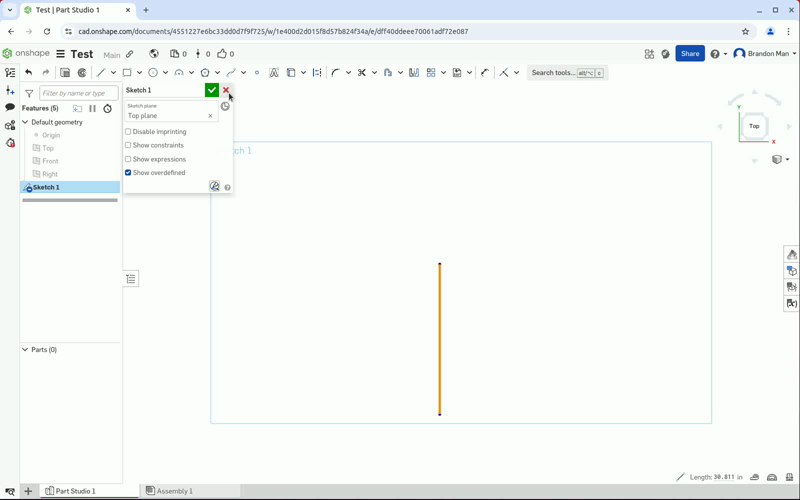
key(shift+h)
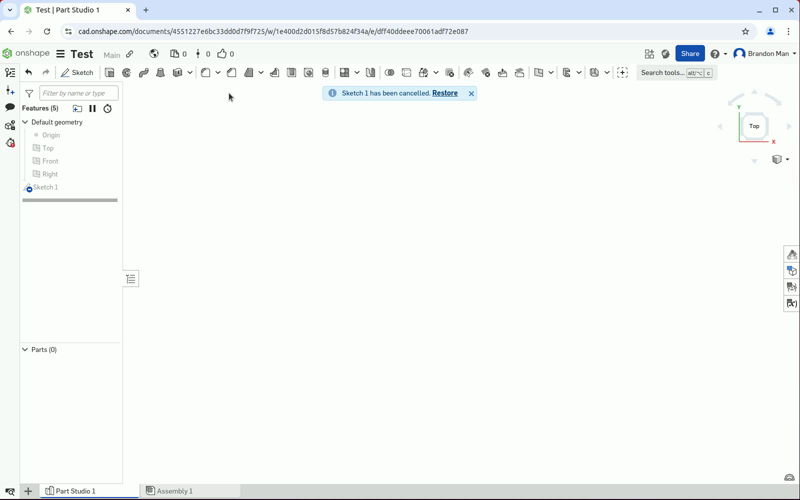
mouse_move(73, 352)
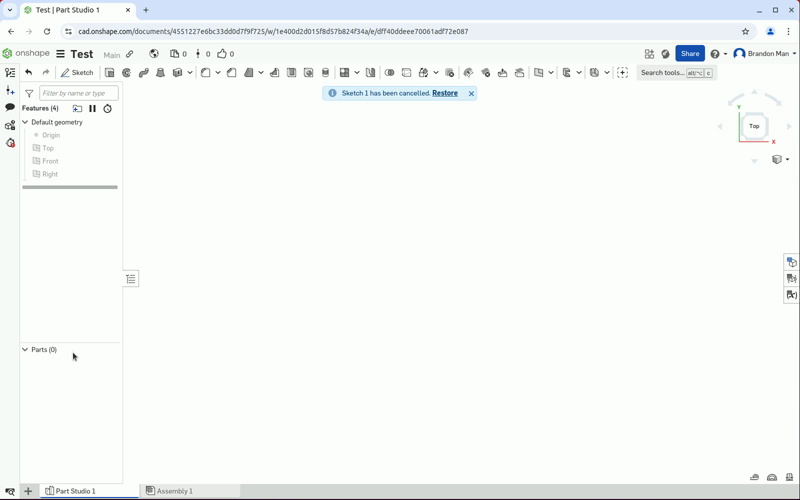
key(y)
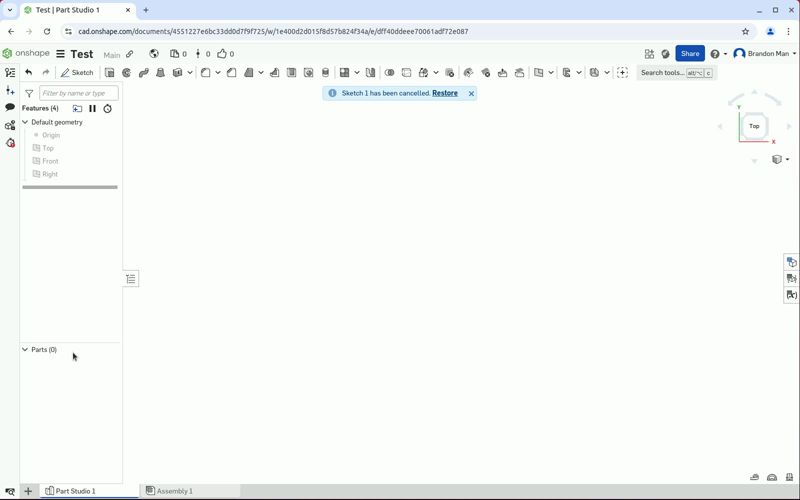
key(shift+p)
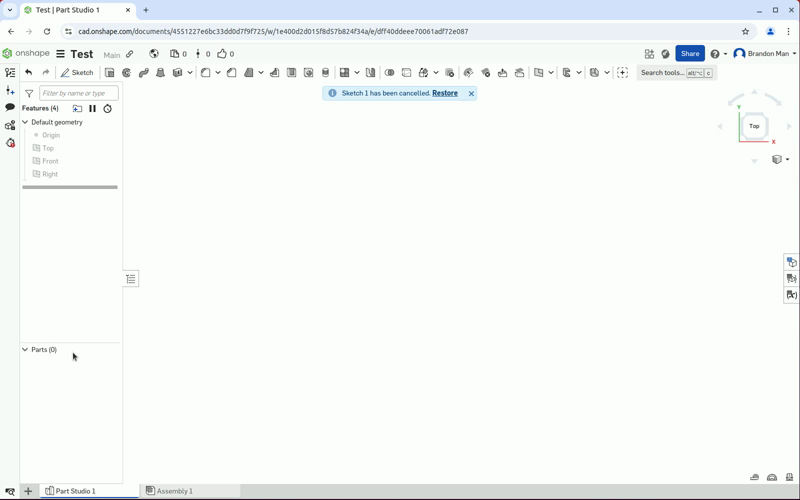
key(space)
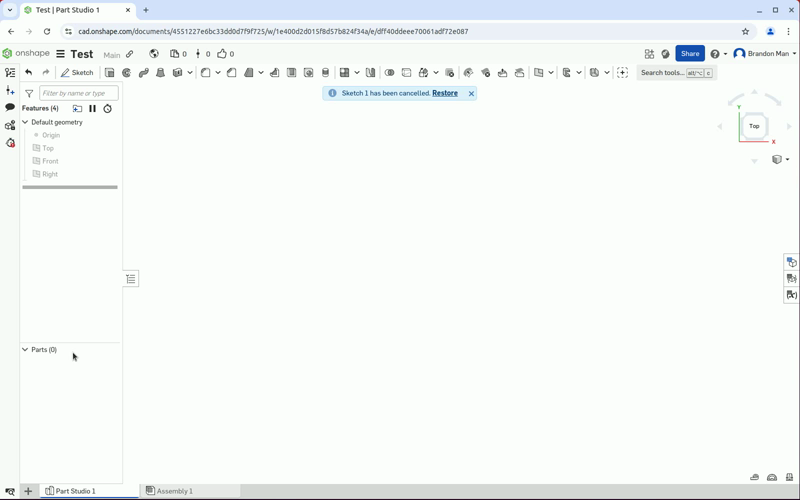
key_down(shift)
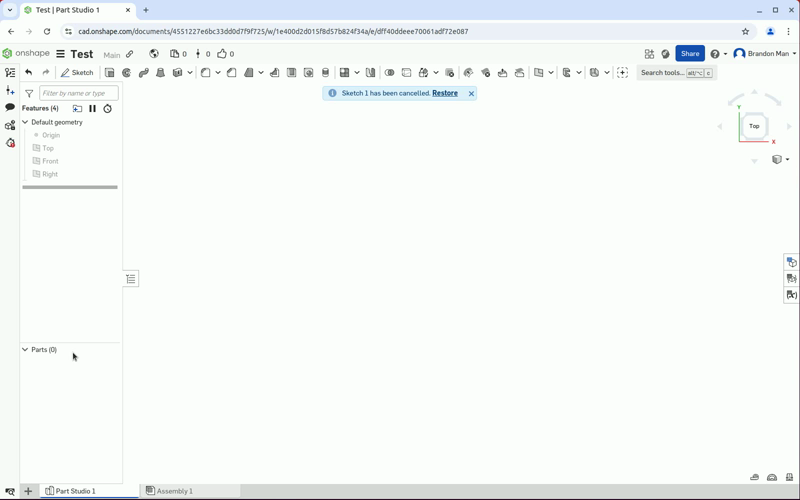
key(up)
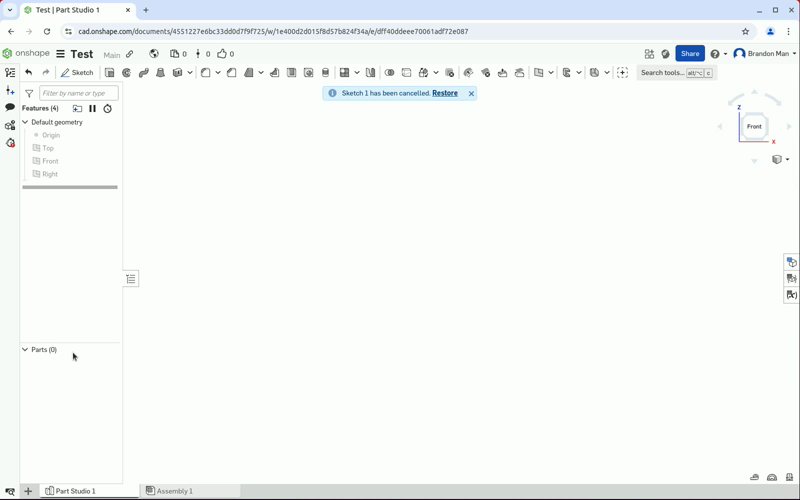
key_up(shift)
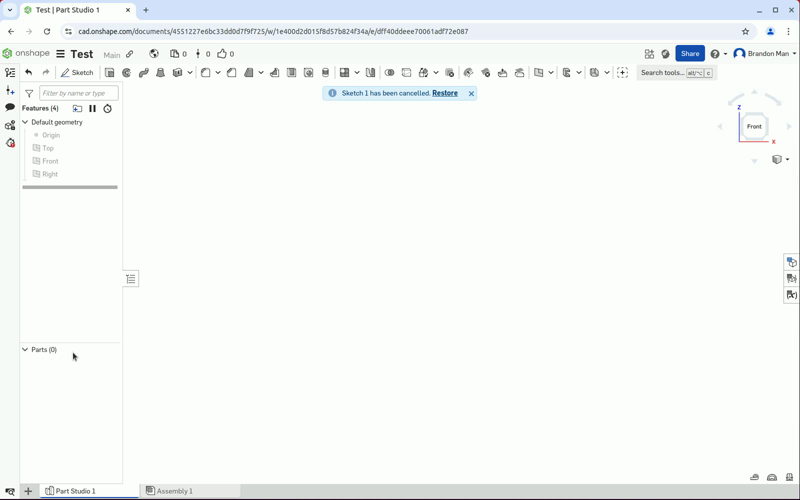
mouse_move(73, 352)
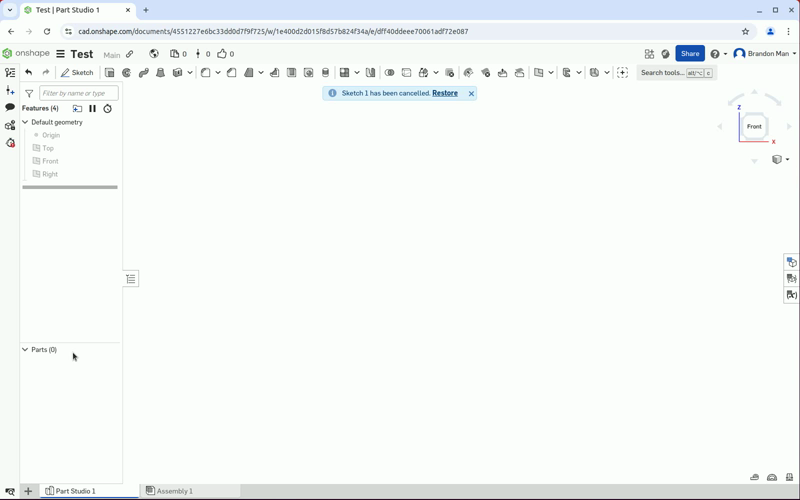
key(shift+y)
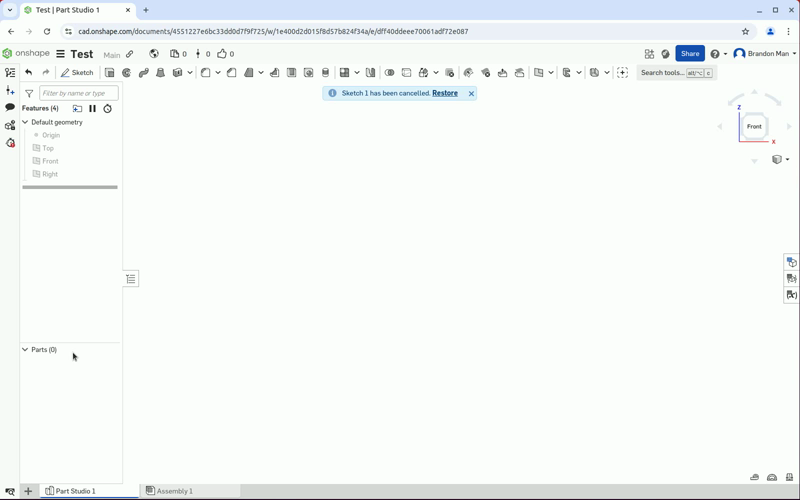
key(shift+s)
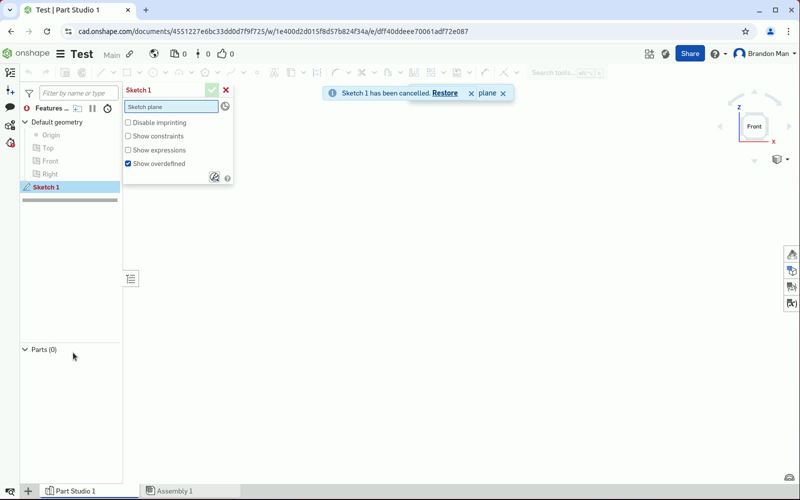
mouse_move(73, 163)
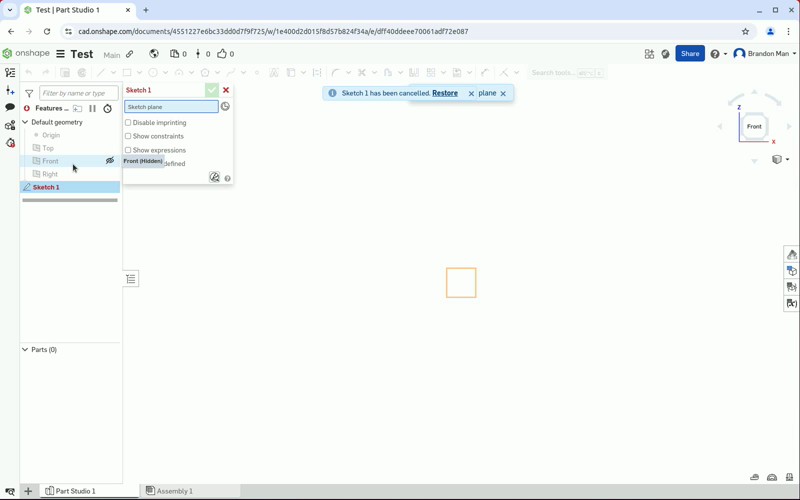
click(73, 163)
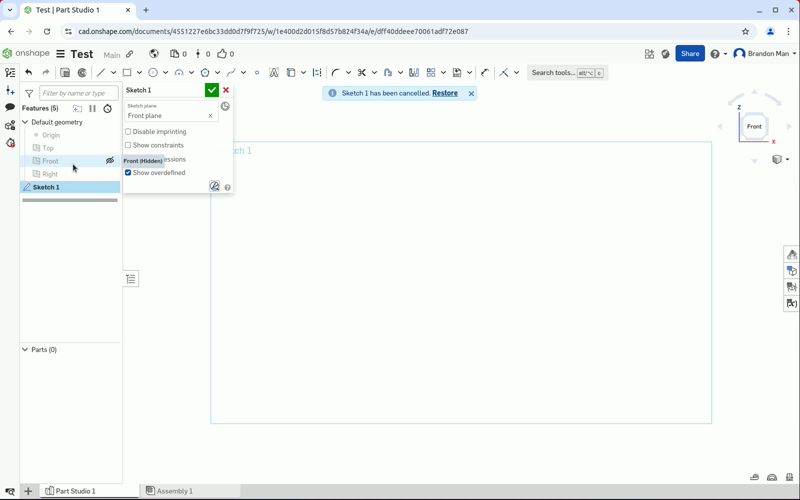
mouse_move(73, 352)
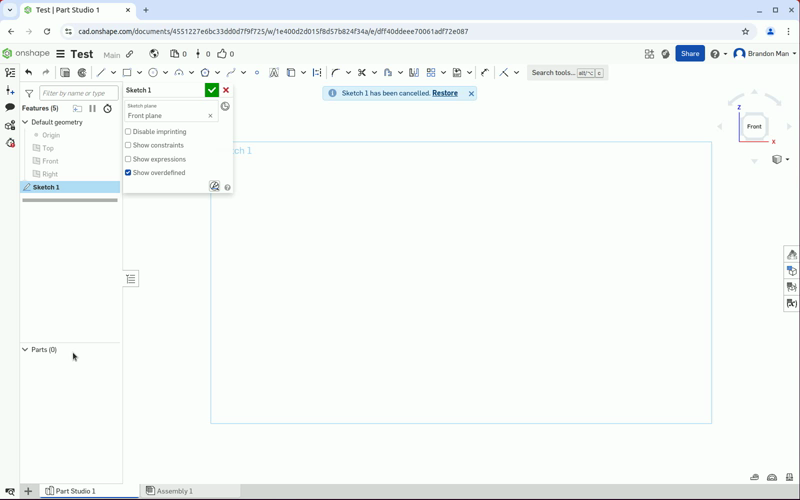
key(y)
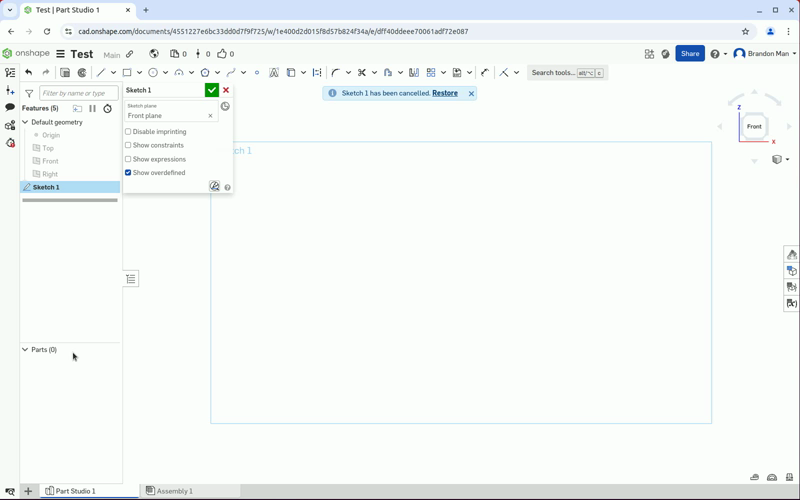
key(l)
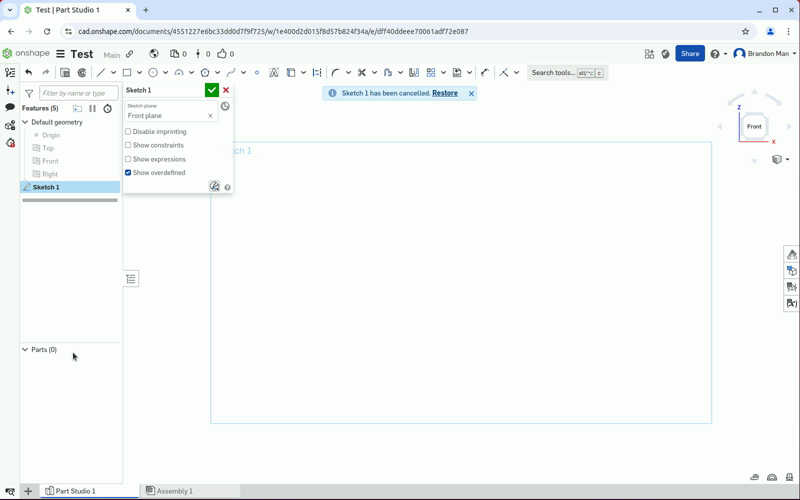
key_down(shift)
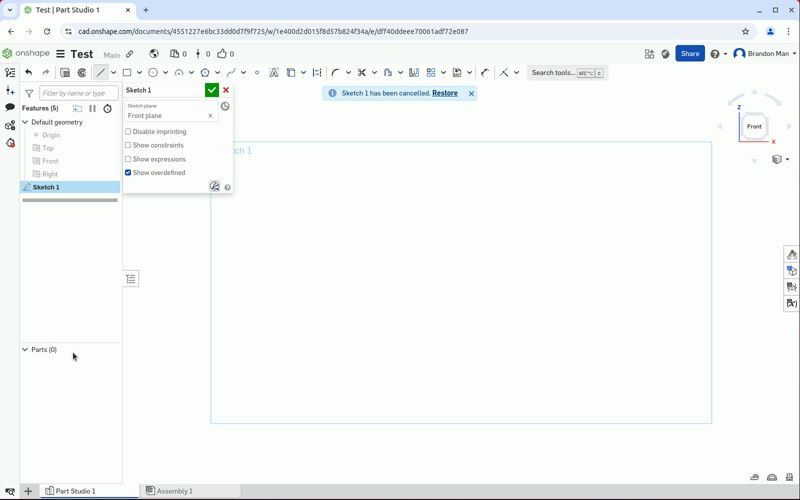
mouse_move(372, 301)
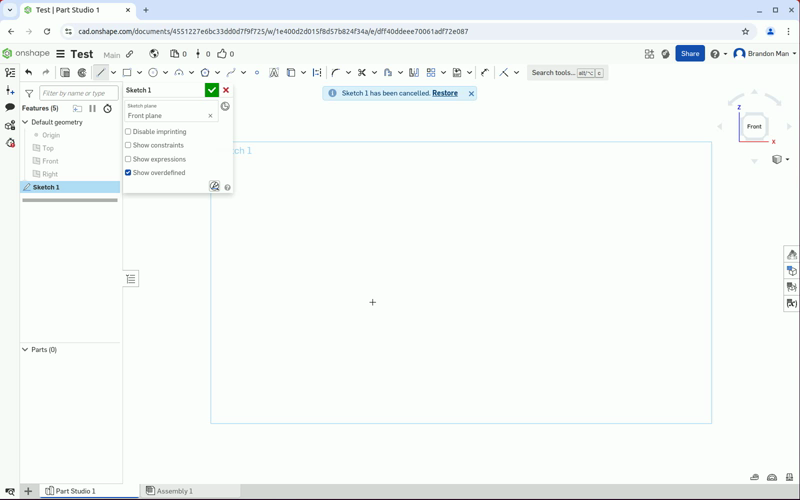
click(372, 301)
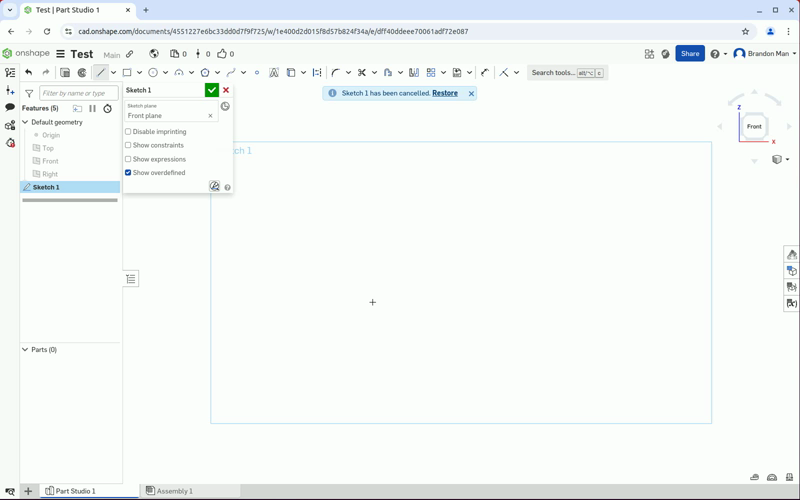
key_up(shift)
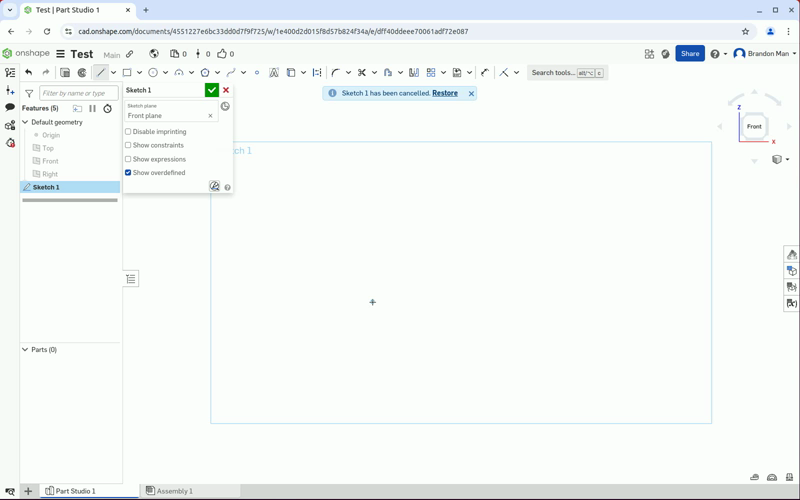
key_down(shift)
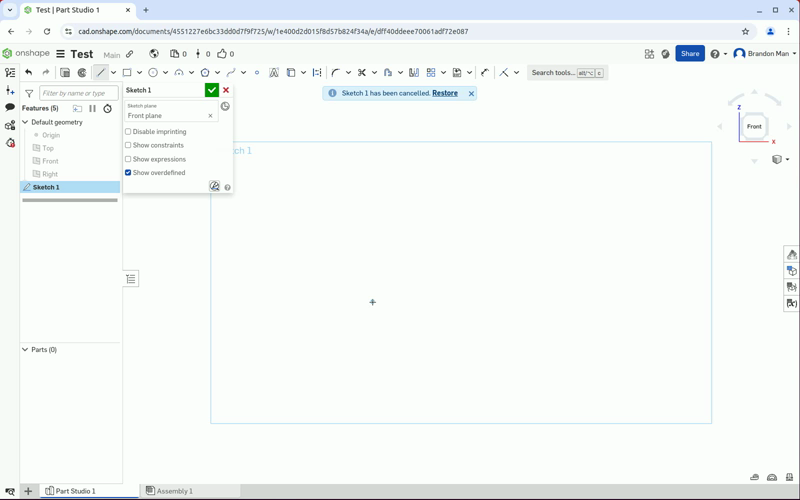
mouse_move(402, 301)
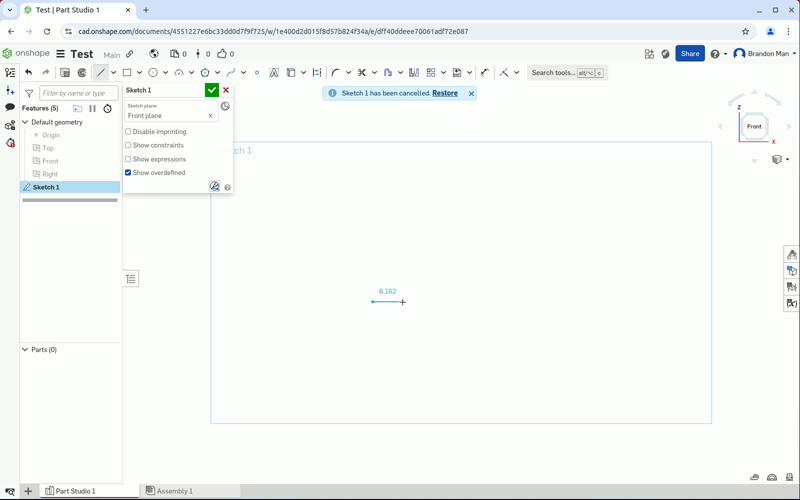
mouse_move(413, 301)
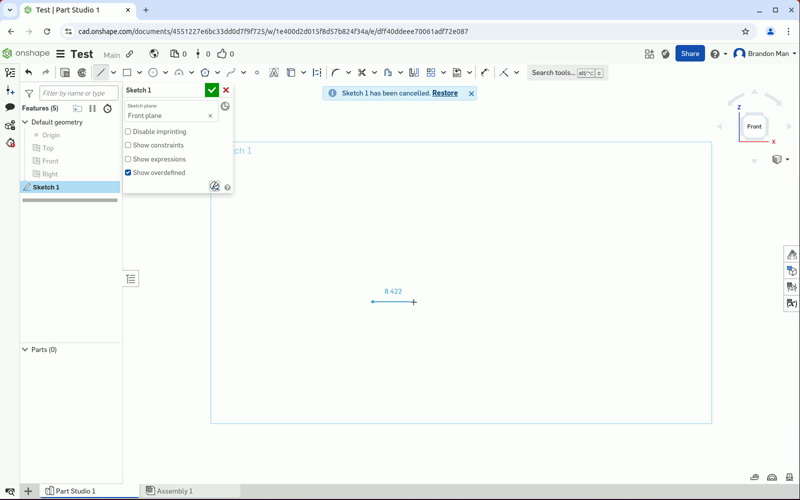
click(413, 301)
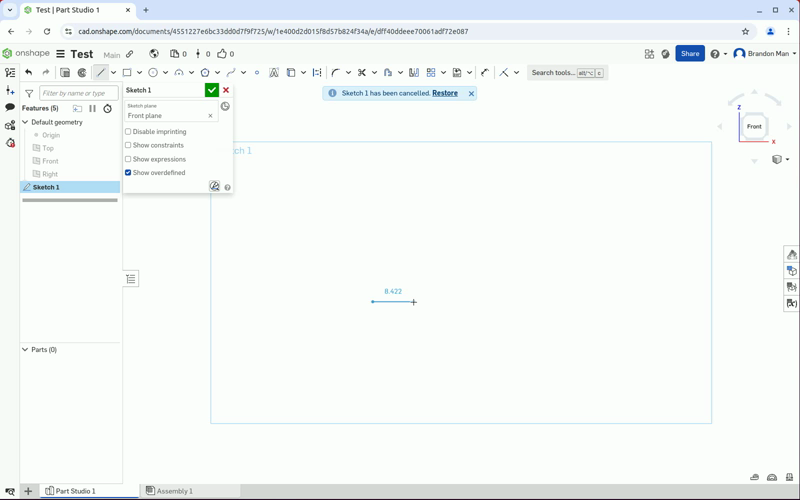
key_up(shift)
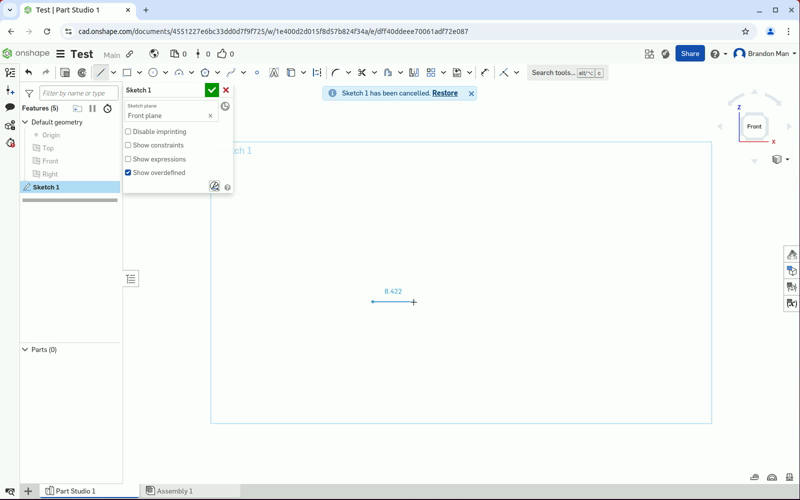
key_down(shift)
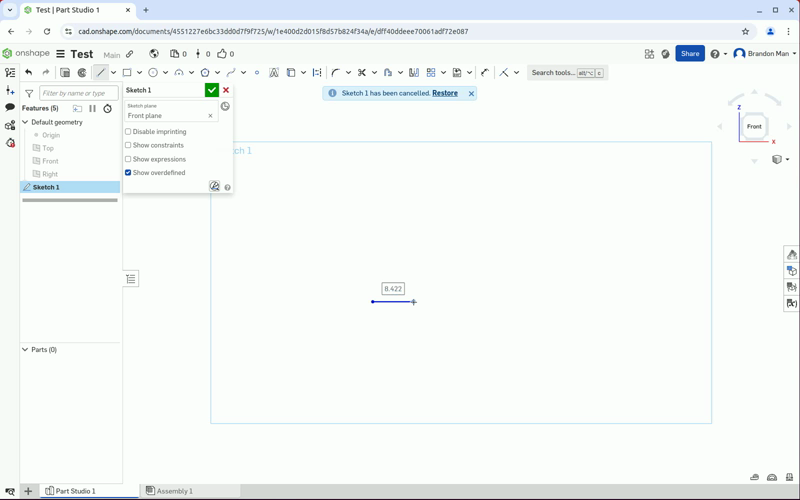
mouse_move(443, 301)
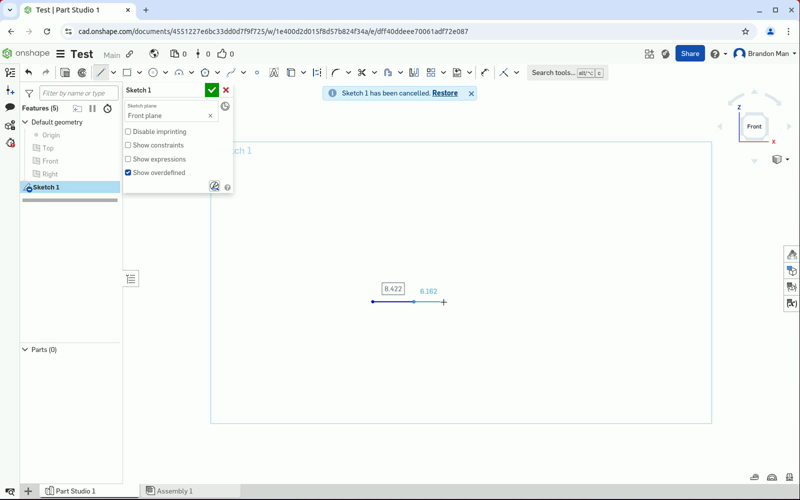
mouse_move(390, 272)
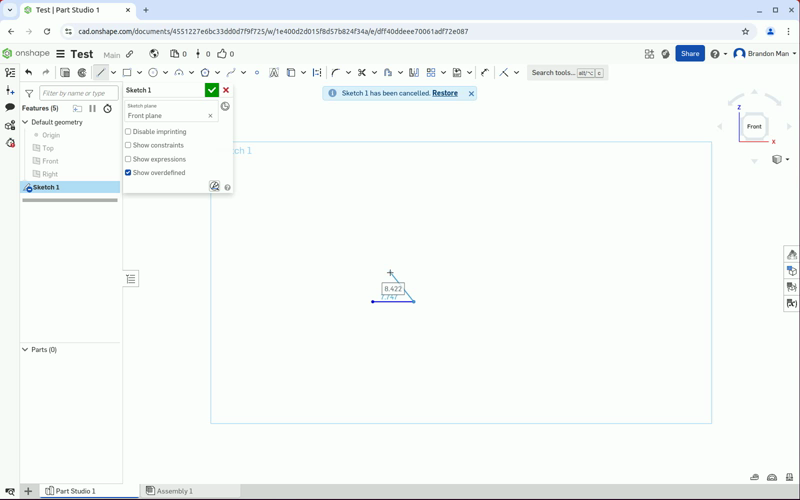
click(390, 272)
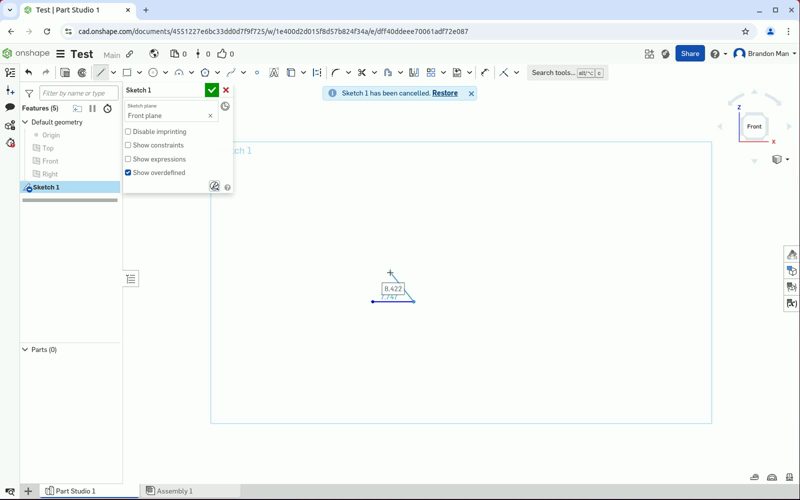
key_up(shift)
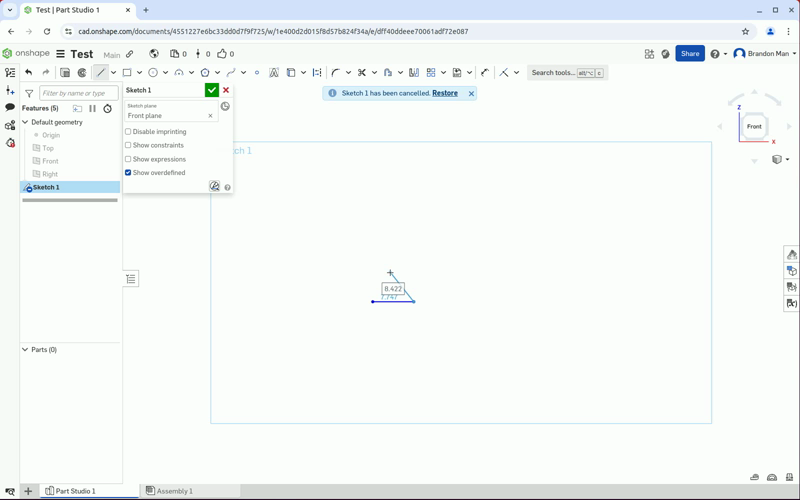
key_down(shift)
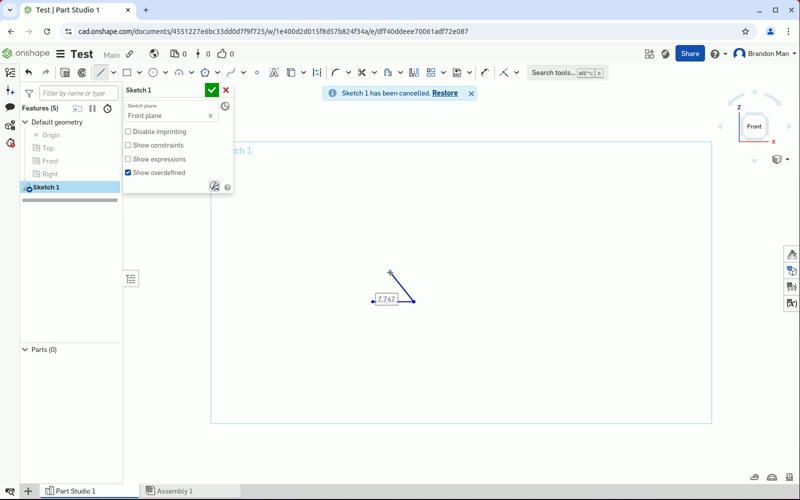
mouse_move(539, 272)
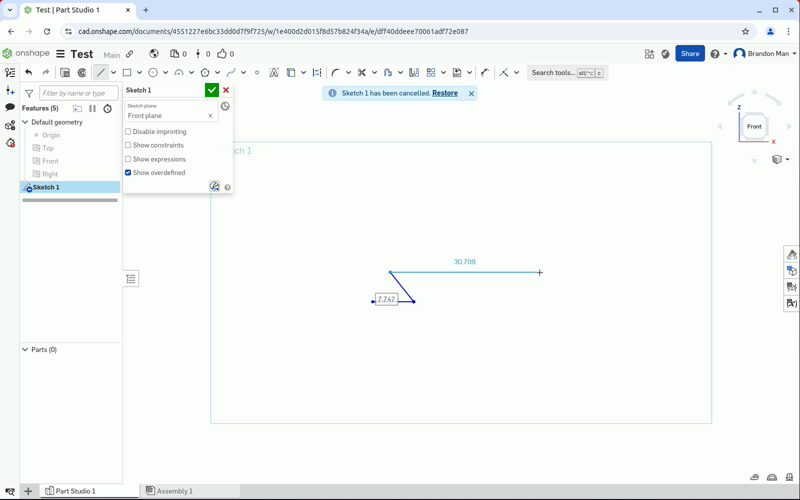
click(539, 272)
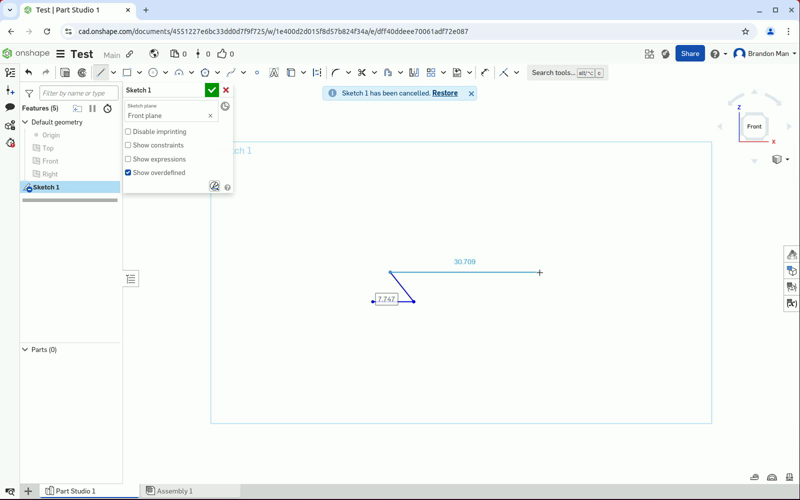
key_up(shift)
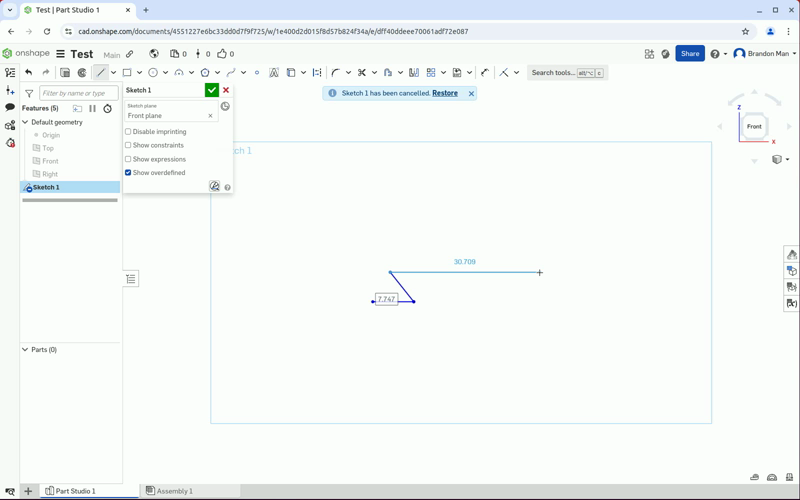
key_down(shift)
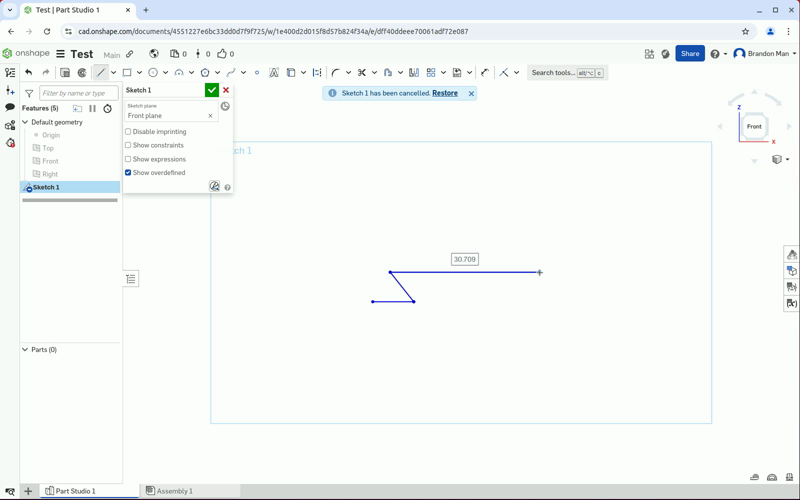
mouse_move(569, 272)
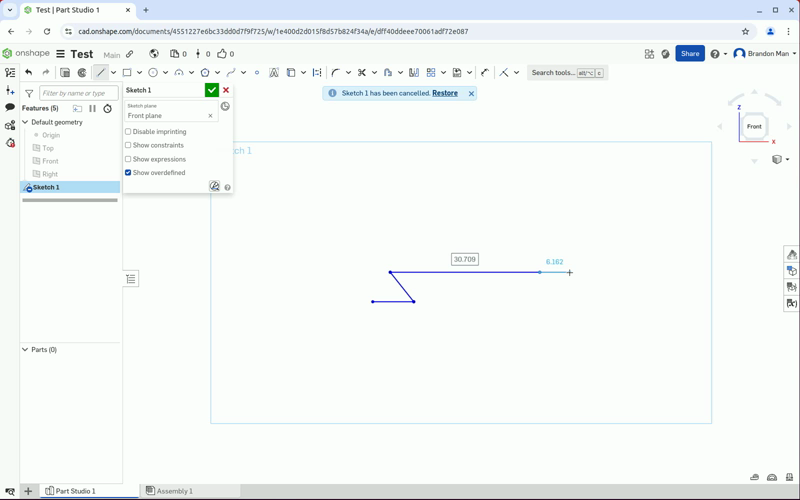
mouse_move(516, 301)
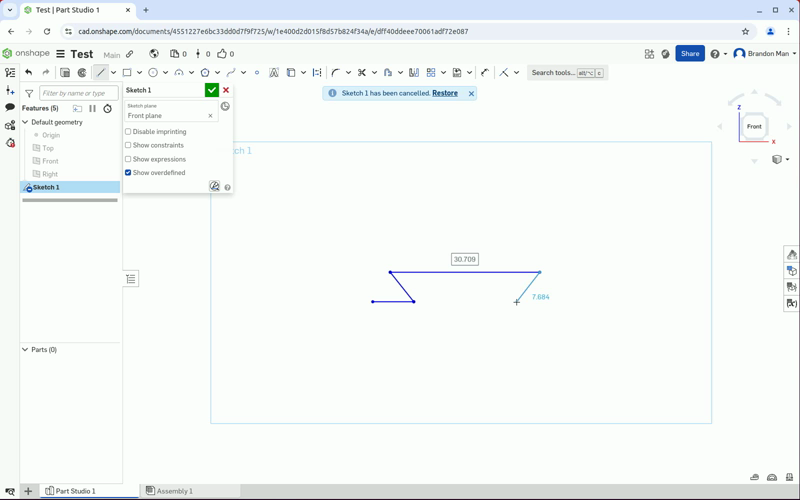
click(516, 301)
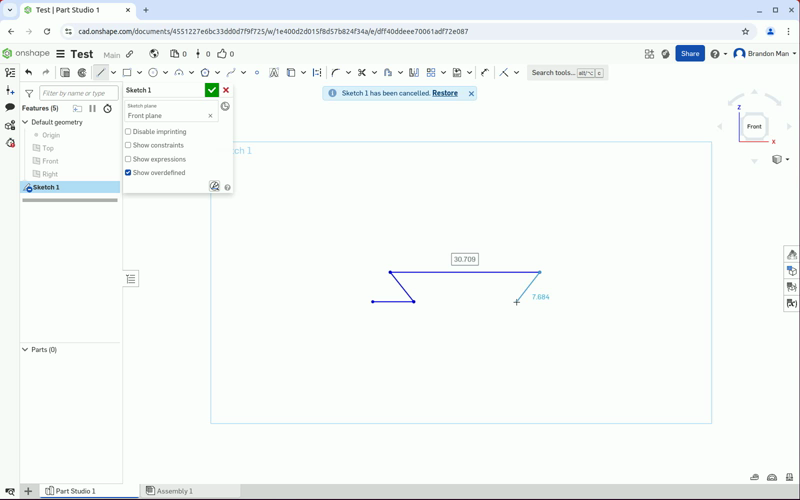
key_up(shift)
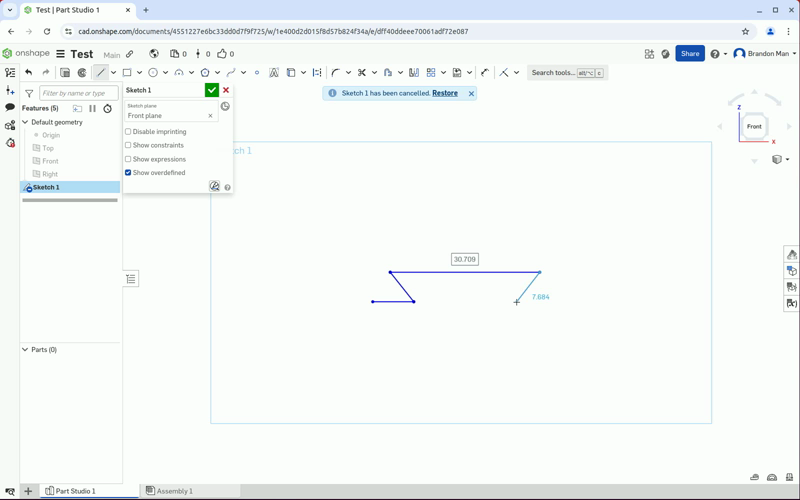
key_down(shift)
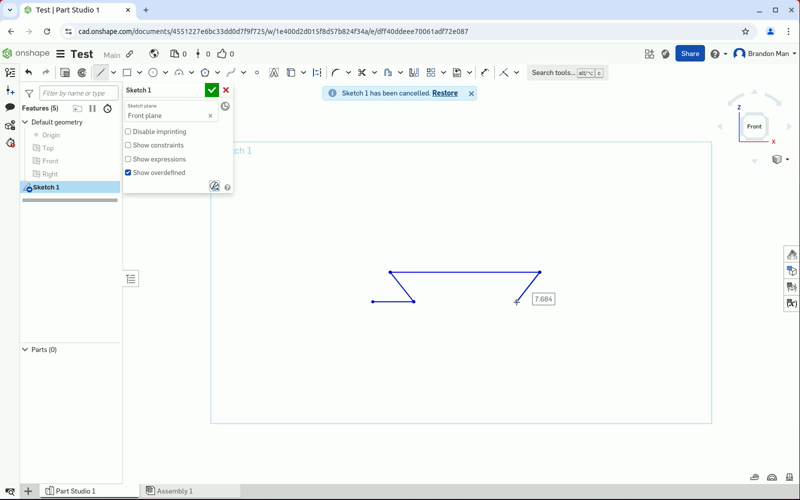
mouse_move(546, 301)
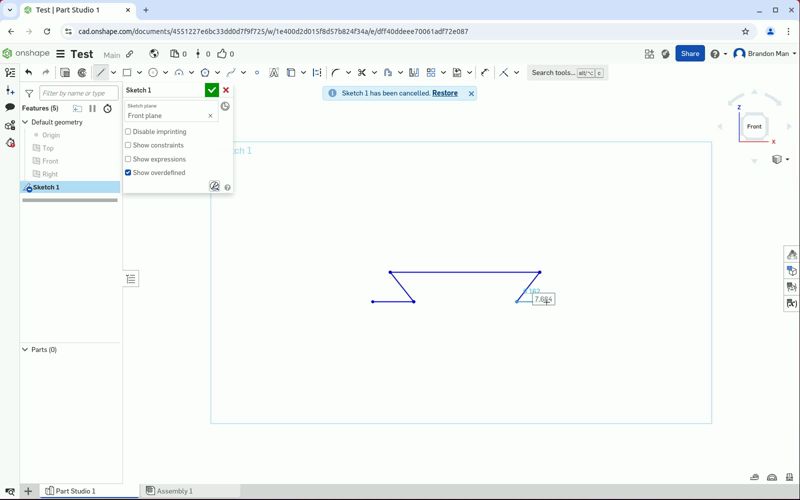
mouse_move(557, 301)
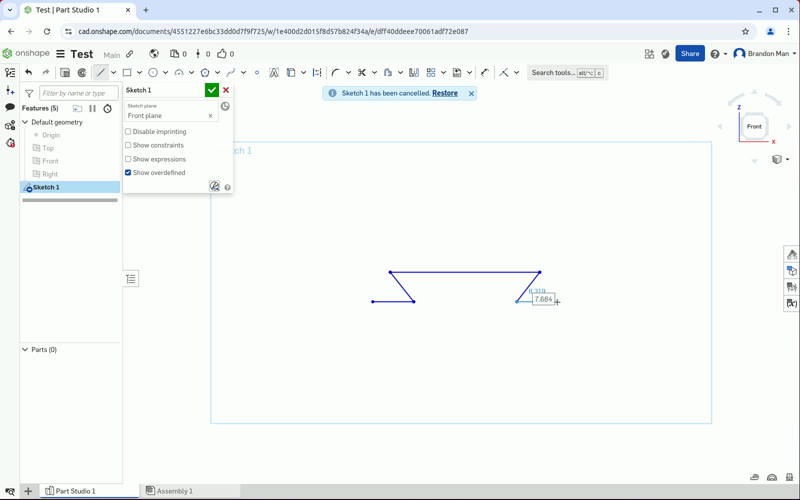
click(557, 301)
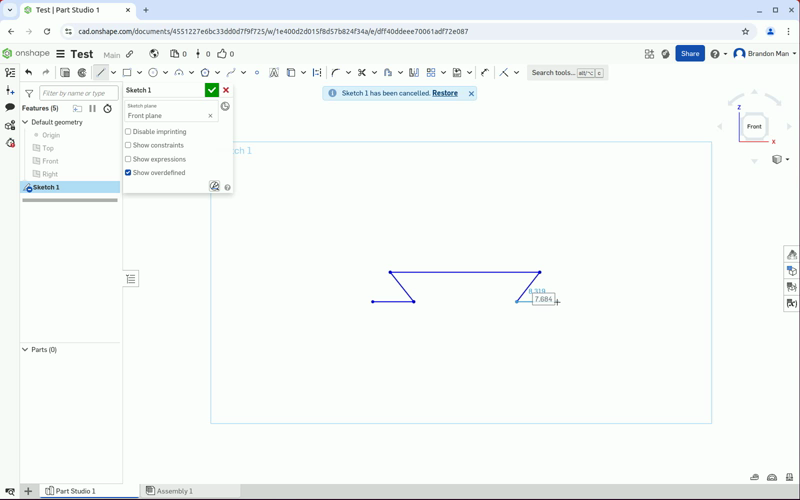
key_up(shift)
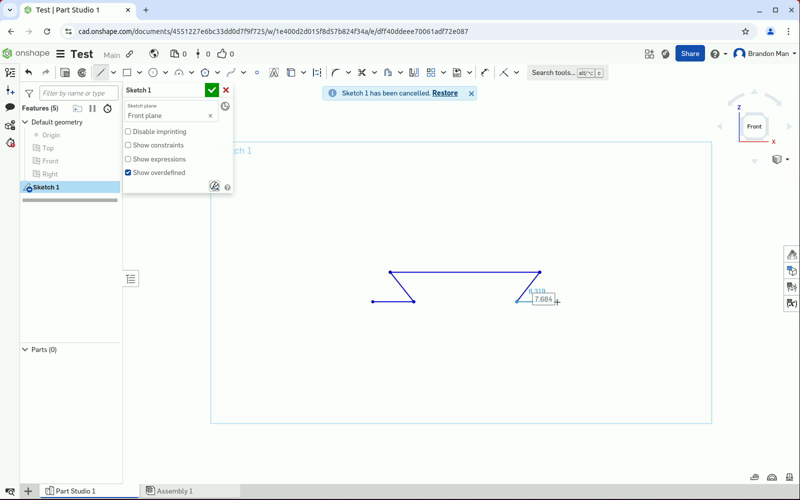
key_down(shift)
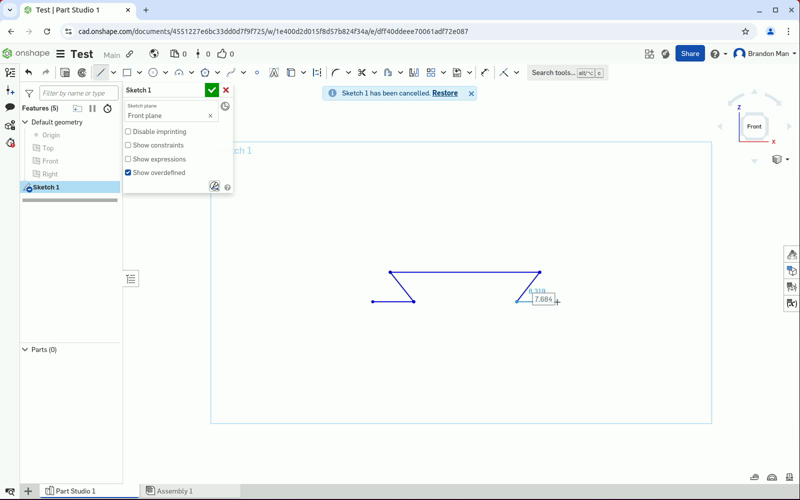
mouse_move(587, 301)
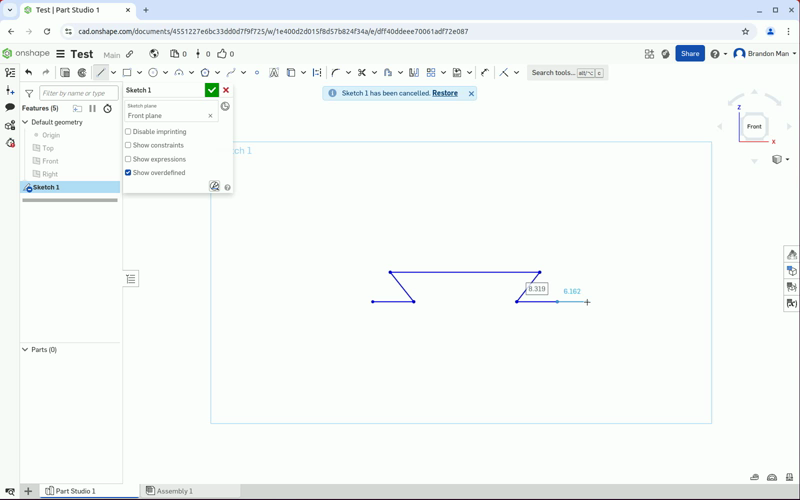
mouse_move(557, 258)
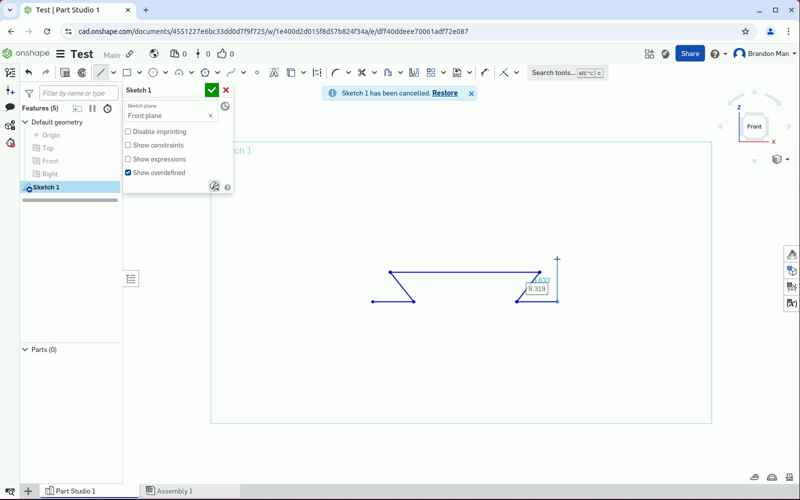
click(557, 258)
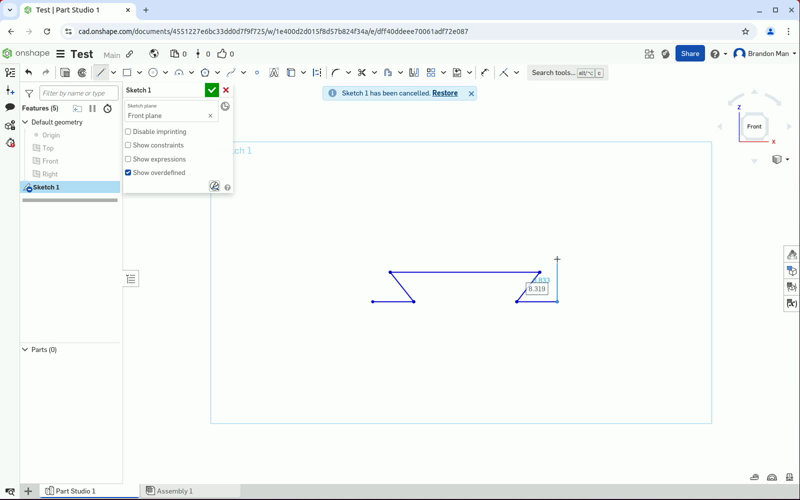
key_up(shift)
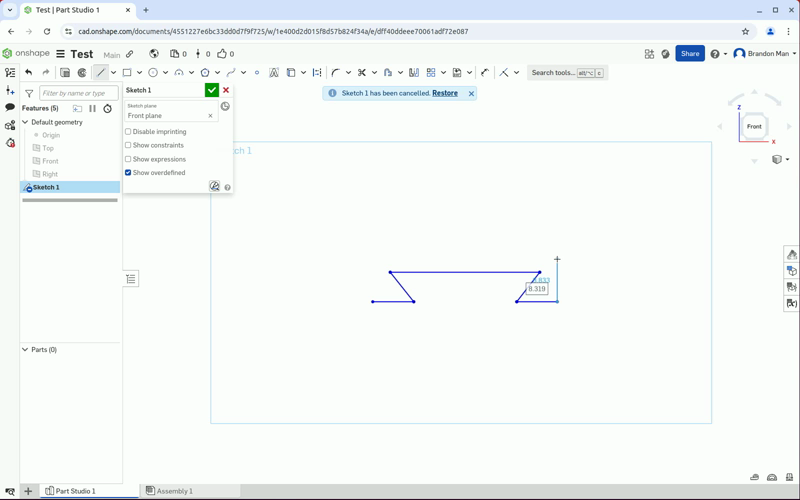
key_down(shift)
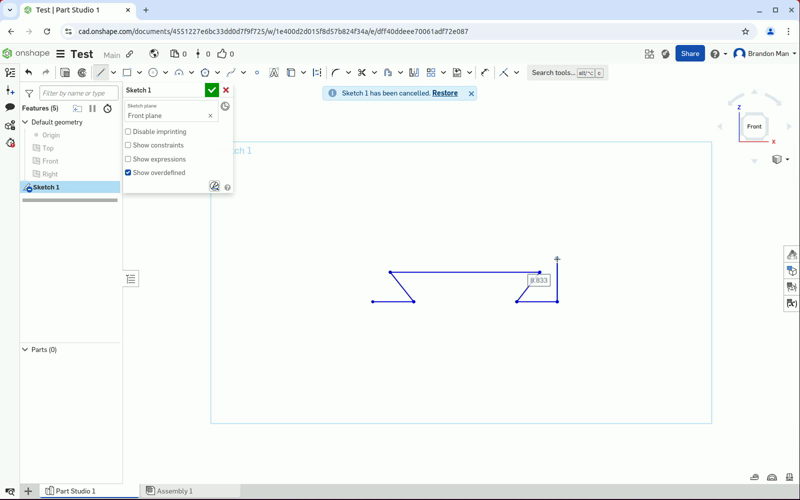
mouse_move(372, 258)
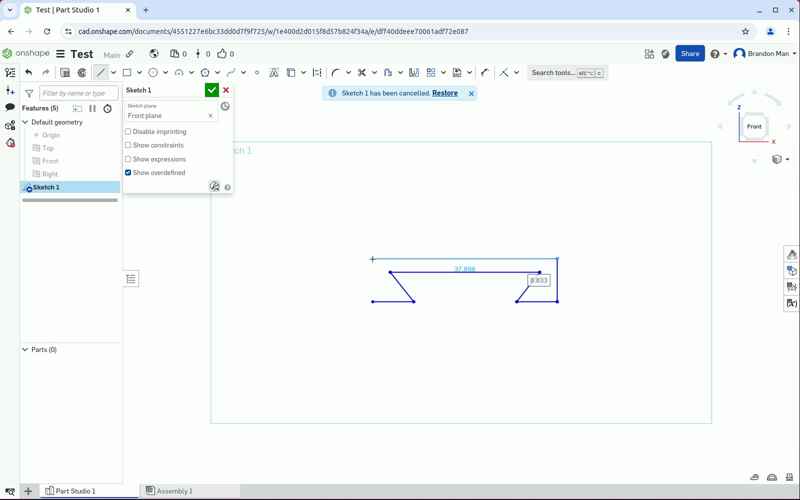
click(372, 258)
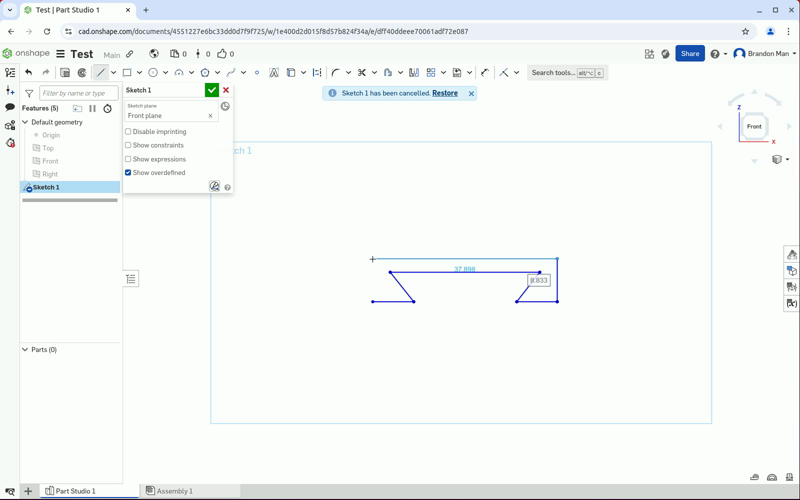
key_up(shift)
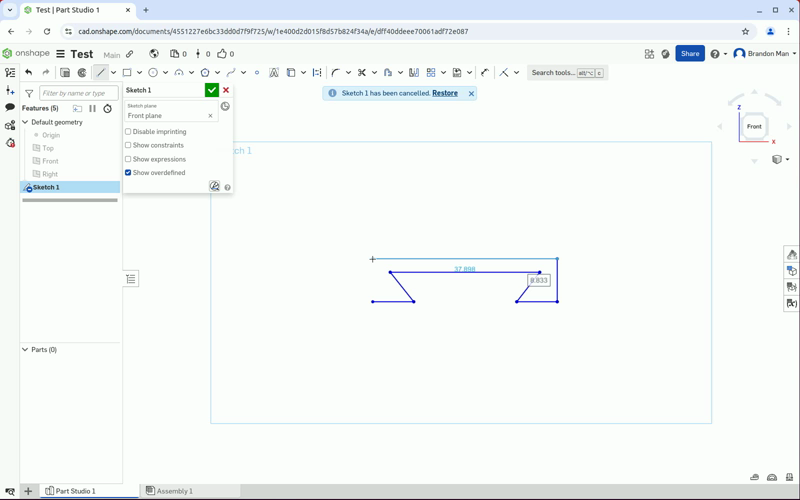
mouse_move(402, 258)
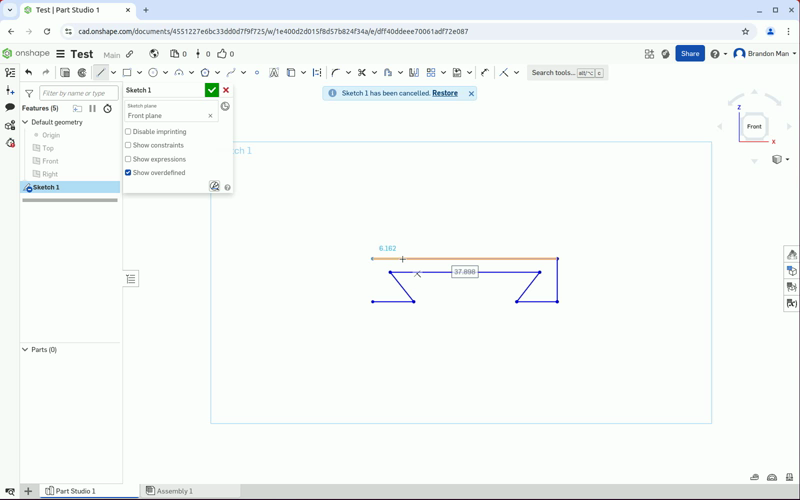
key_down(shift)
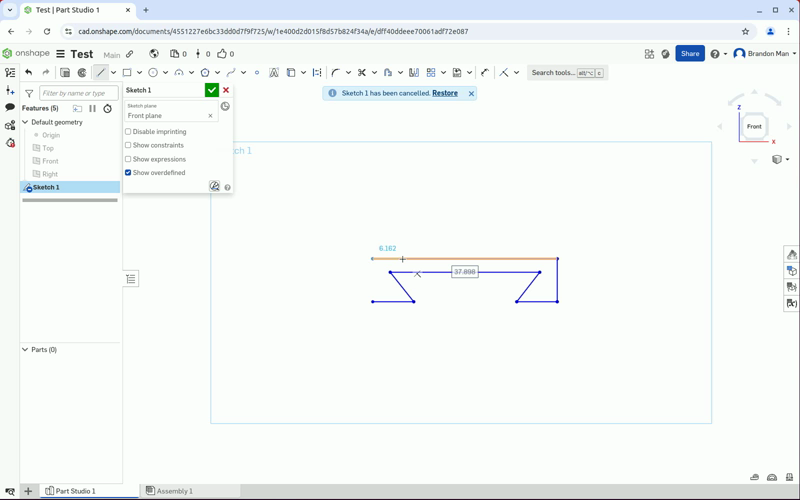
mouse_move(372, 301)
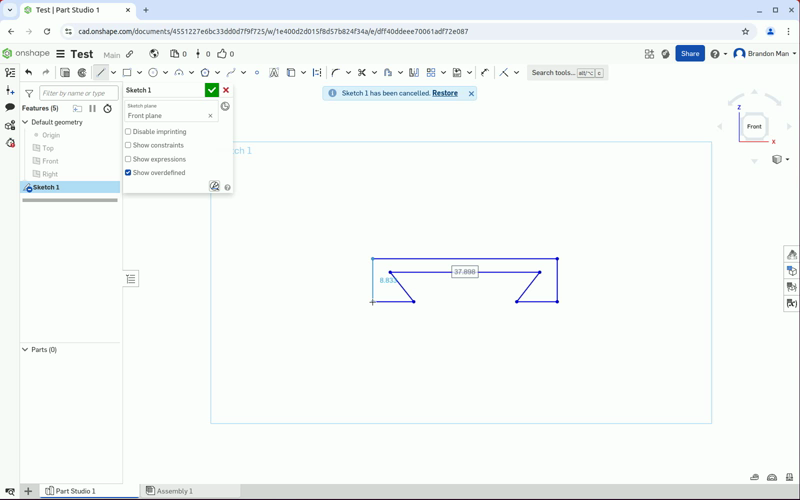
key_up(shift)
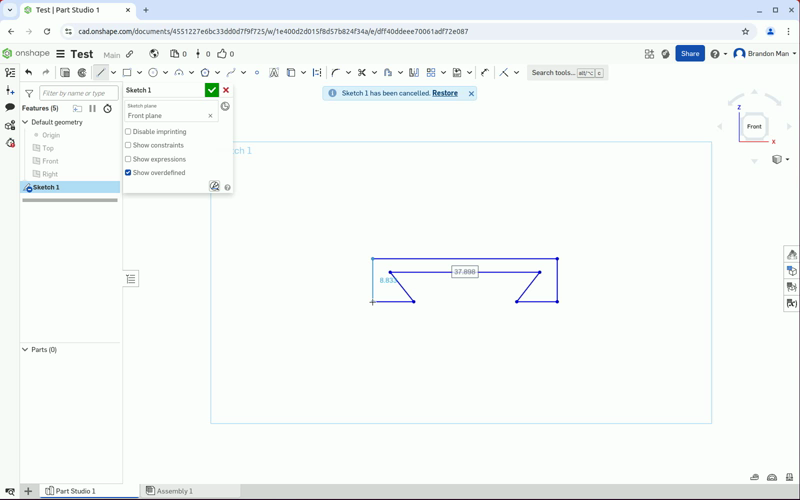
click(372, 301)
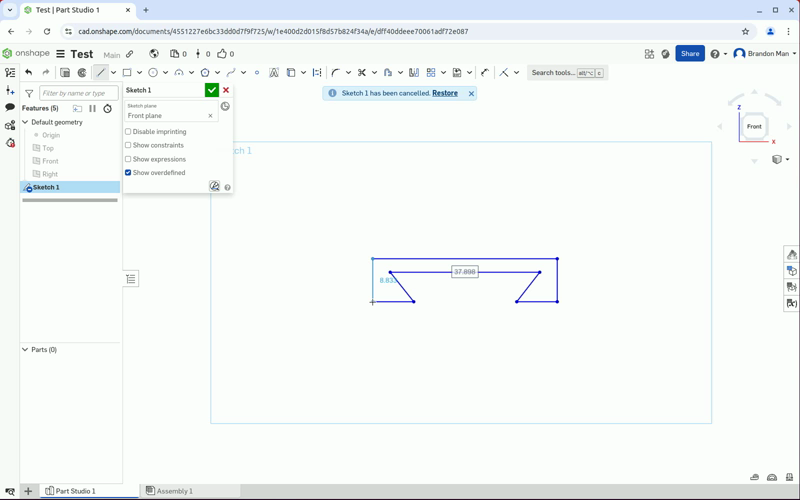
key(esc)
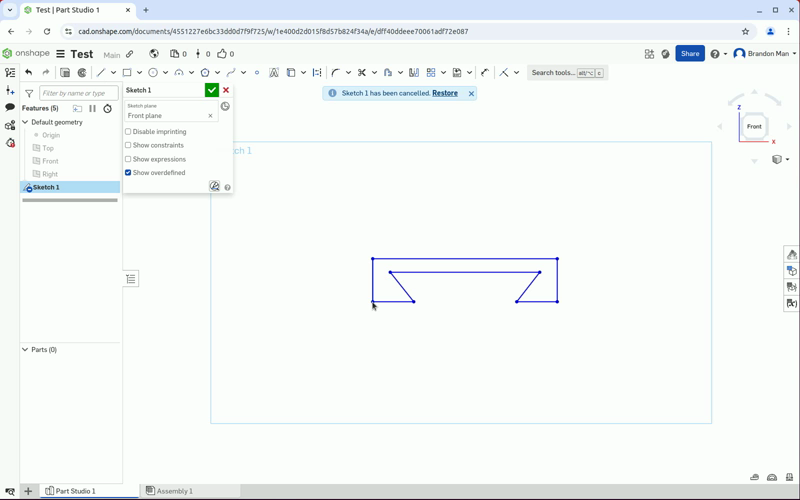
mouse_move(463, 266)
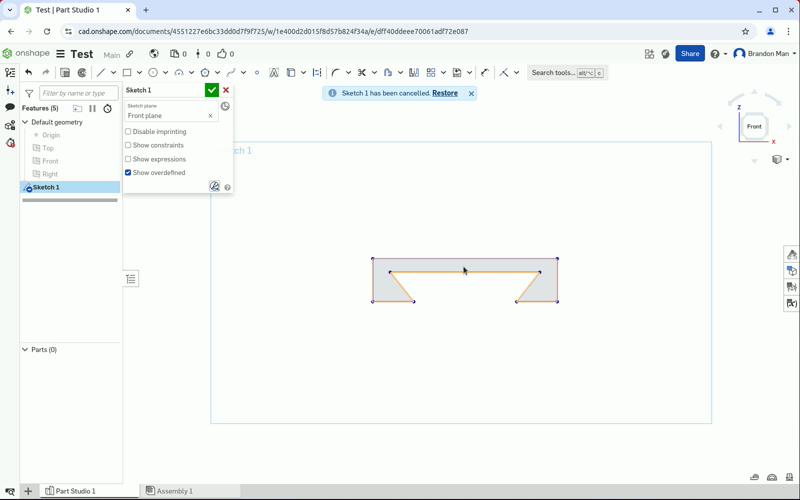
click(463, 266)
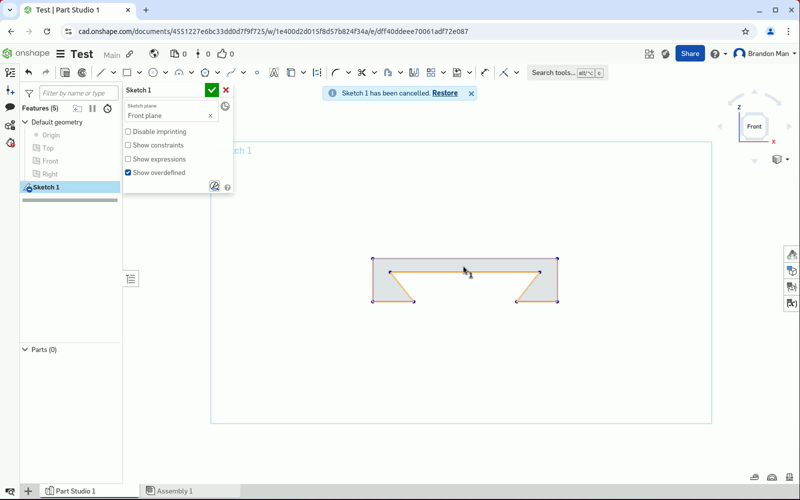
mouse_move(73, 352)
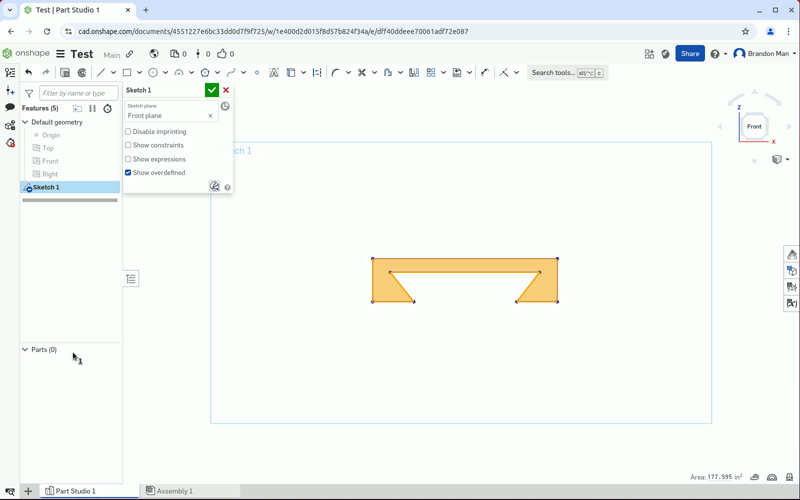
key(shift+y)
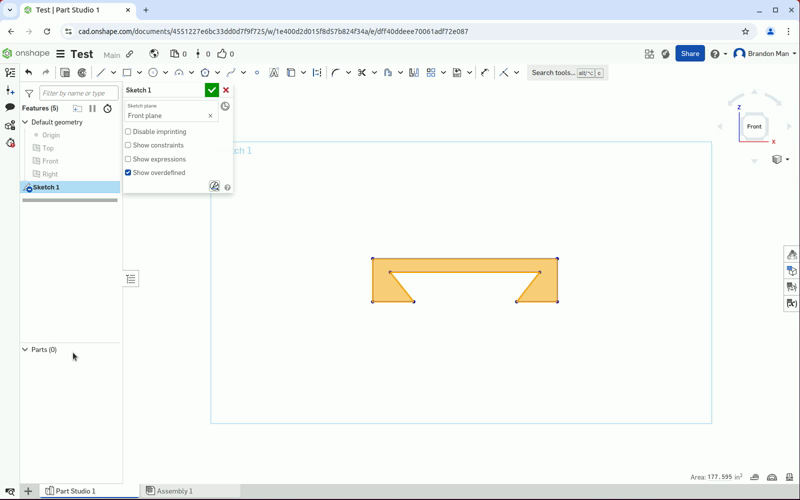
key(shift+e)
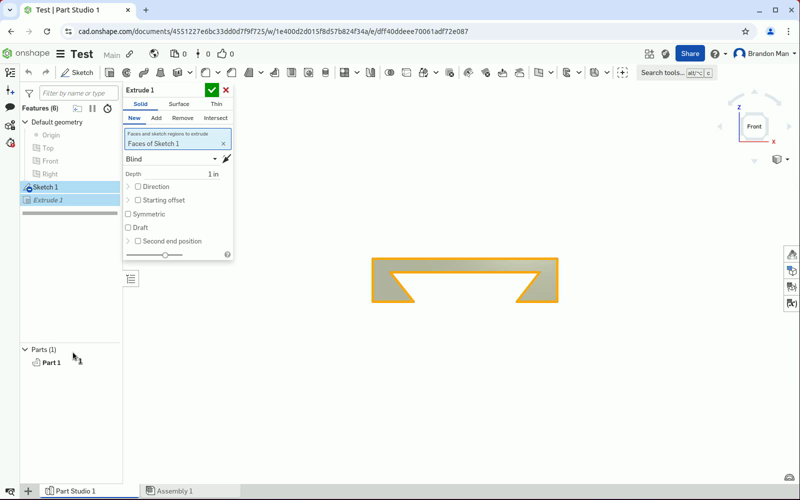
mouse_move(143, 106)
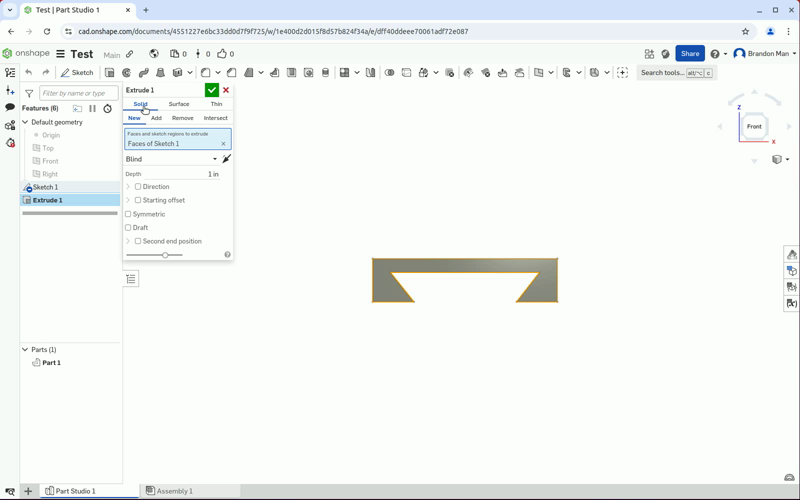
click(143, 106)
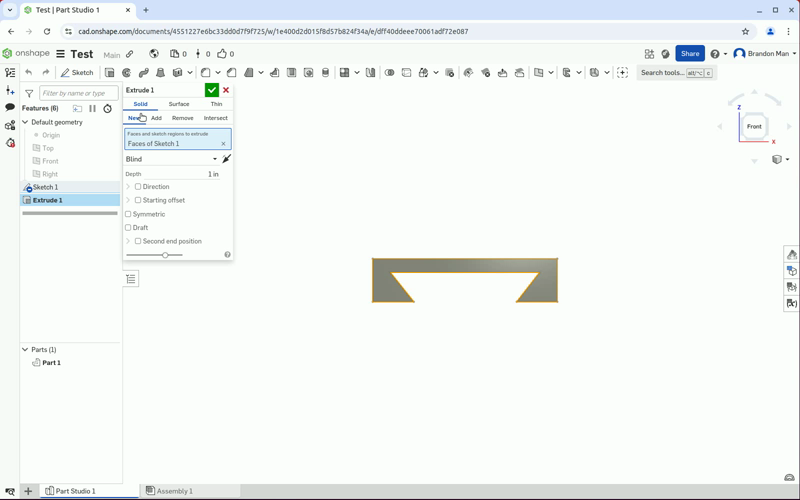
mouse_move(137, 120)
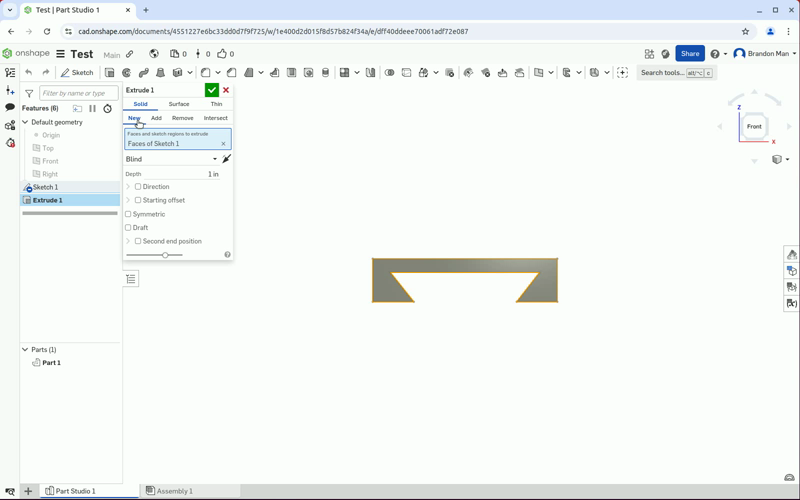
click(137, 120)
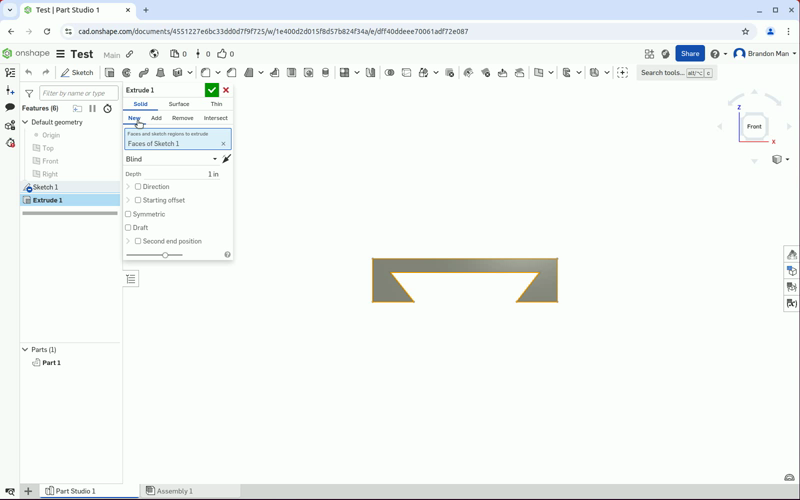
key(tab, 4)
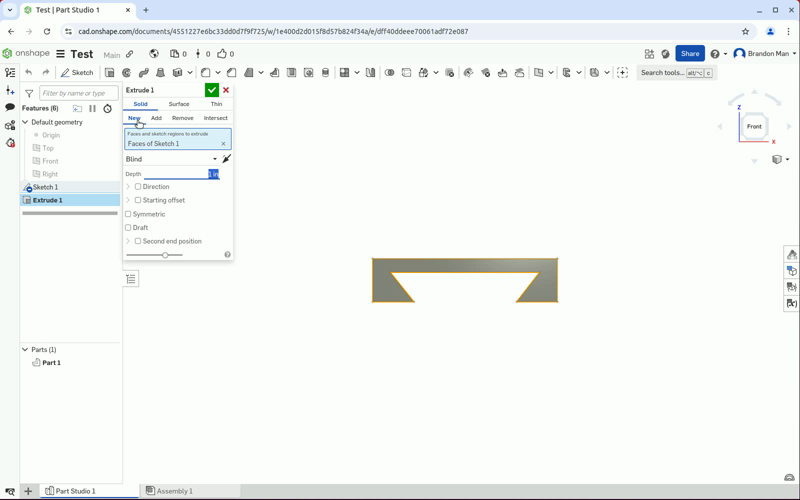
text(-23.108)
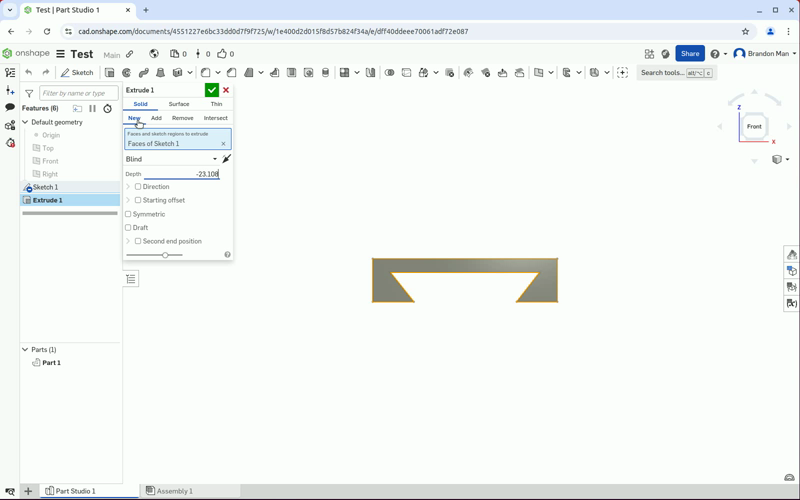
key(enter)
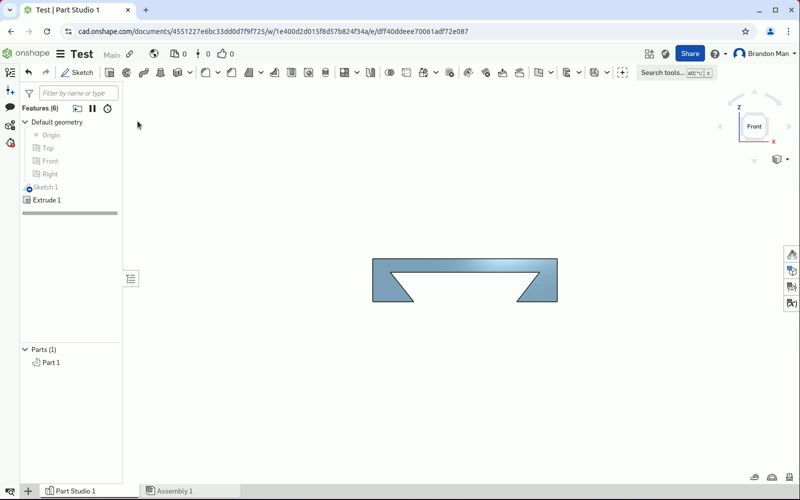
key(shift+h)
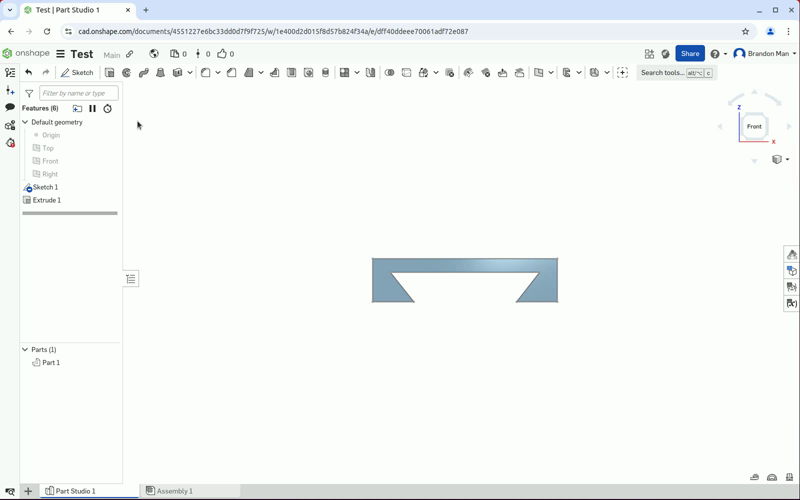
key(shift+h)
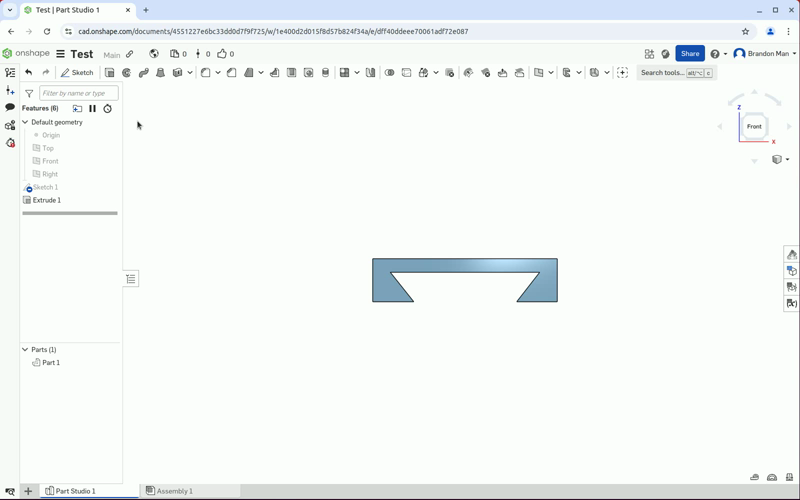
mouse_move(73, 189)
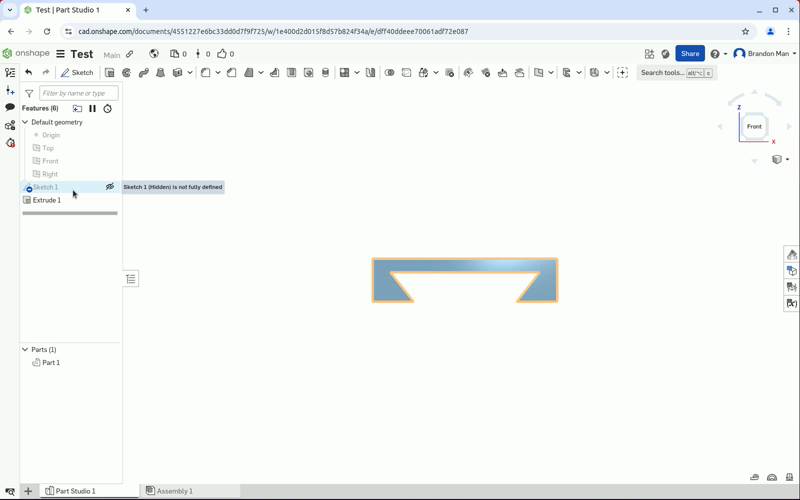
click(73, 189)
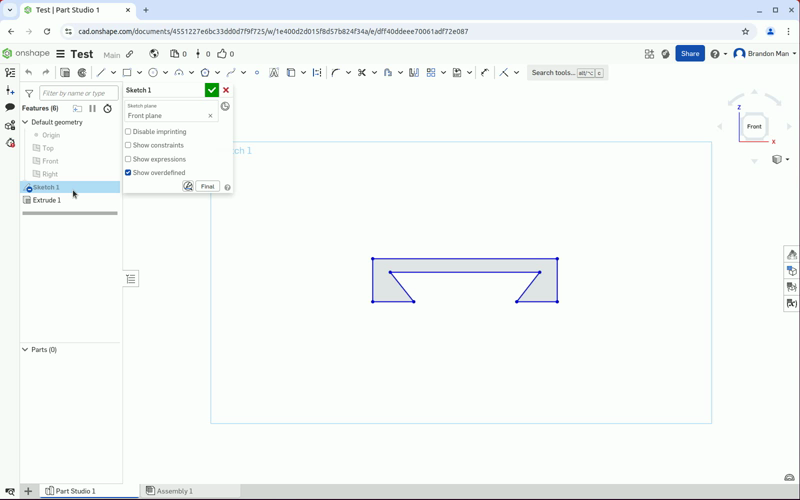
mouse_move(229, 92)
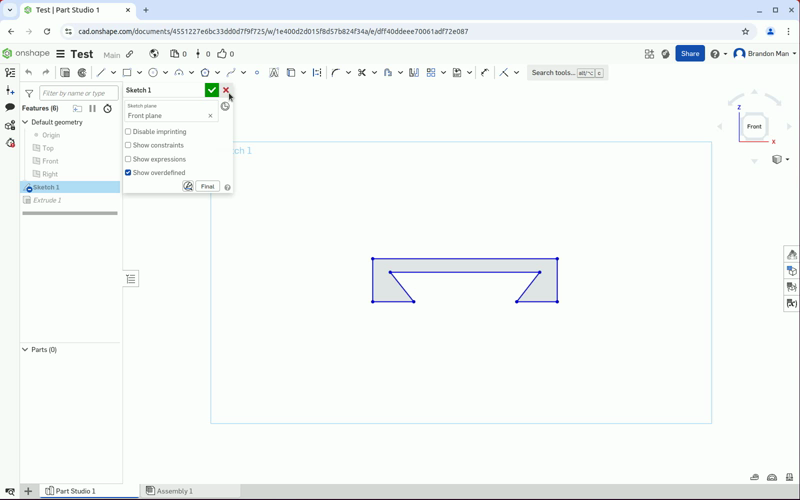
click(229, 92)
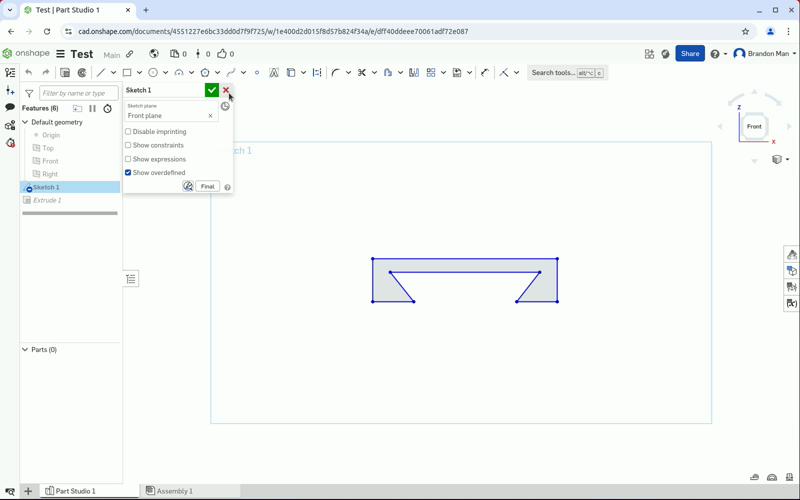
key(shift+s)
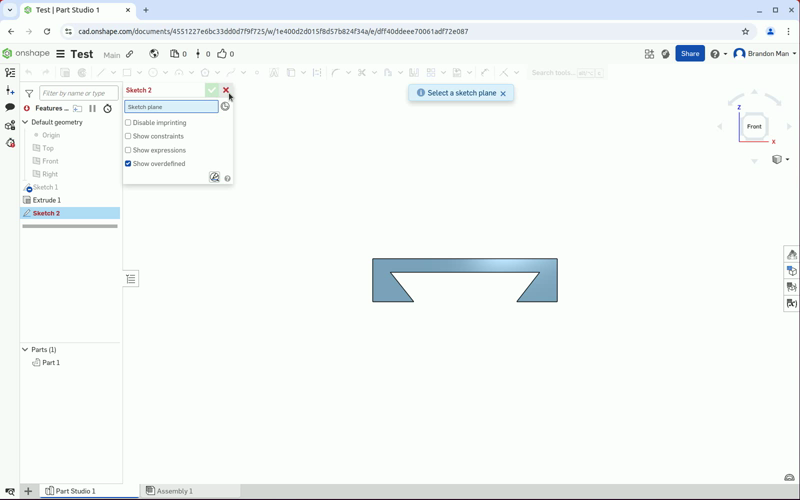
mouse_move(73, 163)
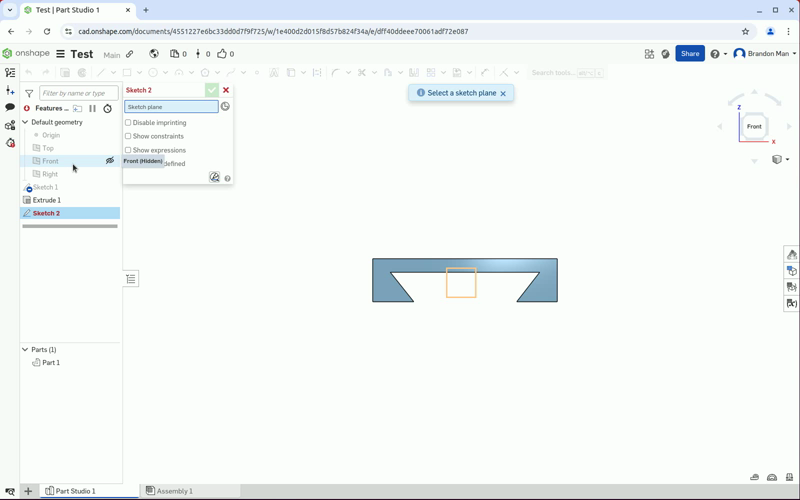
click(73, 163)
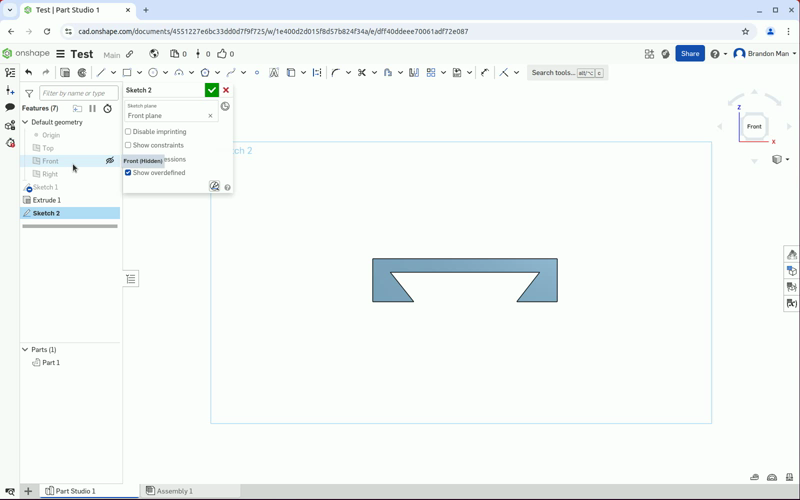
mouse_move(73, 352)
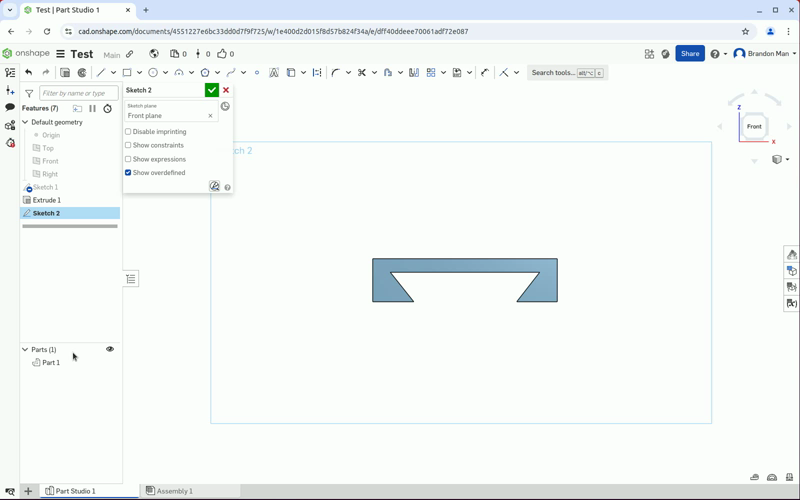
key(y)
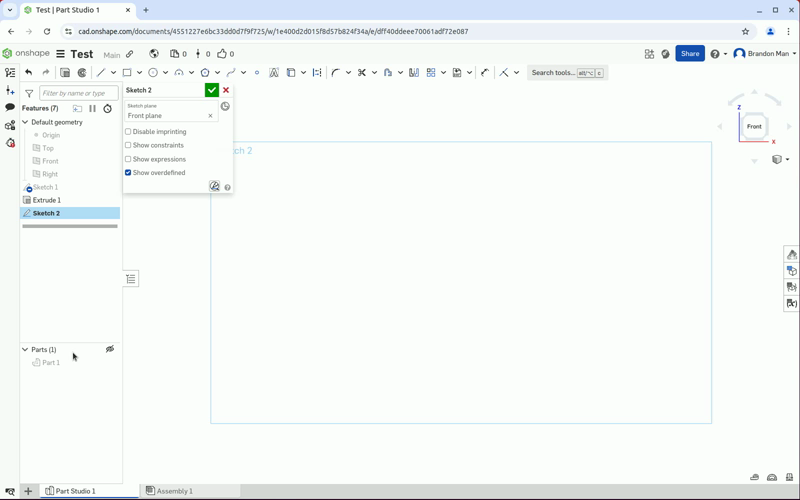
key(l)
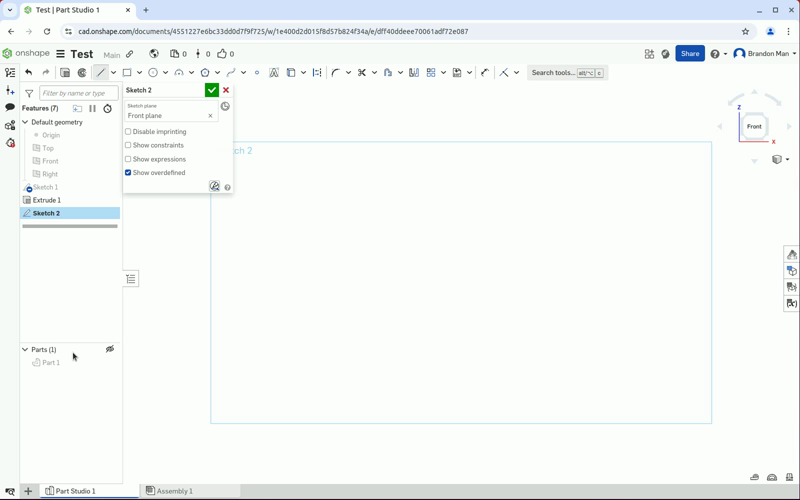
key_down(shift)
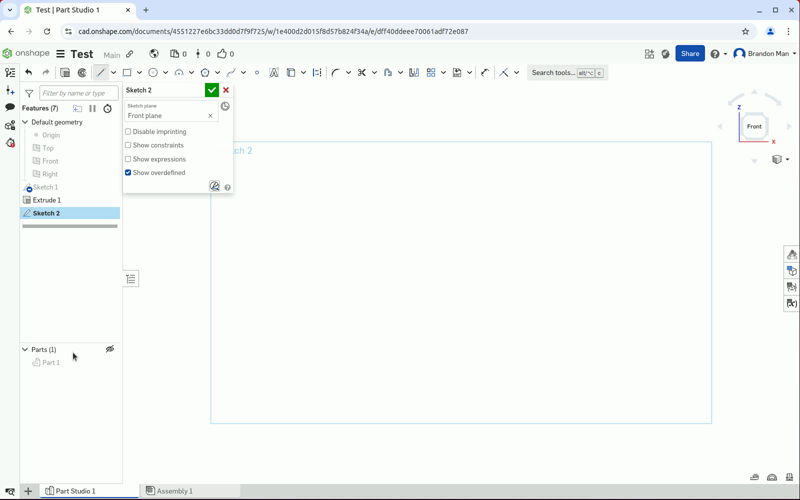
mouse_move(374, 257)
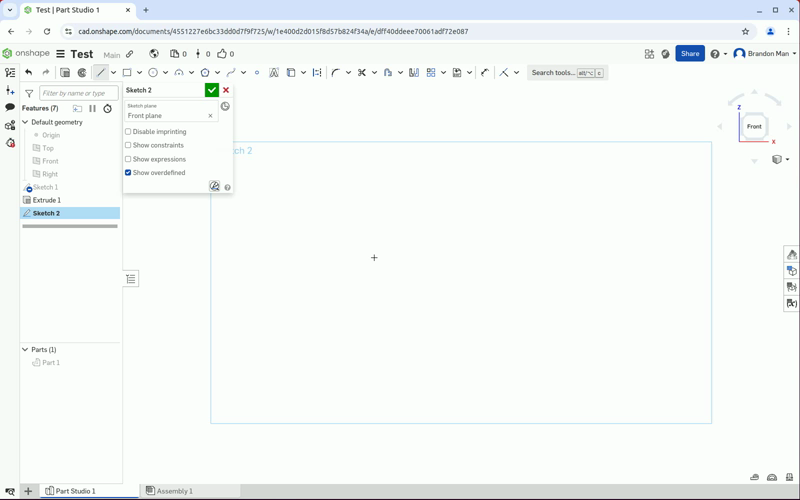
click(374, 257)
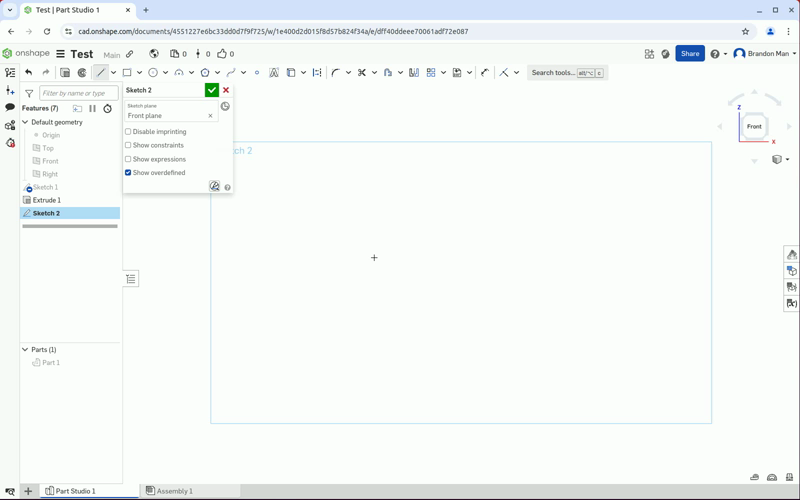
key_up(shift)
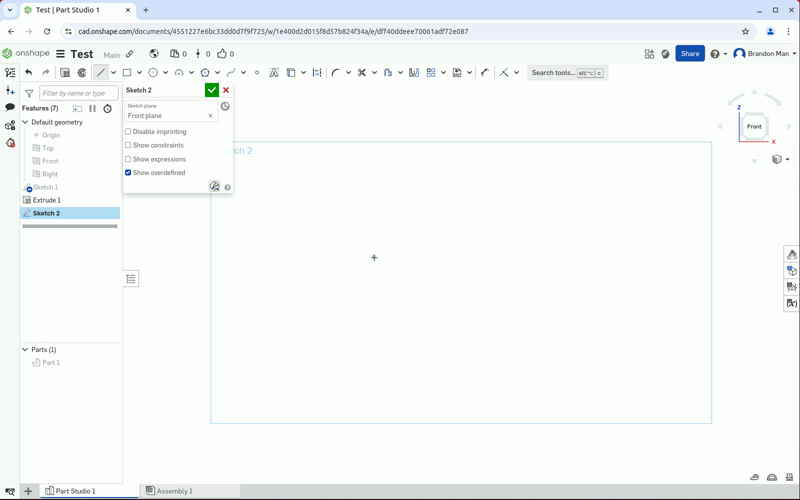
key_down(shift)
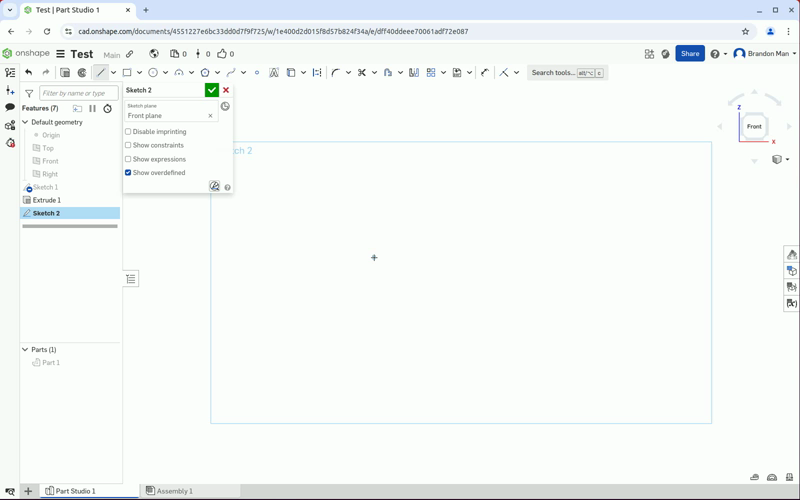
mouse_move(557, 257)
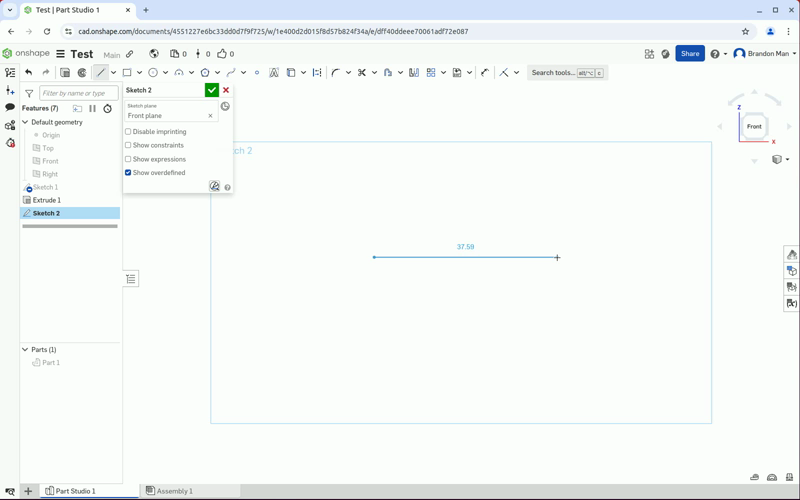
click(557, 257)
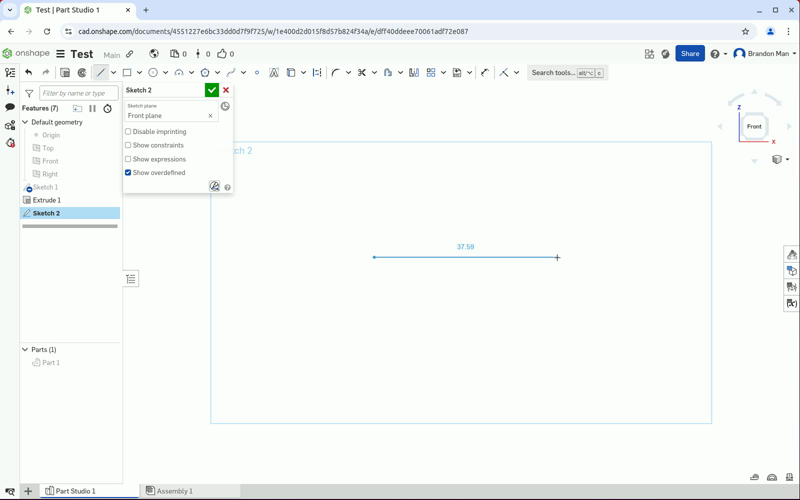
key_up(shift)
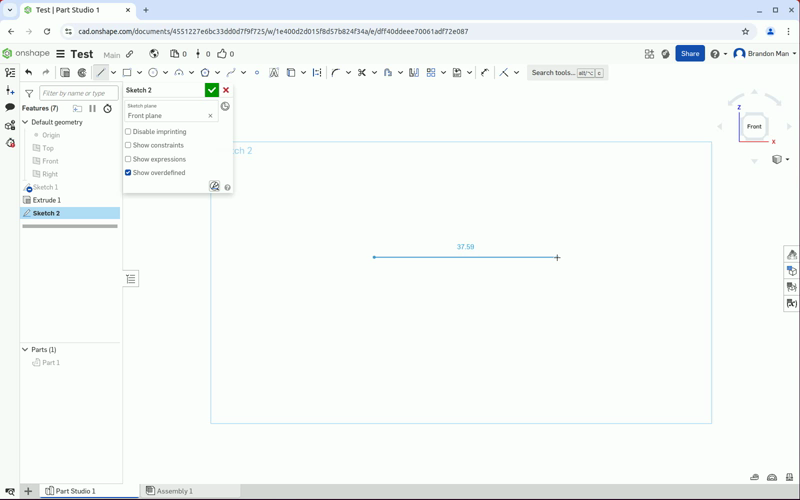
key_down(shift)
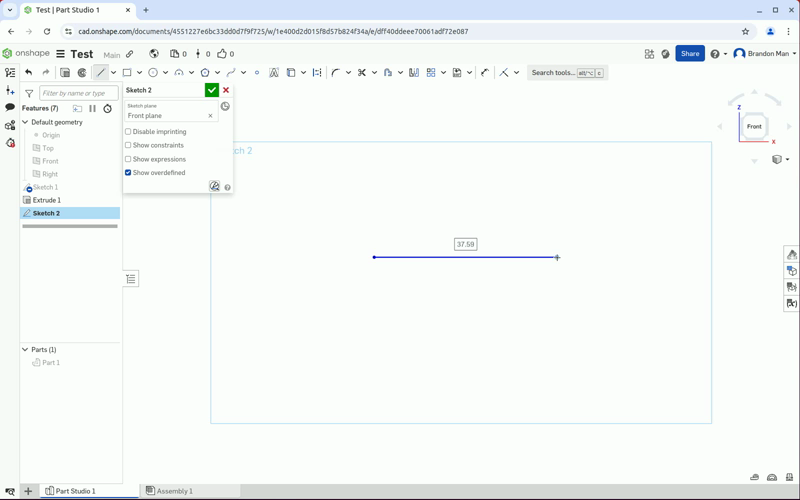
mouse_move(587, 257)
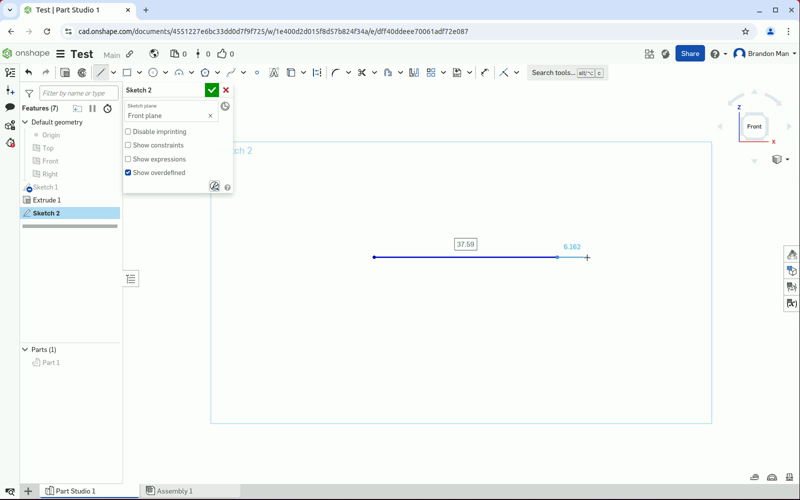
mouse_move(557, 237)
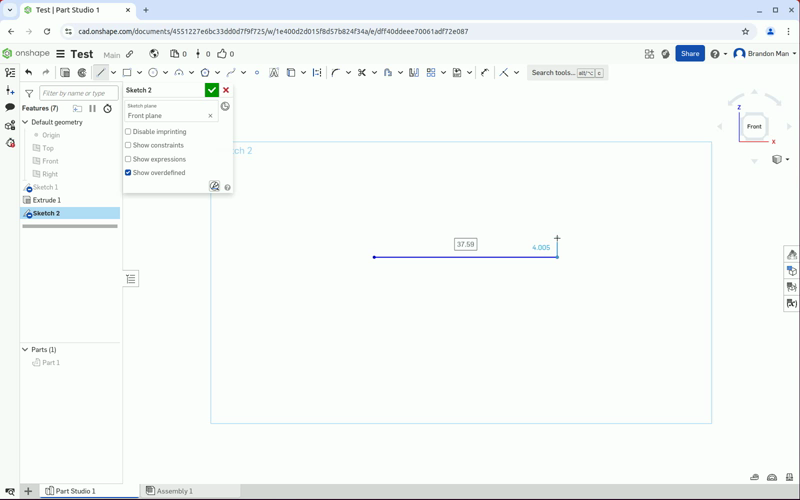
click(557, 237)
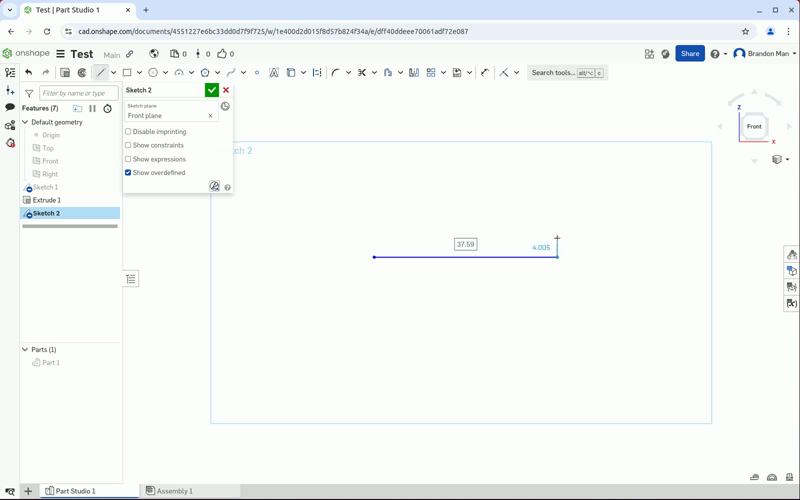
key_up(shift)
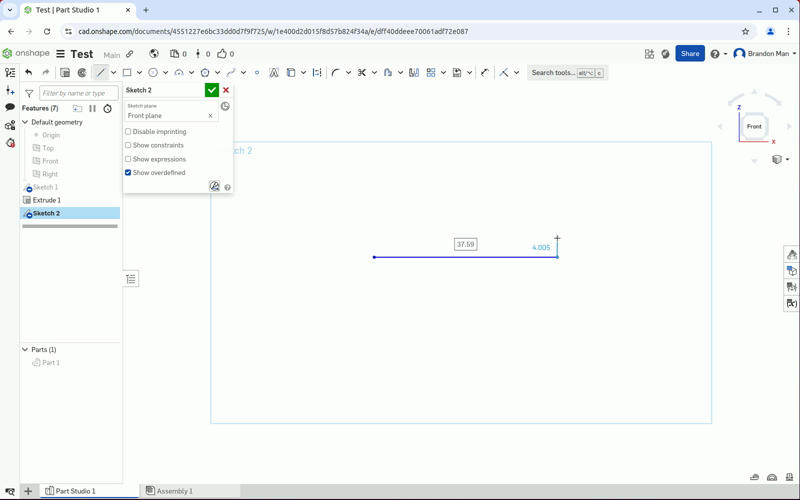
key_down(shift)
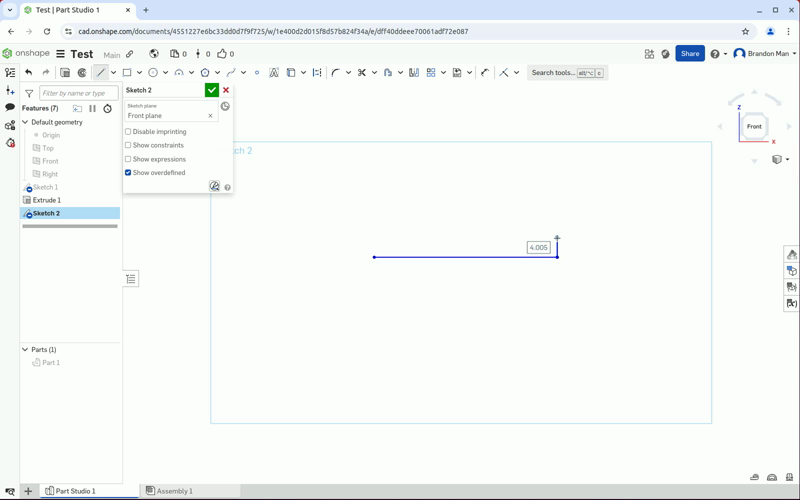
mouse_move(587, 237)
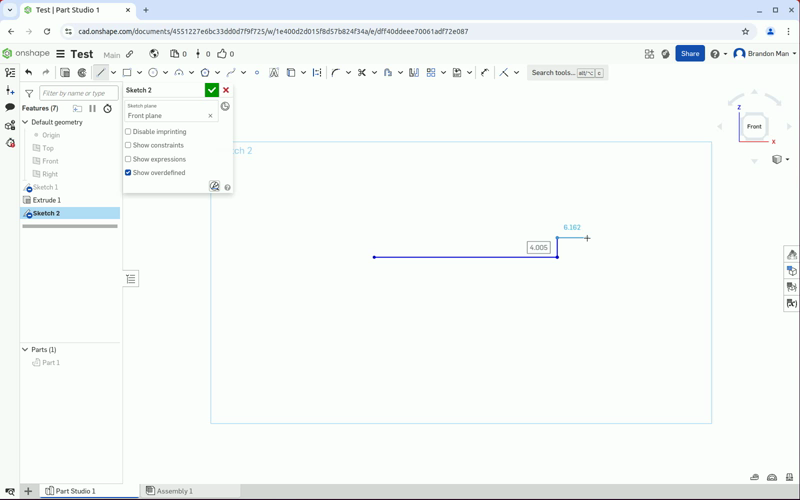
mouse_move(530, 222)
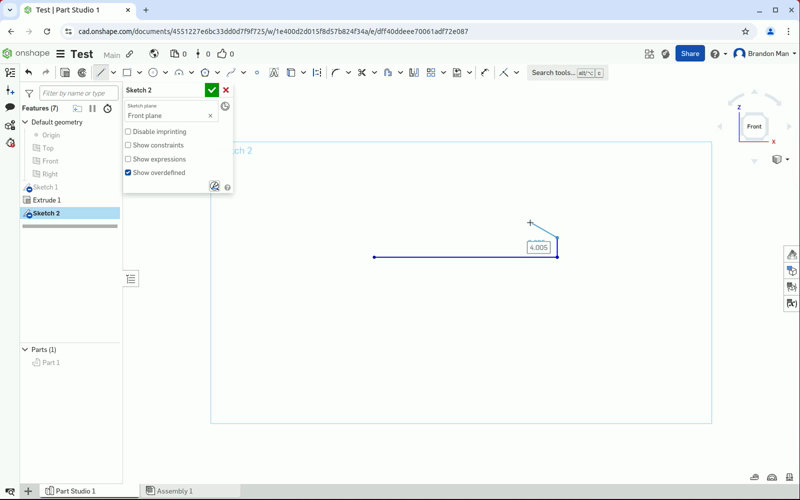
click(530, 222)
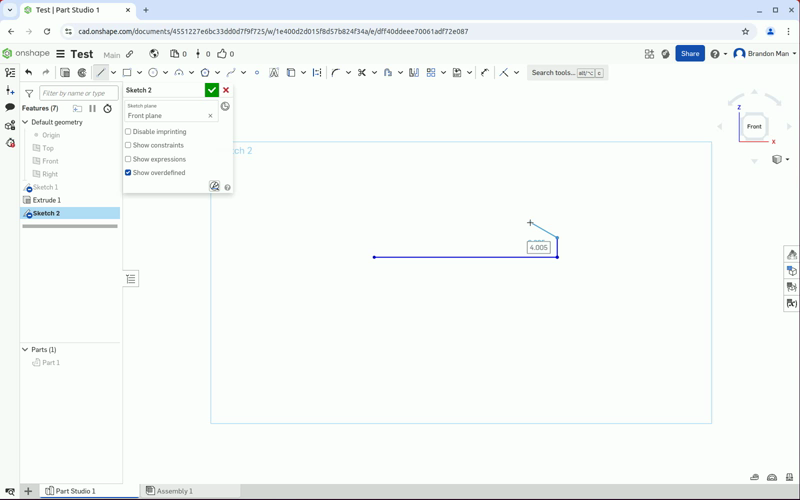
key_up(shift)
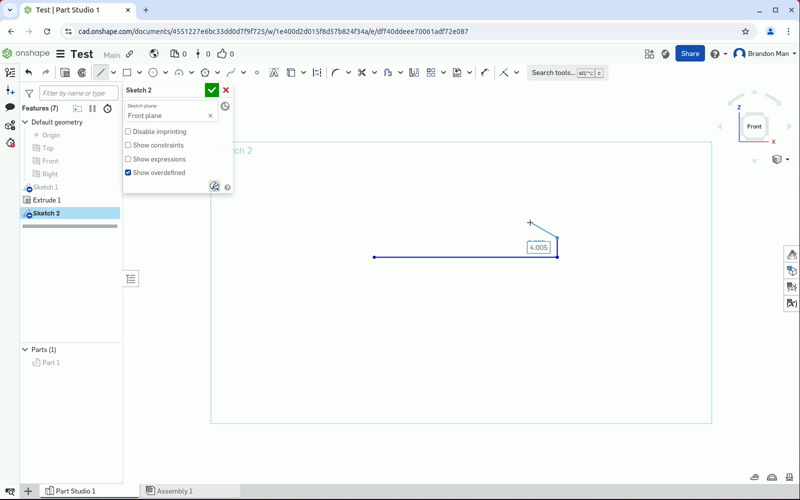
key_down(shift)
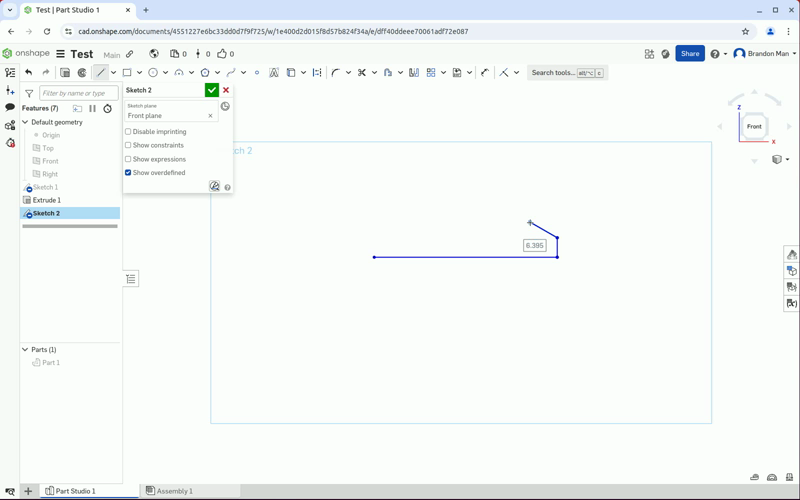
mouse_move(401, 222)
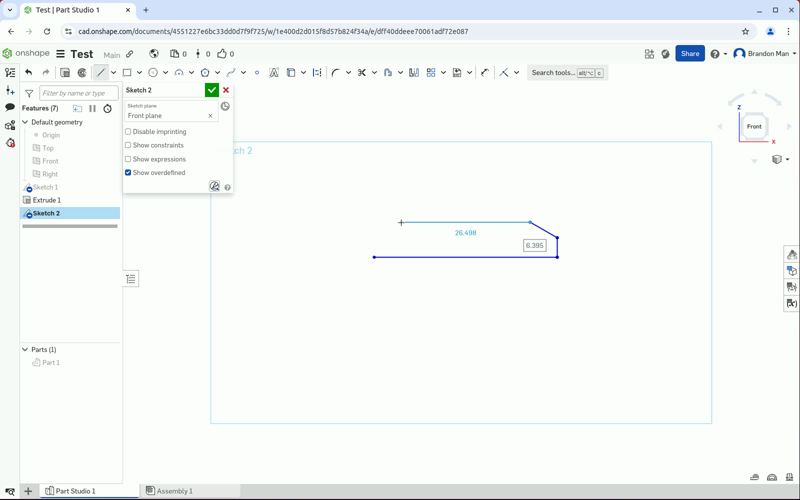
click(401, 222)
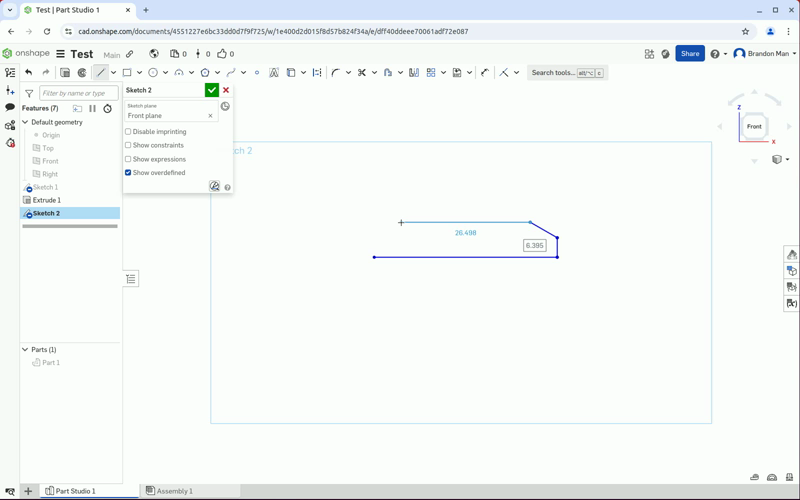
key_up(shift)
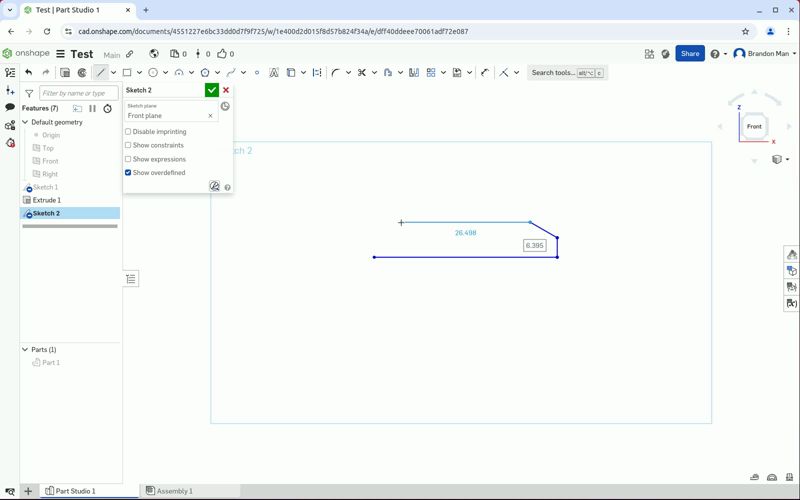
key_down(shift)
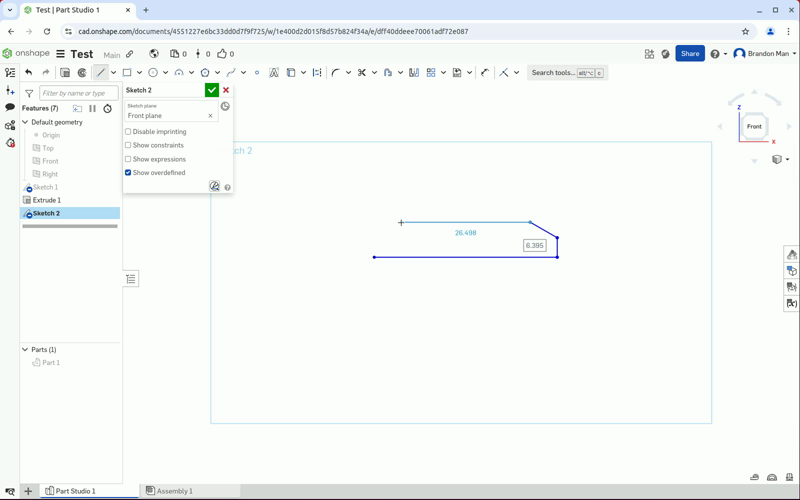
mouse_move(431, 222)
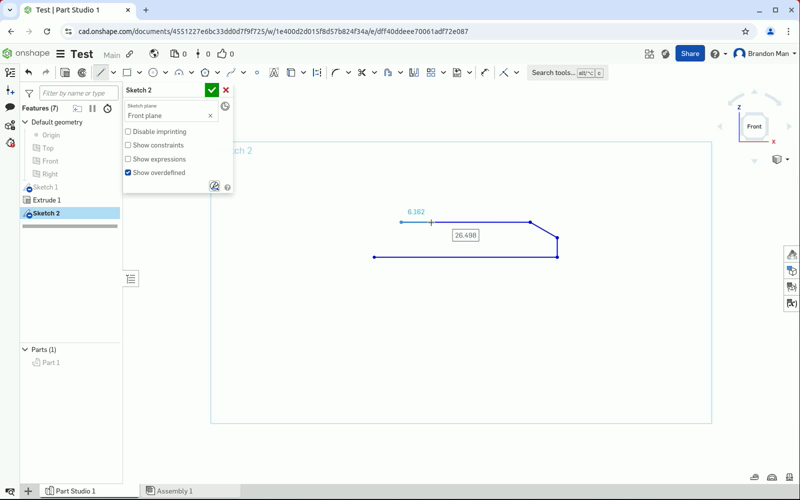
mouse_move(374, 237)
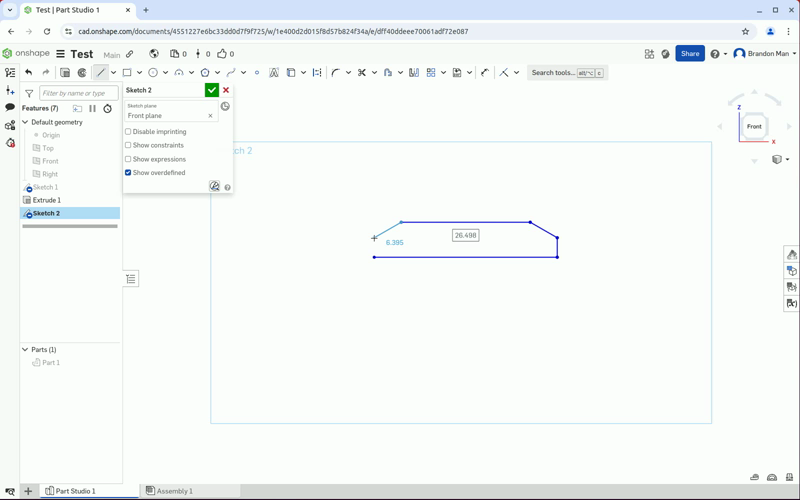
click(374, 237)
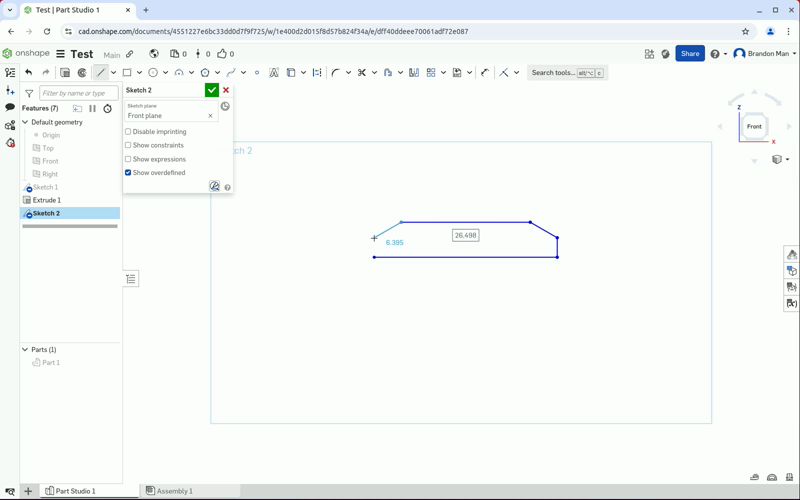
key_up(shift)
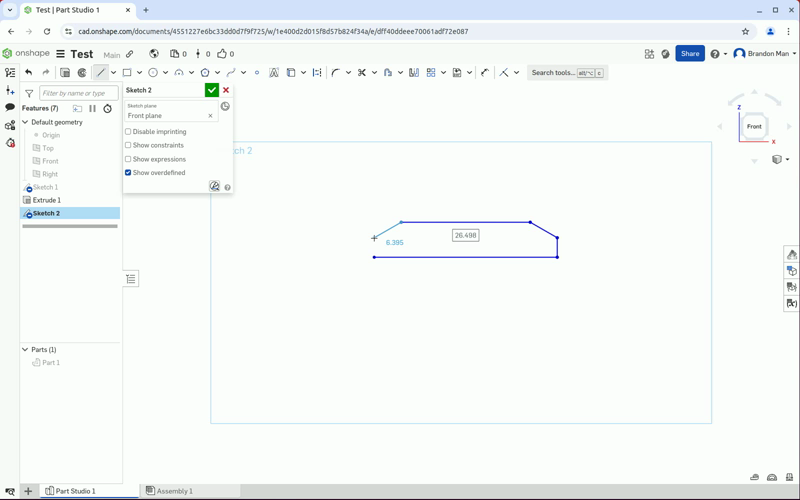
mouse_move(404, 237)
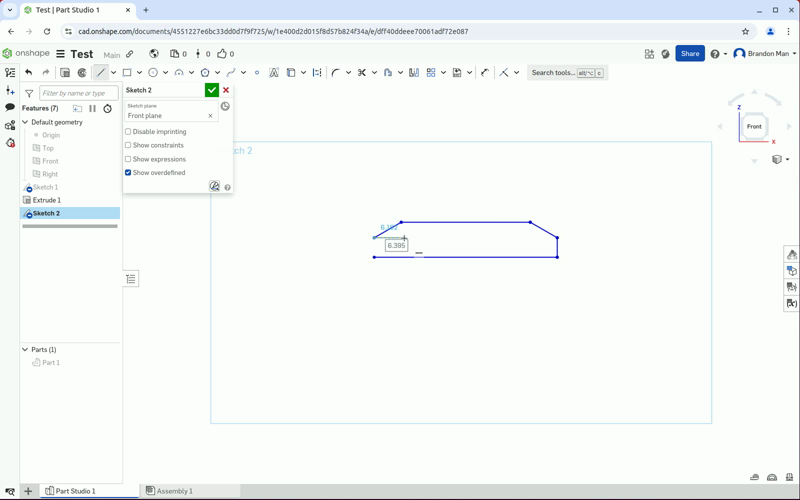
key_down(shift)
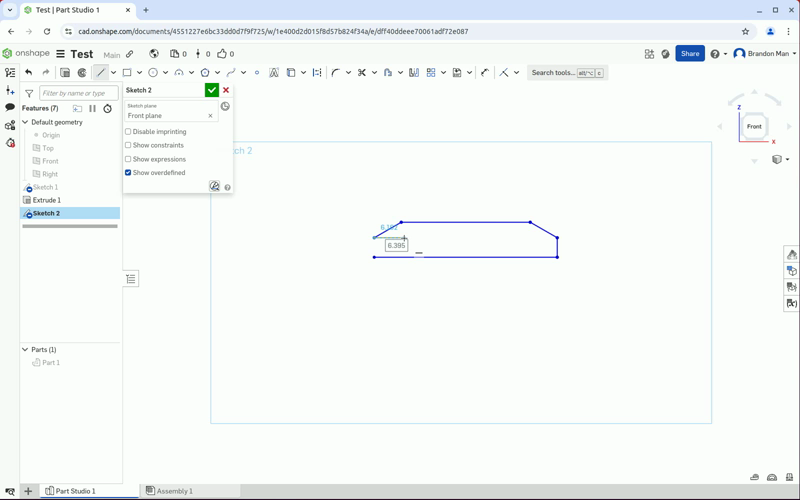
mouse_move(374, 257)
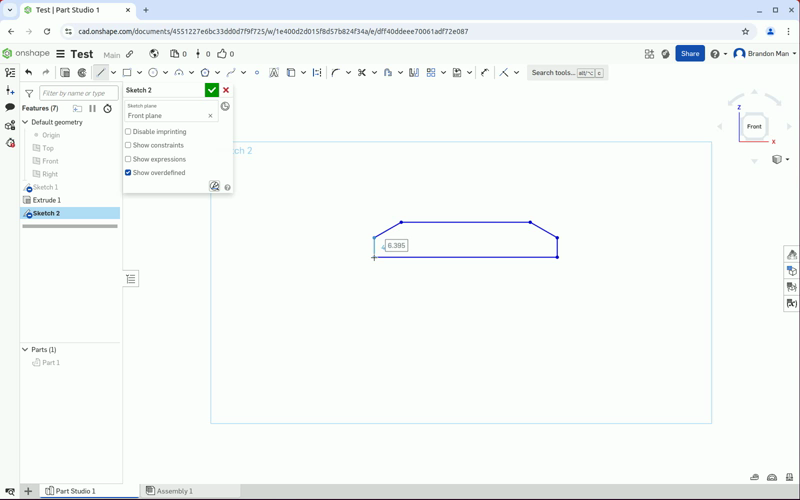
key_up(shift)
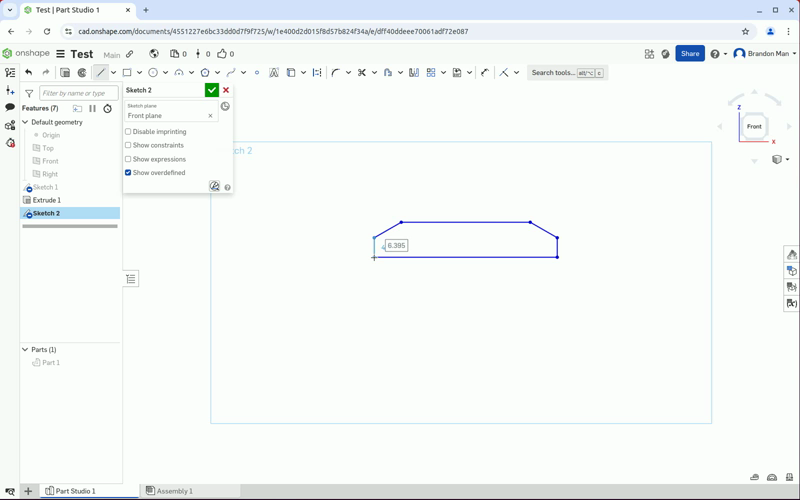
click(374, 257)
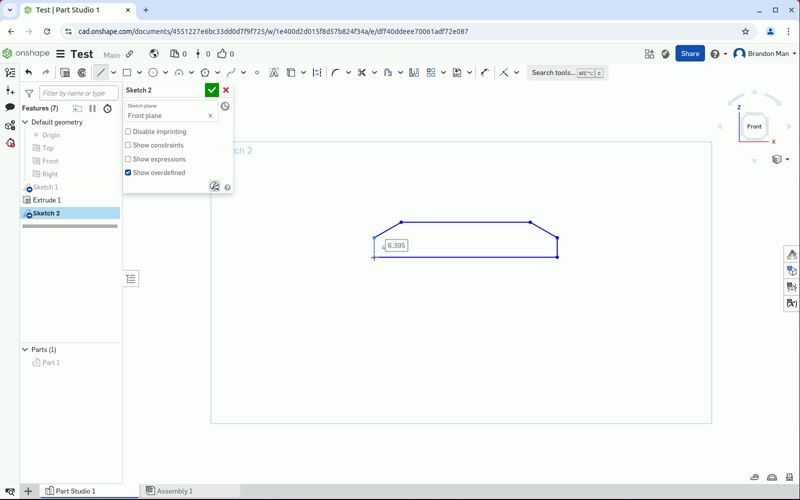
key(esc)
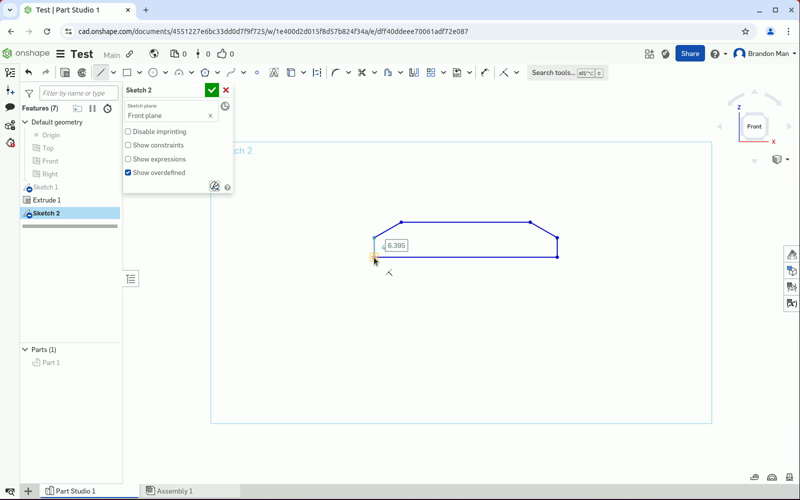
mouse_move(529, 249)
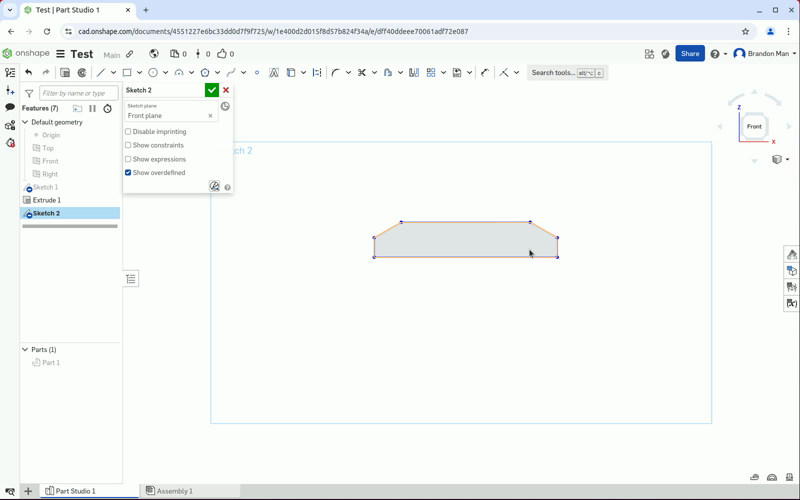
click(529, 249)
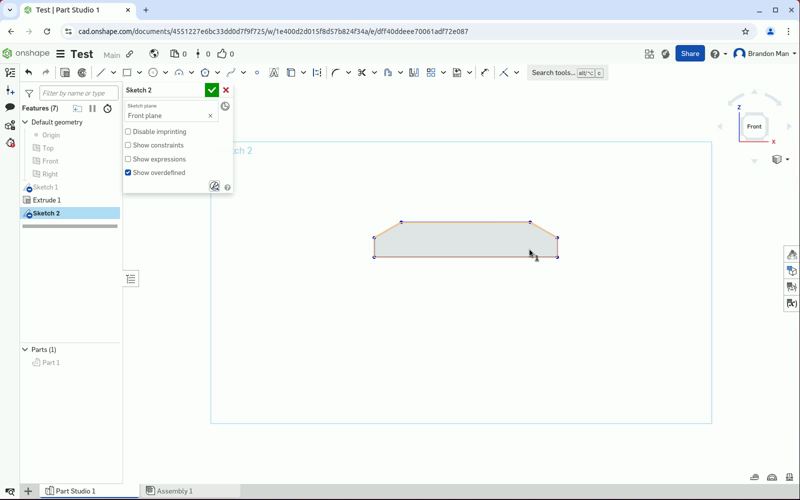
mouse_move(73, 352)
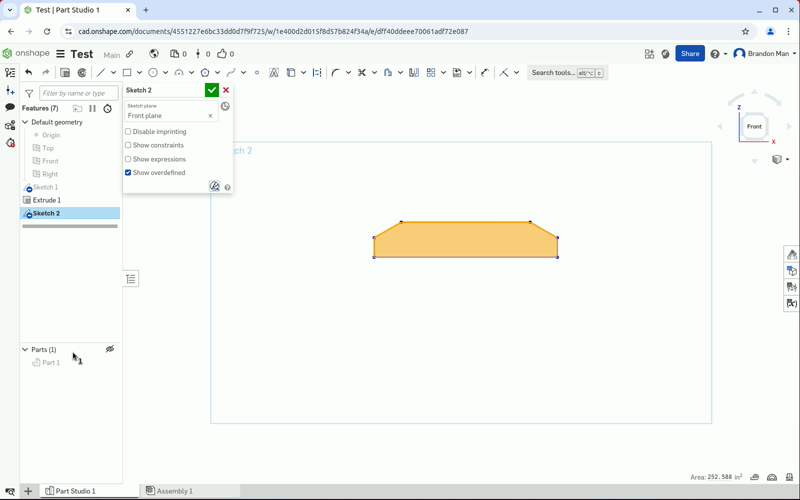
key(shift+y)
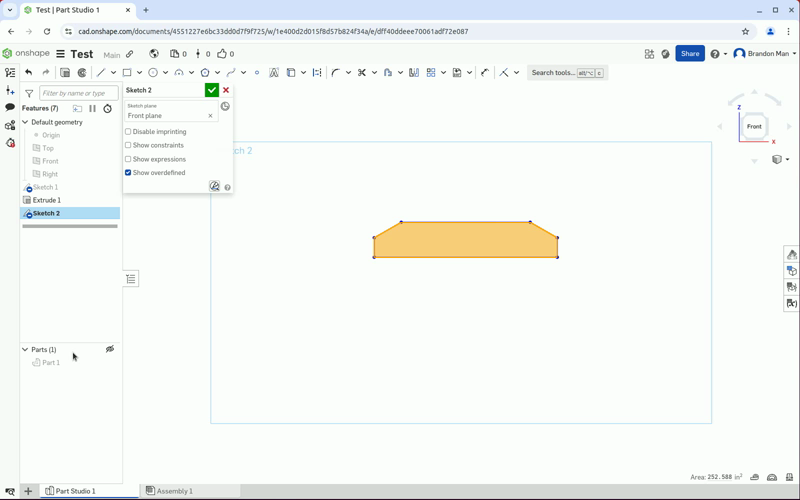
key(shift+e)
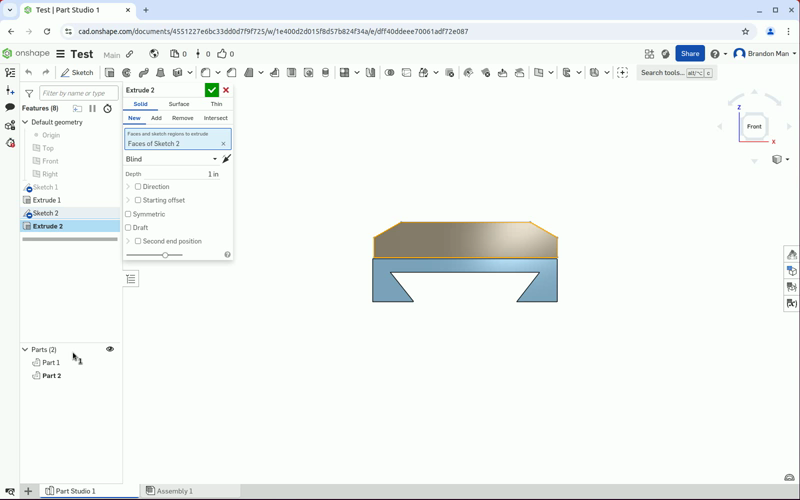
mouse_move(143, 106)
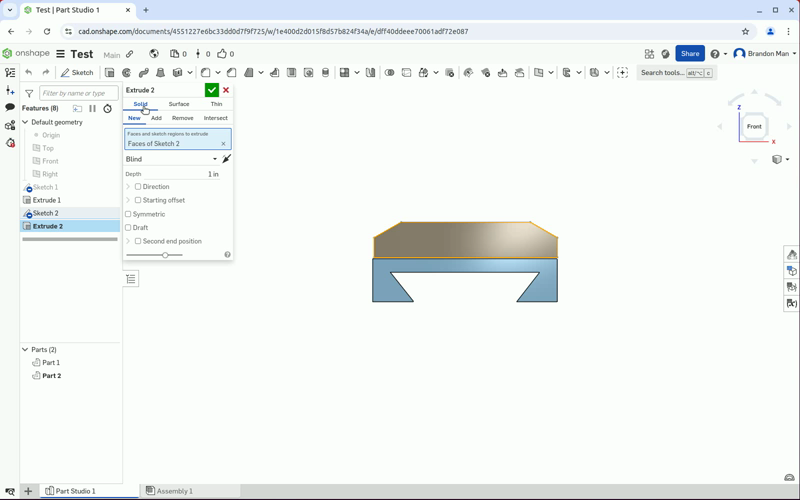
click(143, 106)
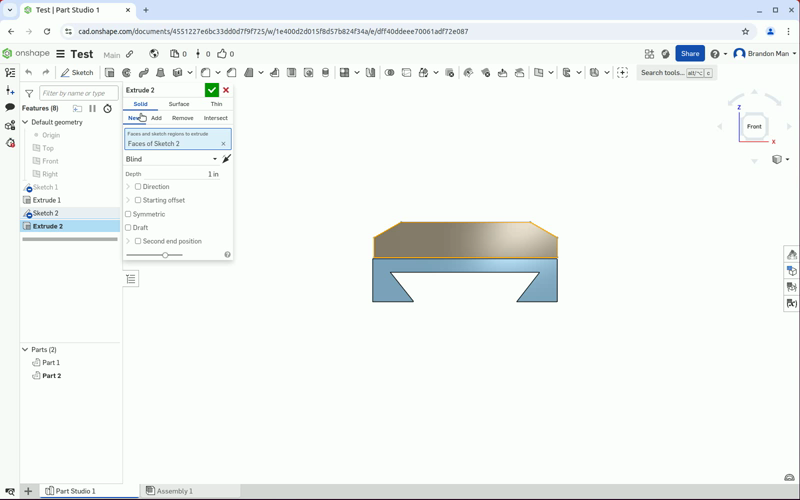
mouse_move(137, 120)
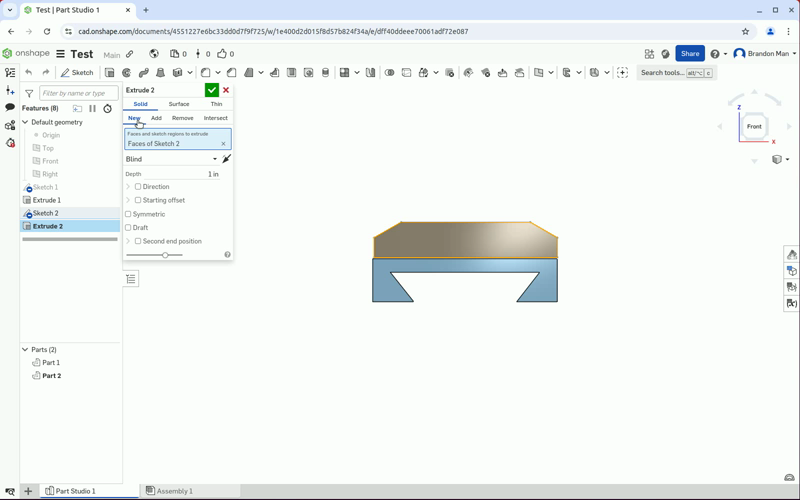
click(137, 120)
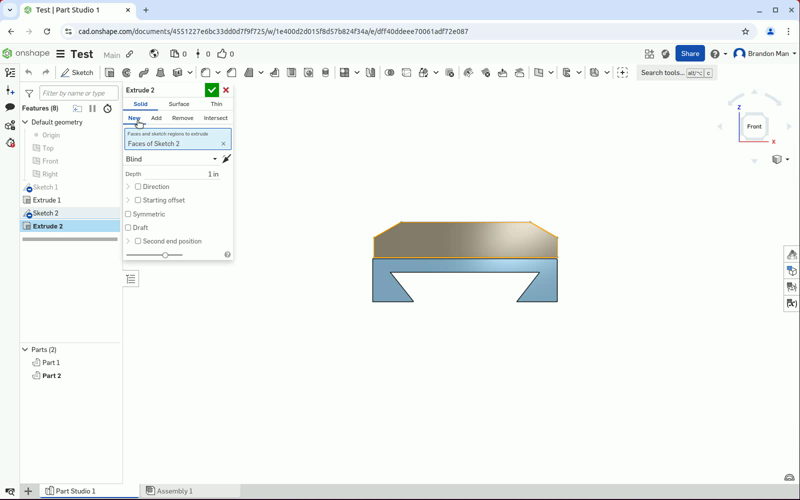
key(tab, 4)
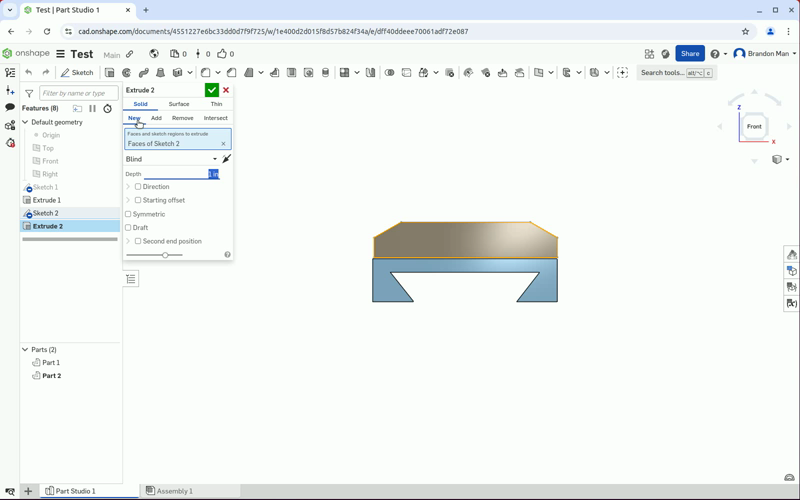
text(-7.462)
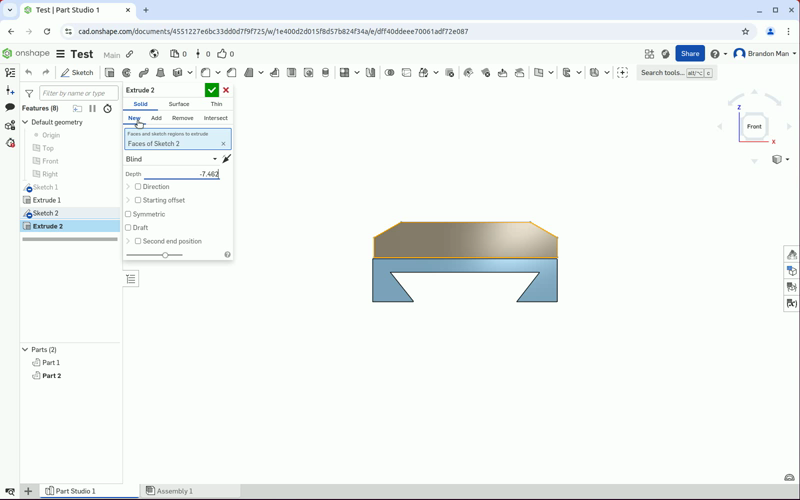
key(enter)
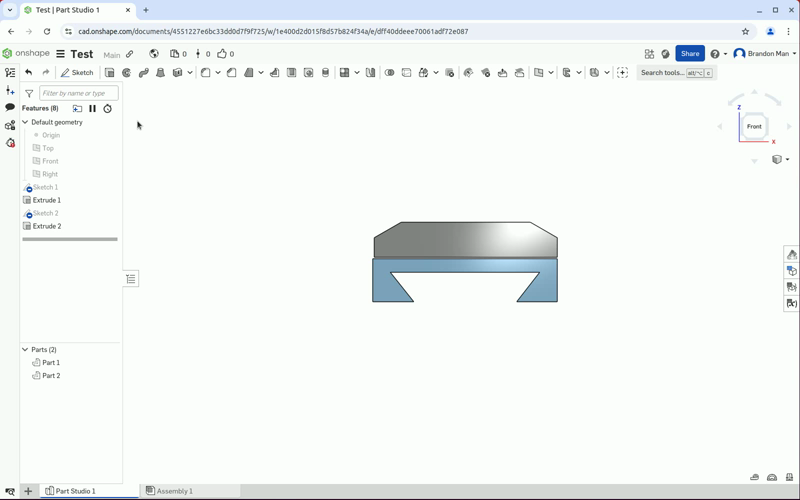
key(shift+h)
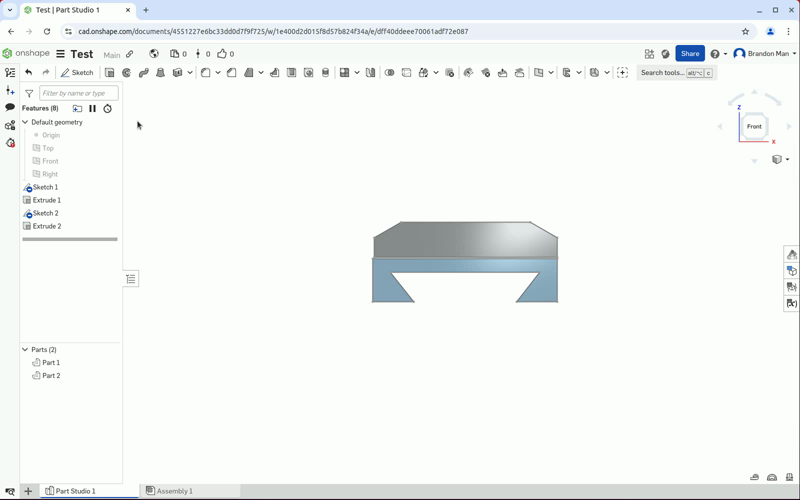
key(shift+h)
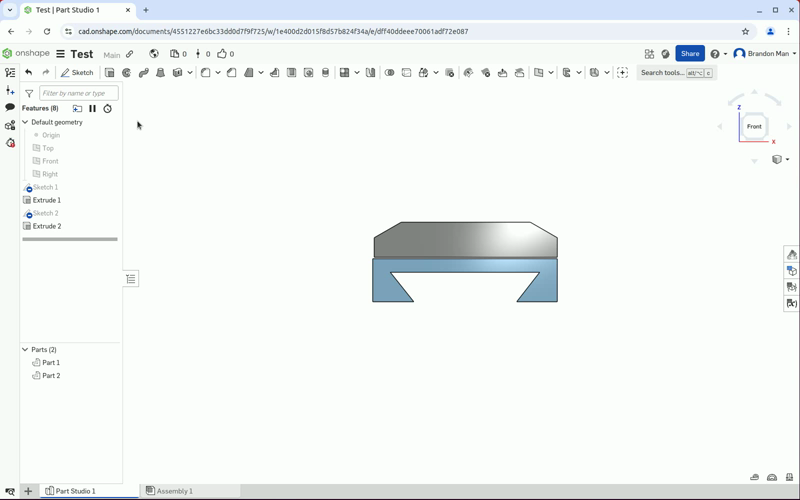
mouse_move(73, 189)
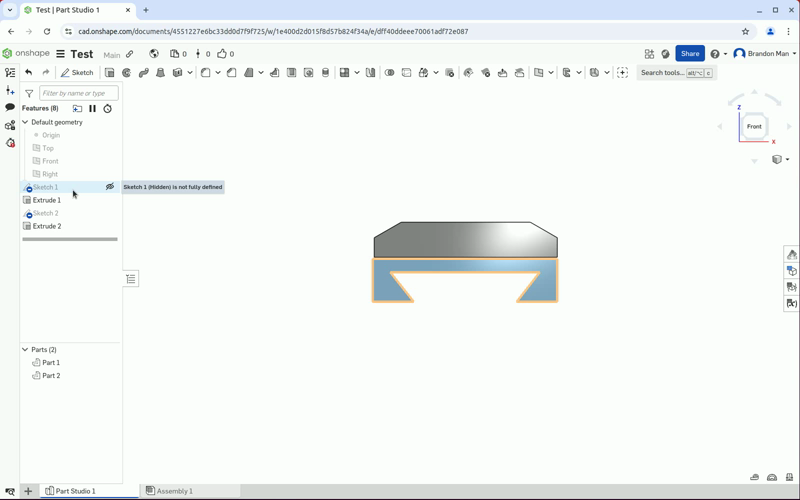
click(73, 189)
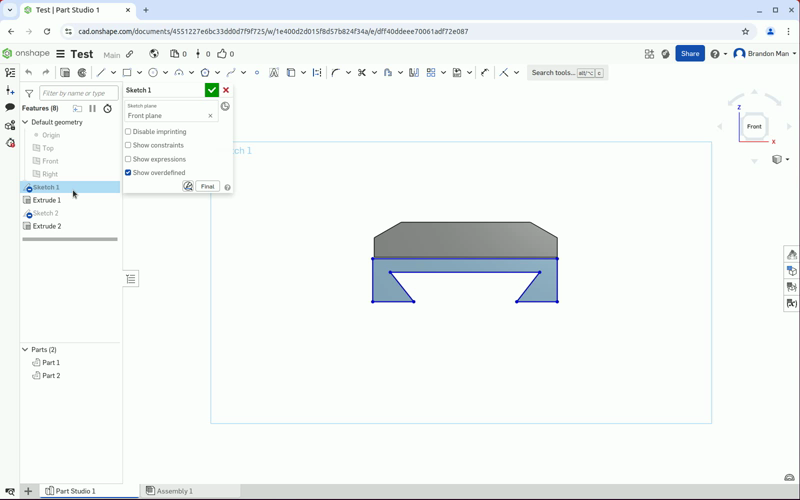
mouse_move(229, 92)
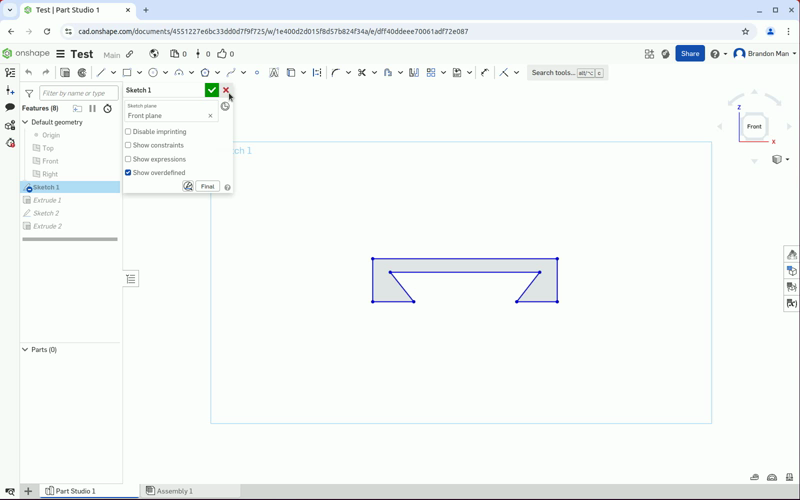
click(229, 92)
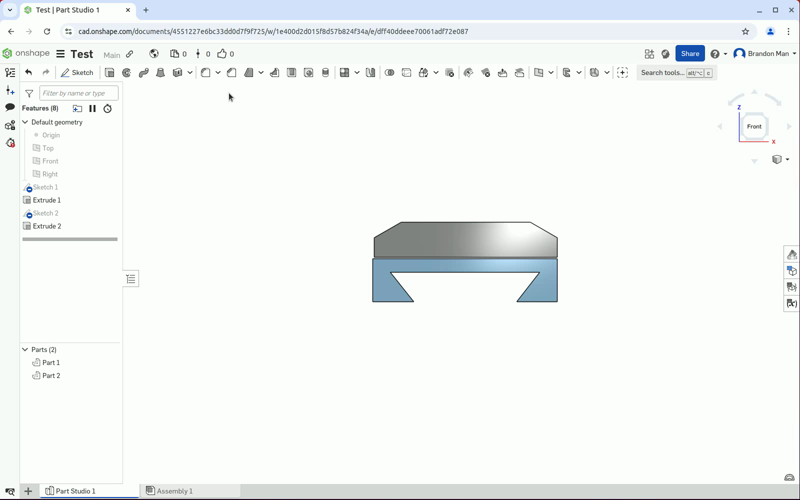
mouse_move(73, 352)
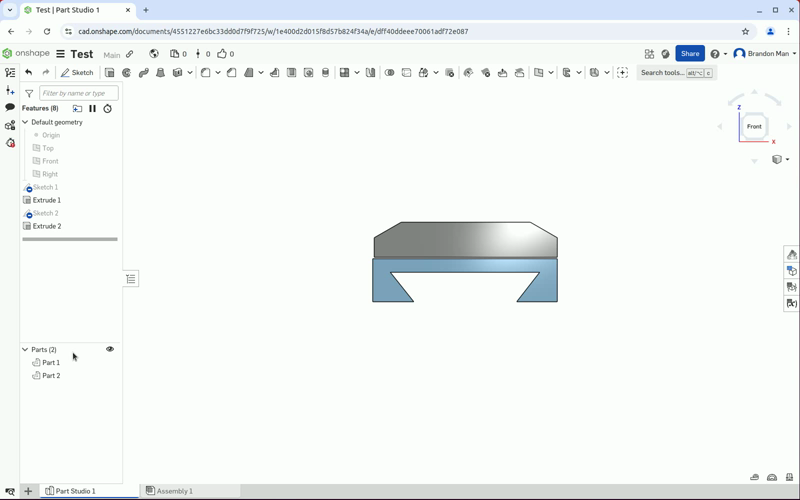
key(y)
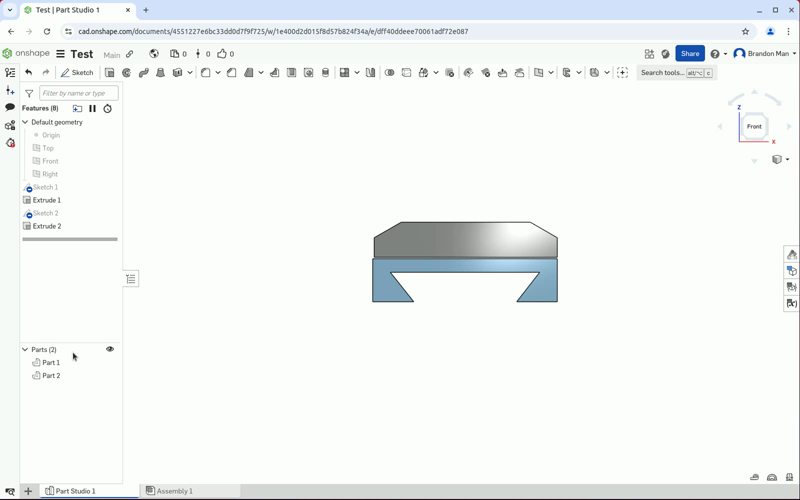
key(shift+p)
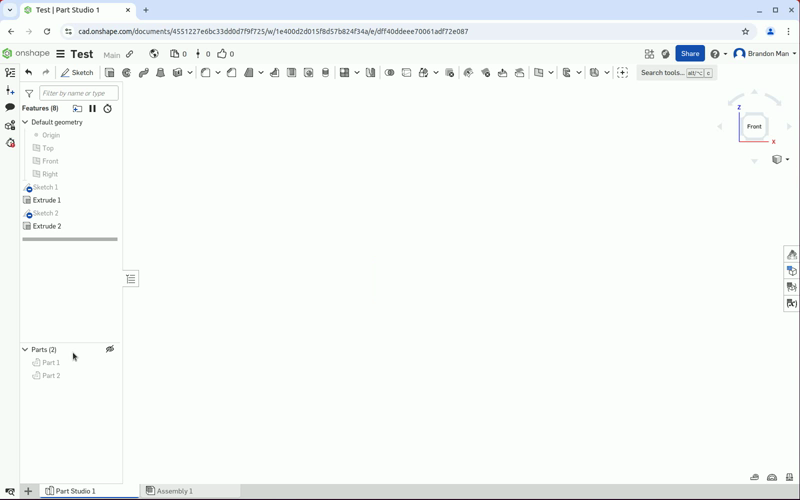
key(space)
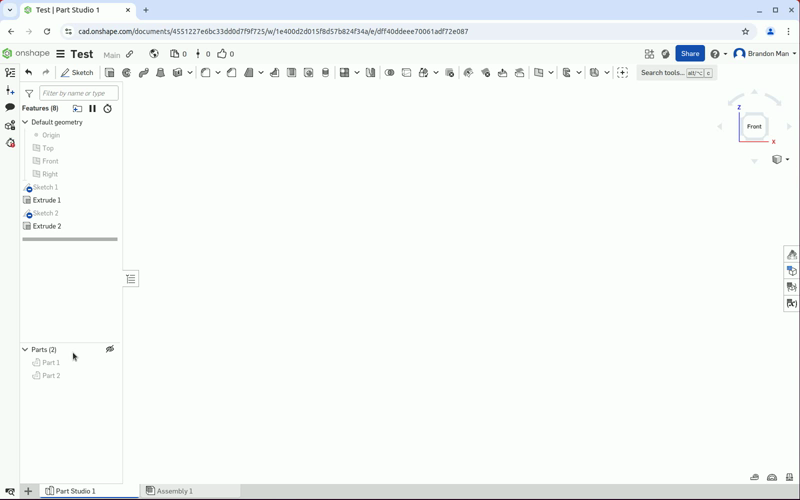
key_down(shift)
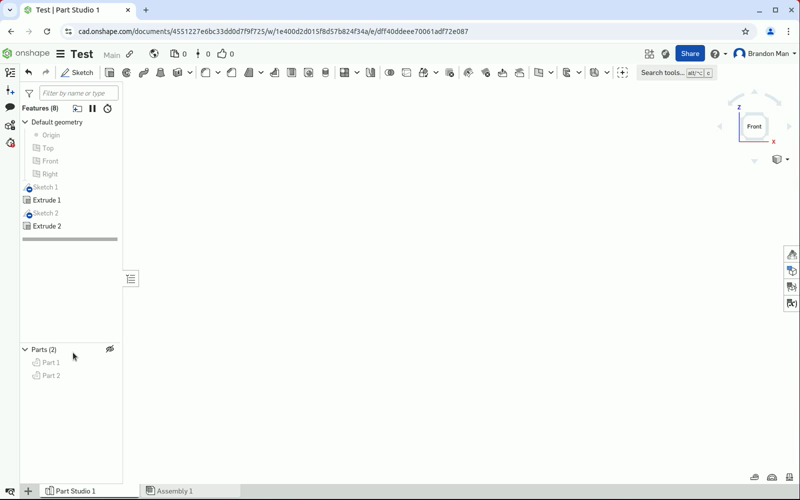
key(down)
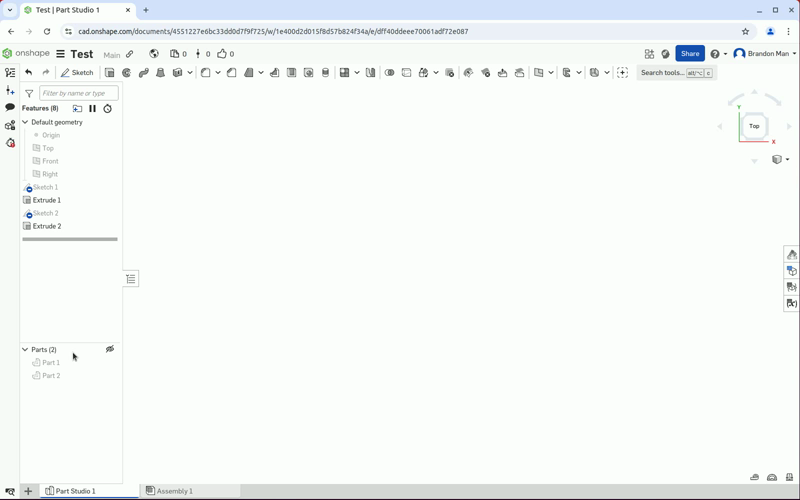
key_up(shift)
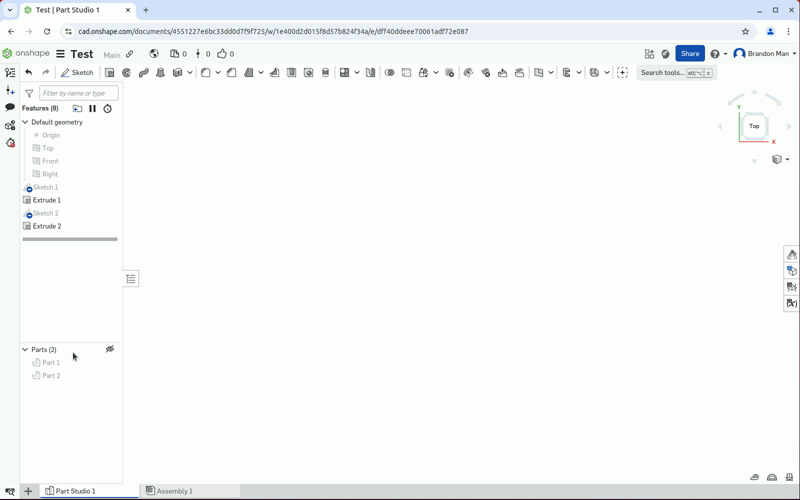
mouse_move(73, 352)
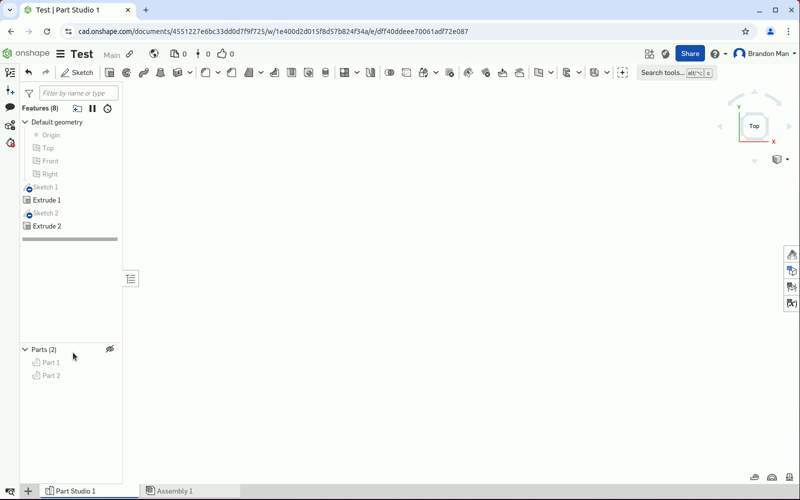
key(shift+y)
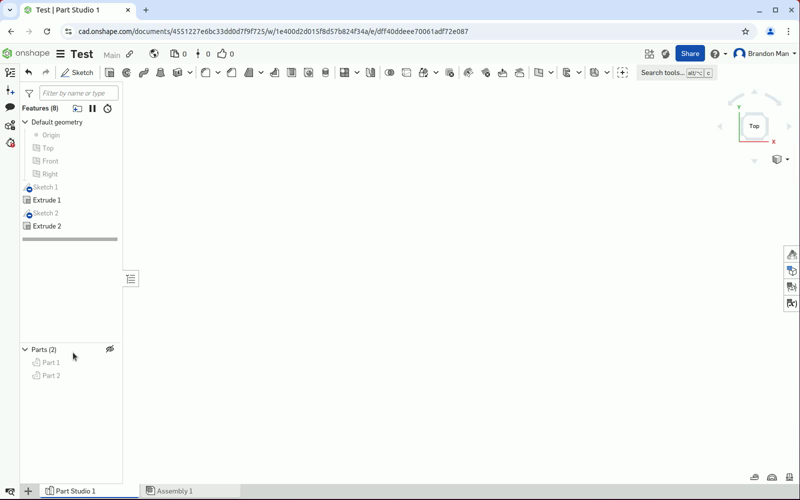
key(shift+s)
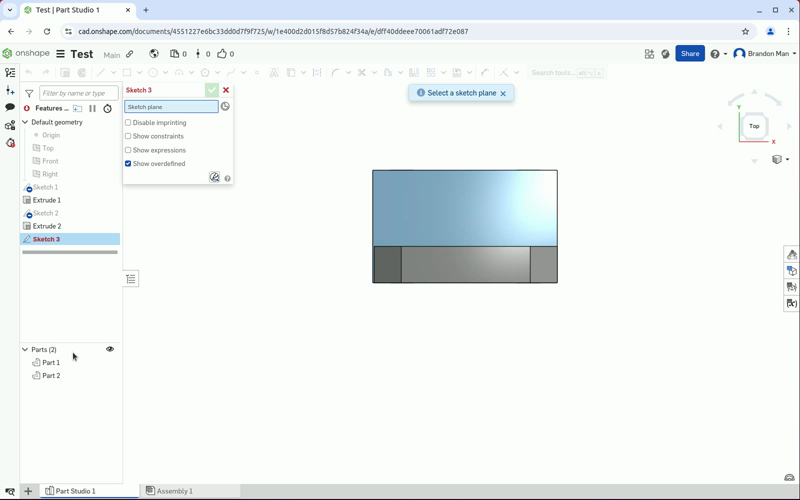
mouse_move(73, 150)
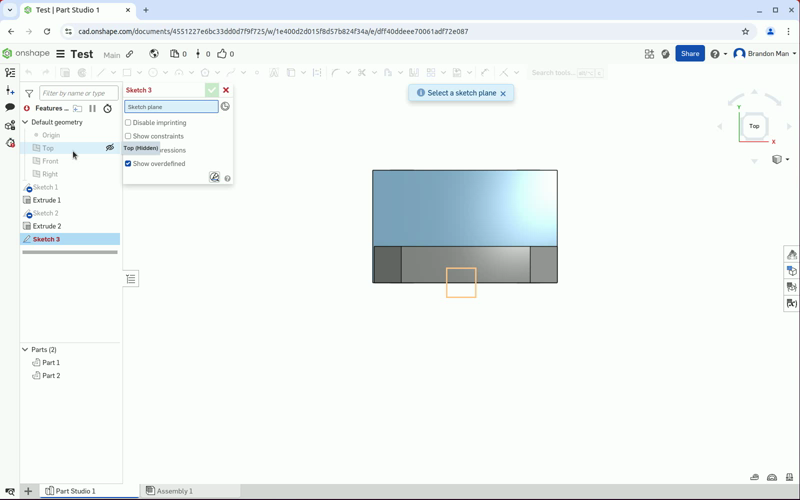
click(73, 150)
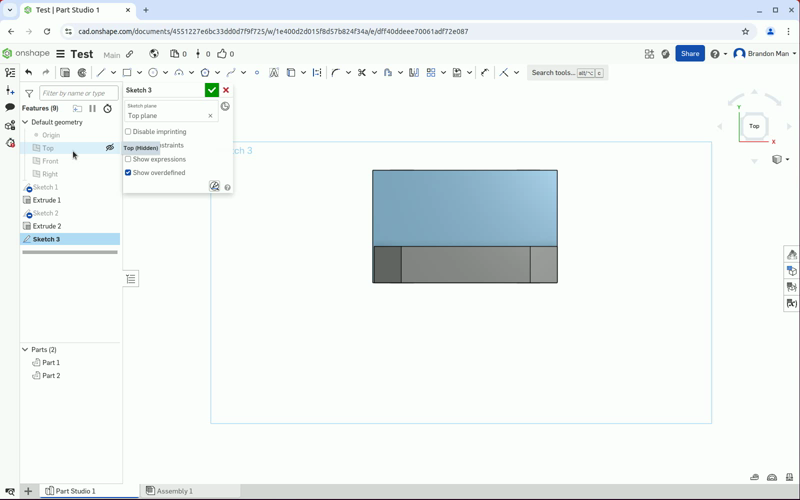
mouse_move(73, 352)
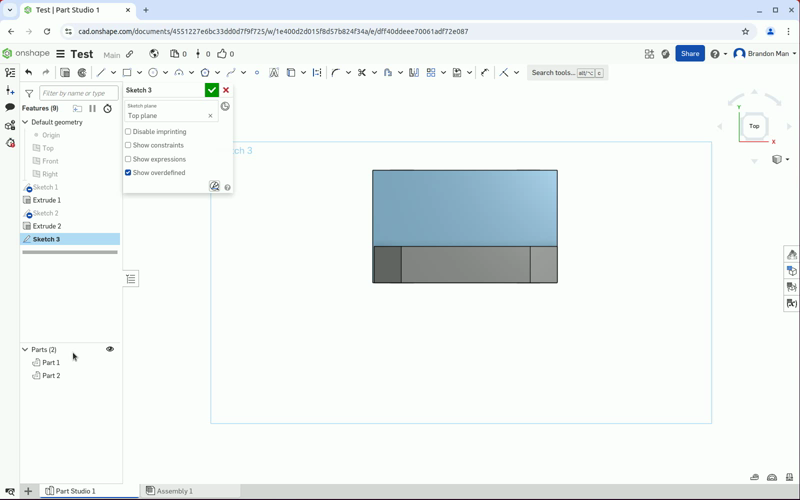
key(y)
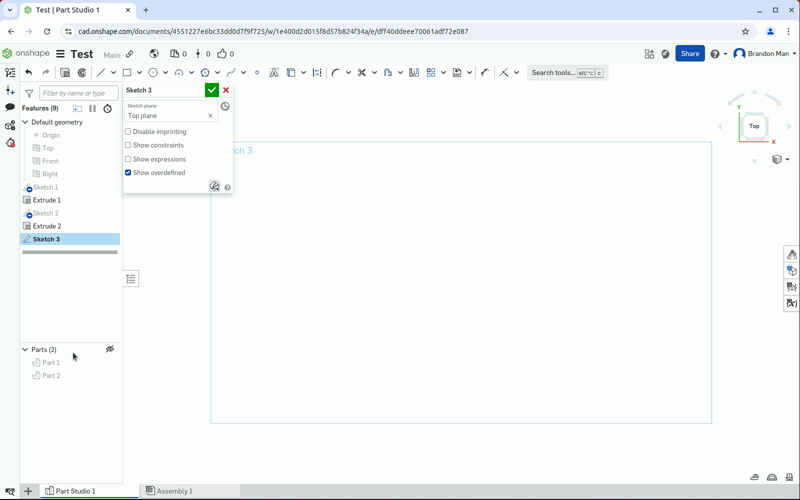
key(c)
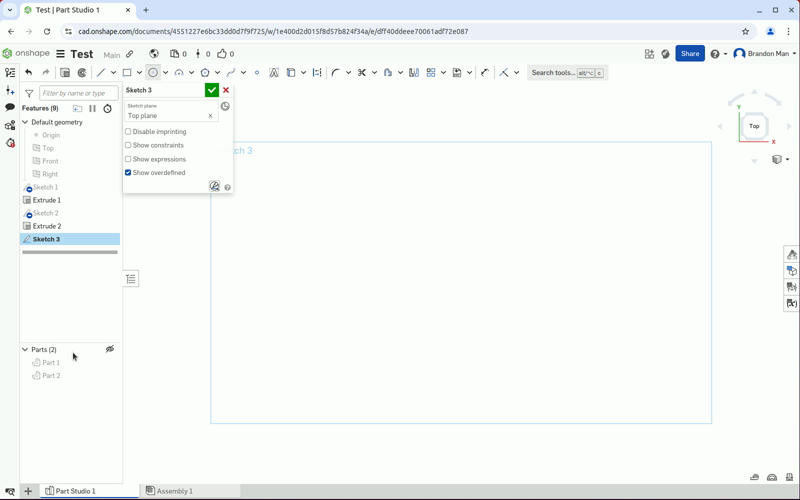
key_down(shift)
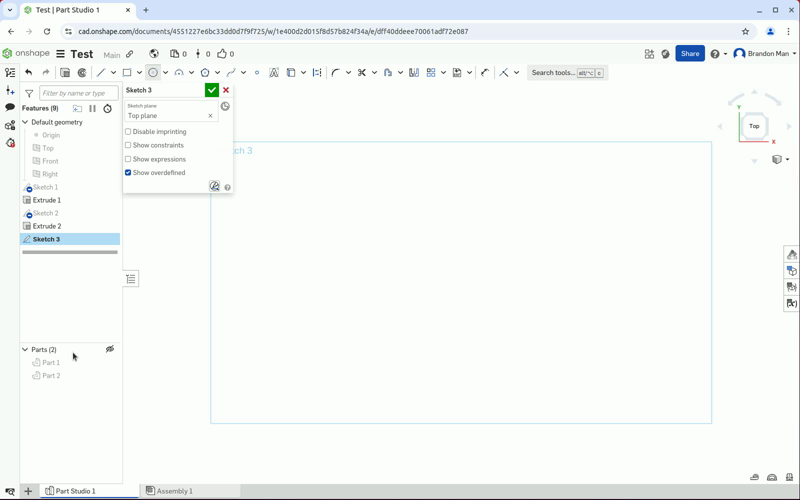
mouse_move(461, 210)
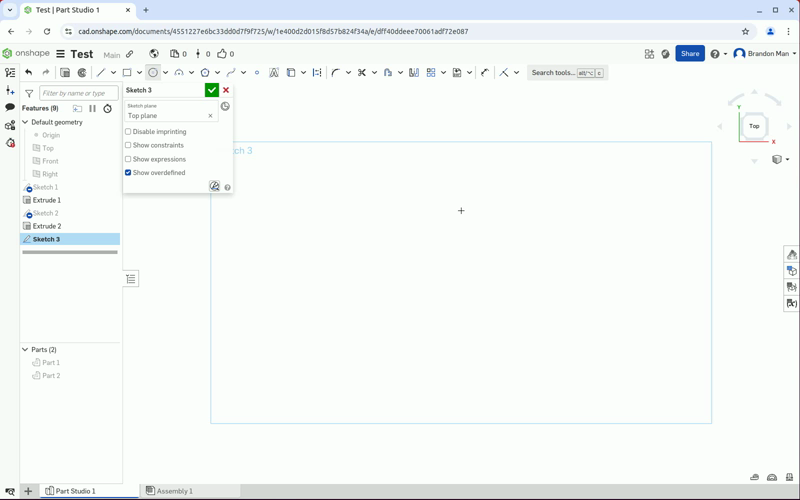
click(461, 210)
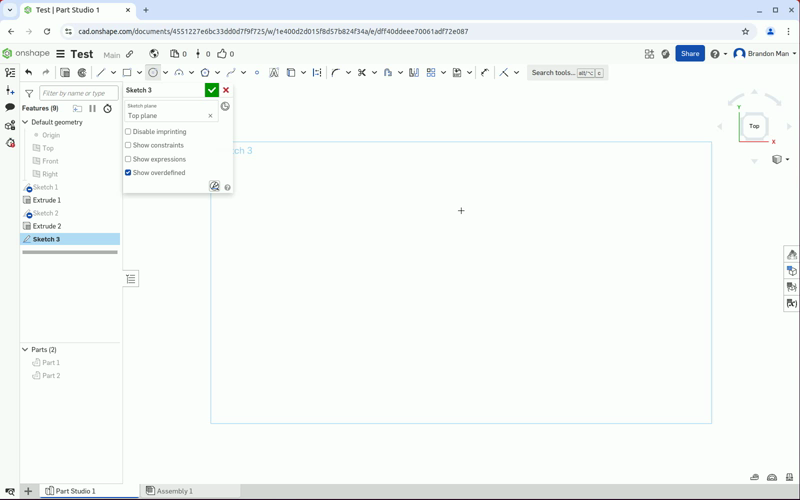
key_up(shift)
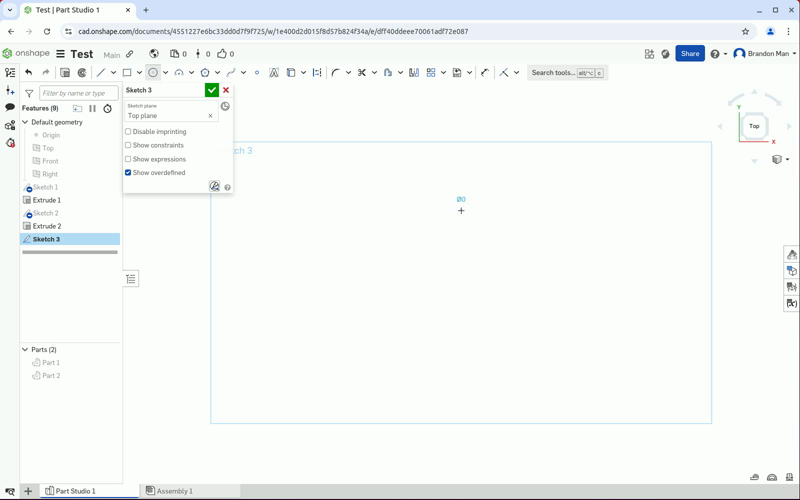
mouse_move(482, 210)
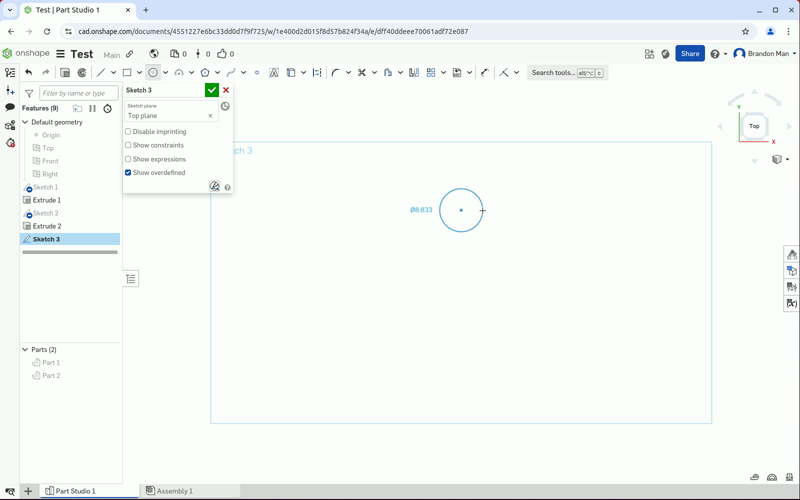
click(482, 210)
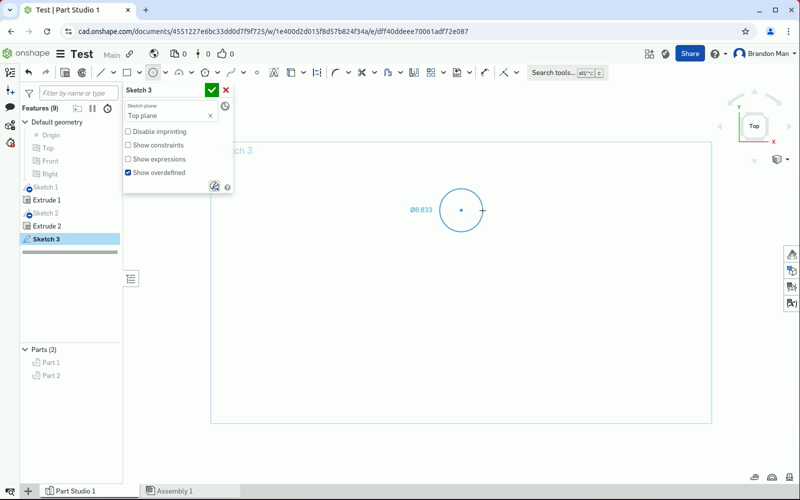
key(esc)
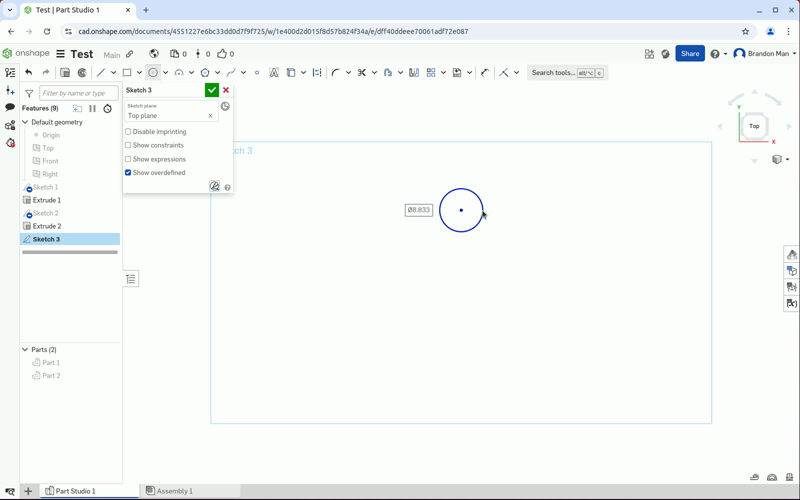
mouse_move(479, 214)
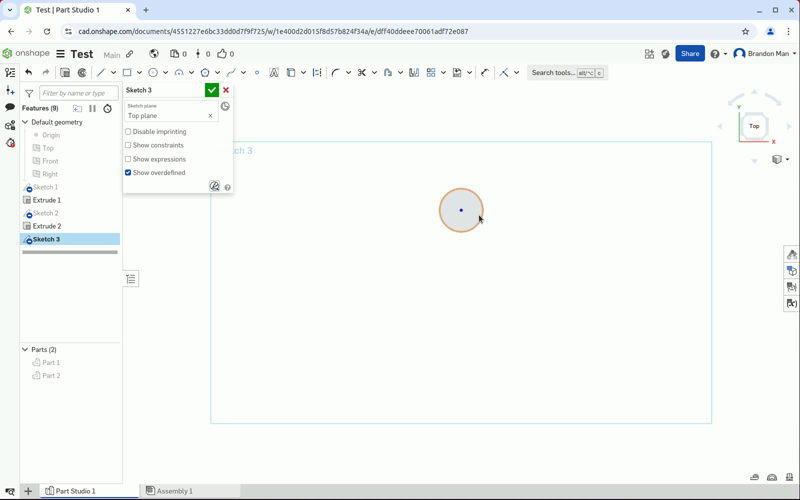
scroll(6)
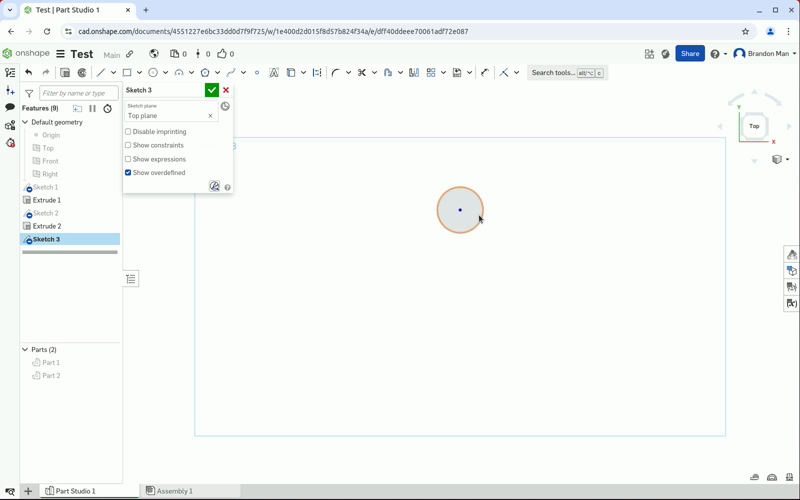
scroll(6)
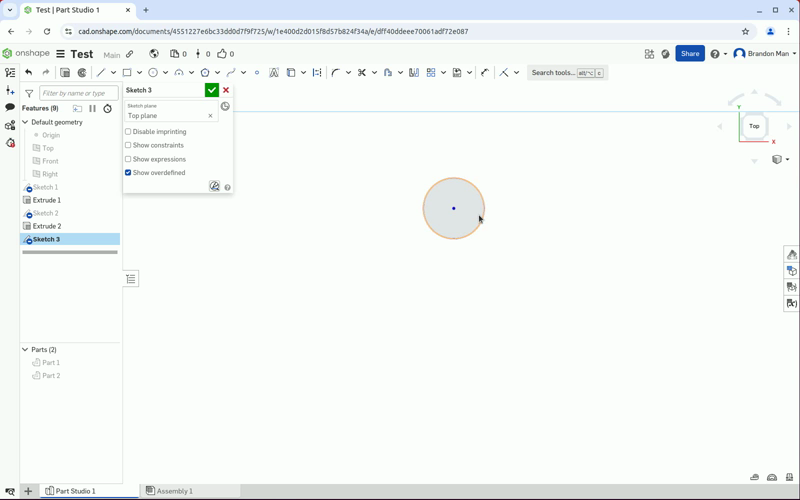
scroll(6)
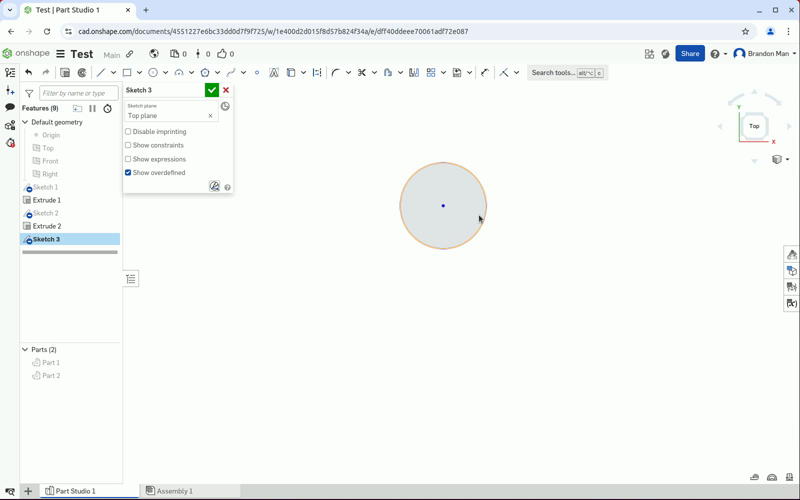
scroll(6)
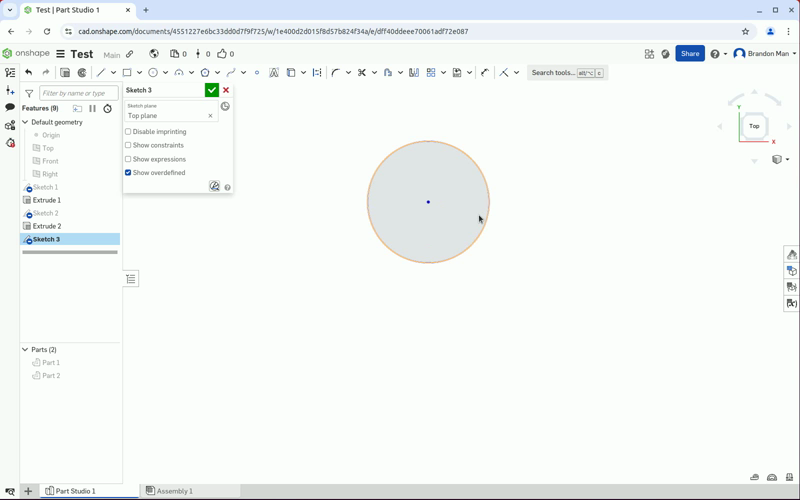
scroll(6)
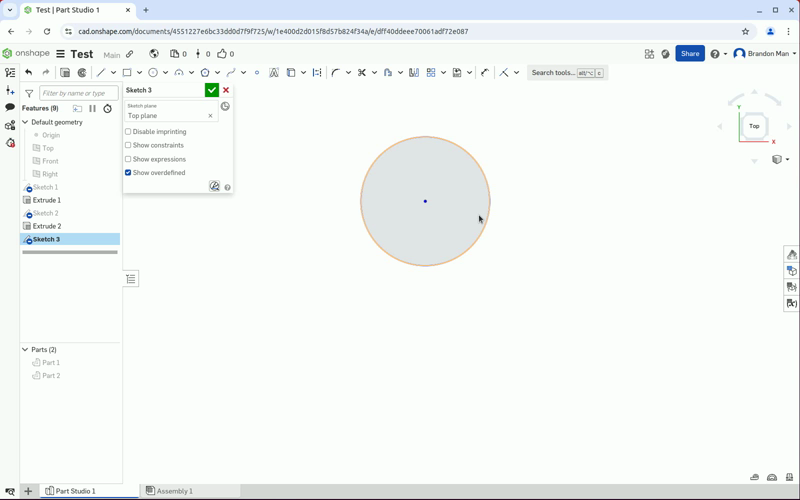
scroll(6)
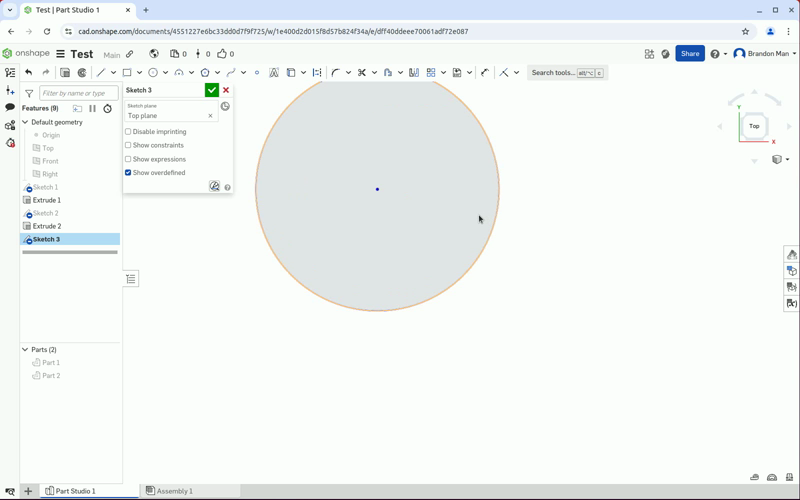
scroll(6)
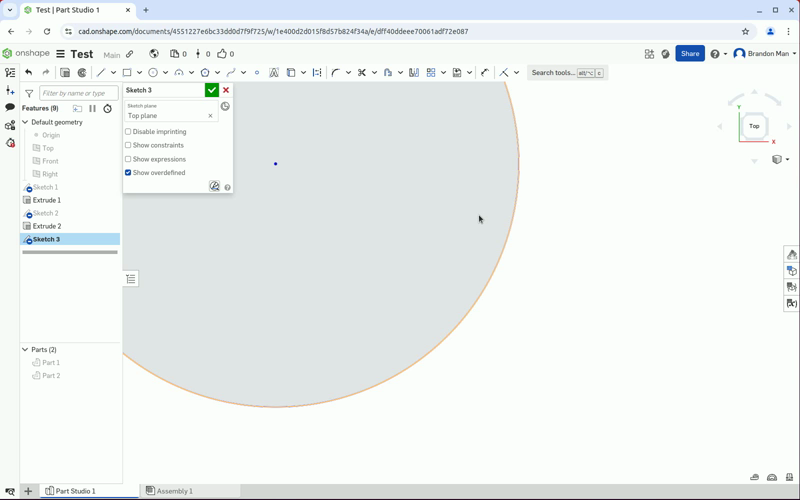
click(479, 214)
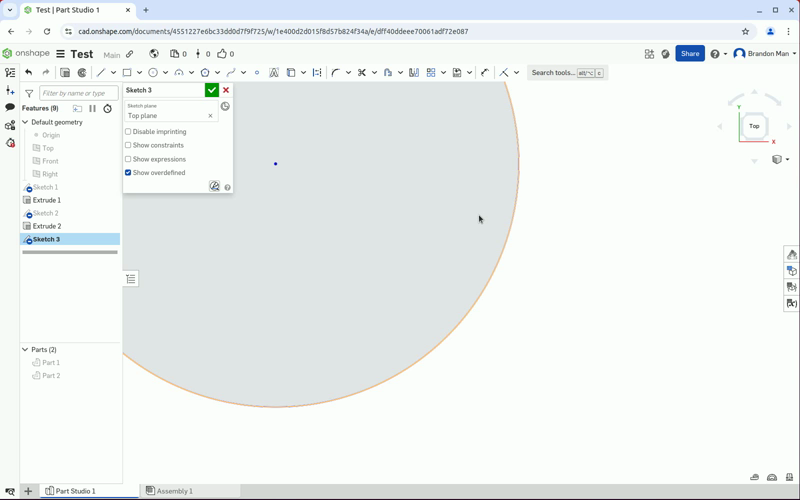
scroll(-6)
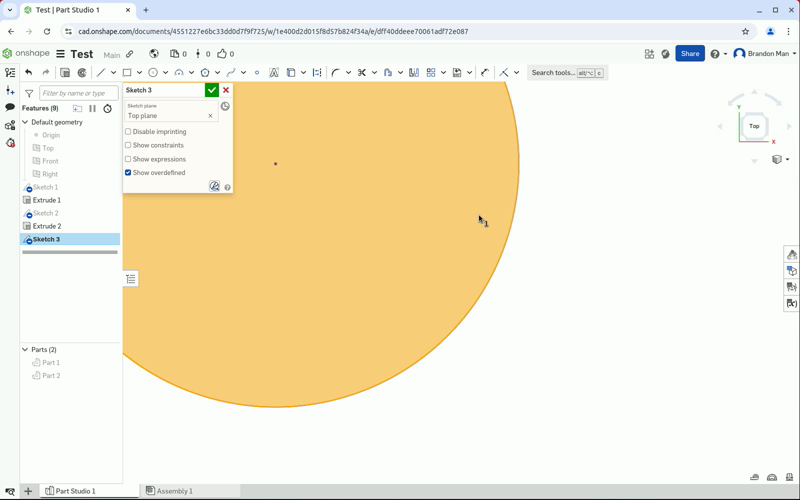
scroll(-6)
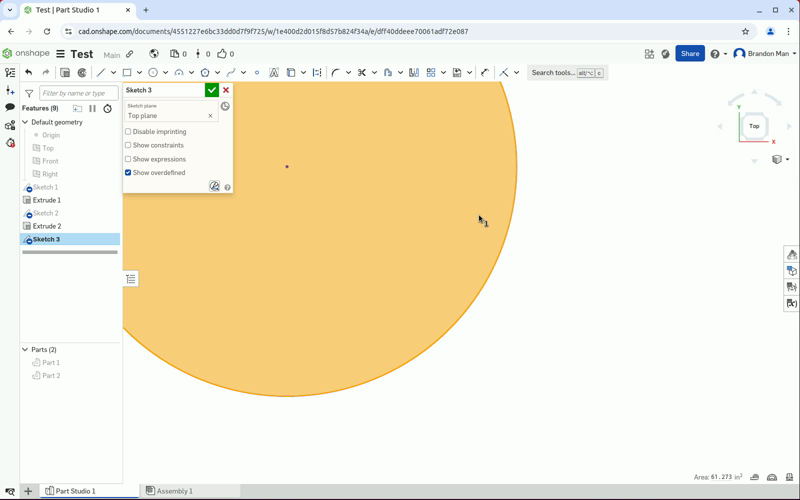
scroll(-6)
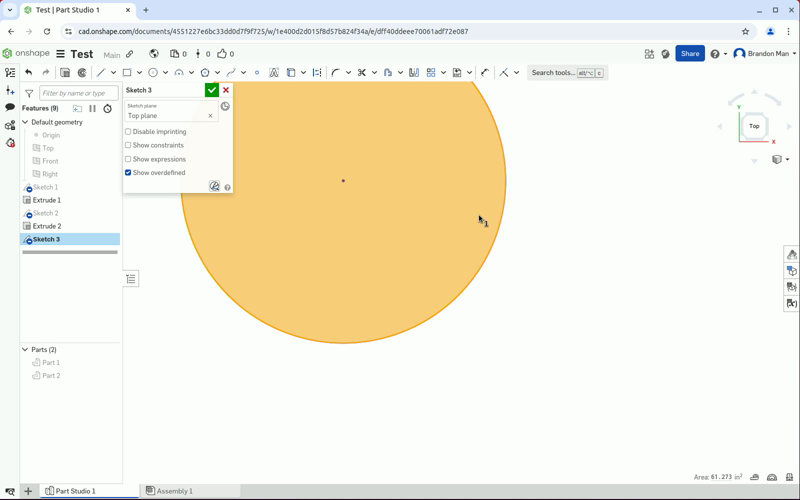
scroll(-6)
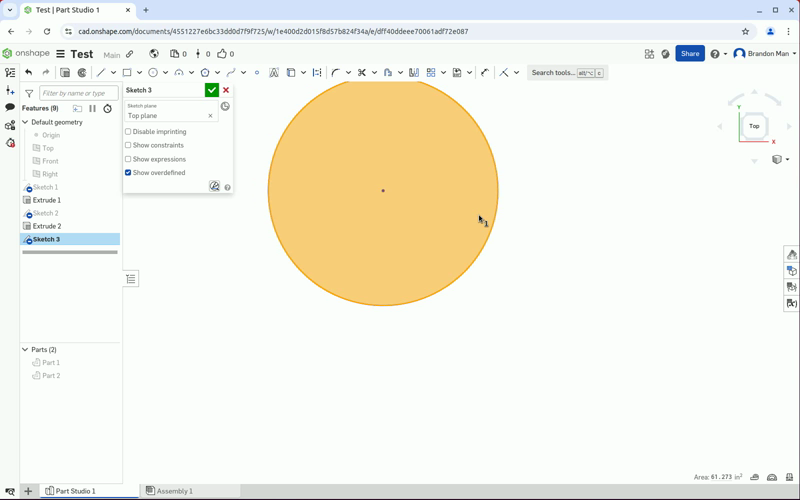
scroll(-6)
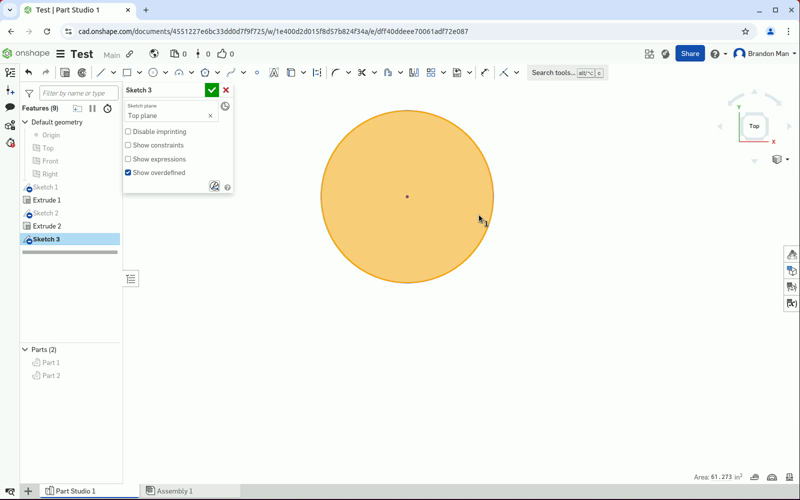
scroll(-6)
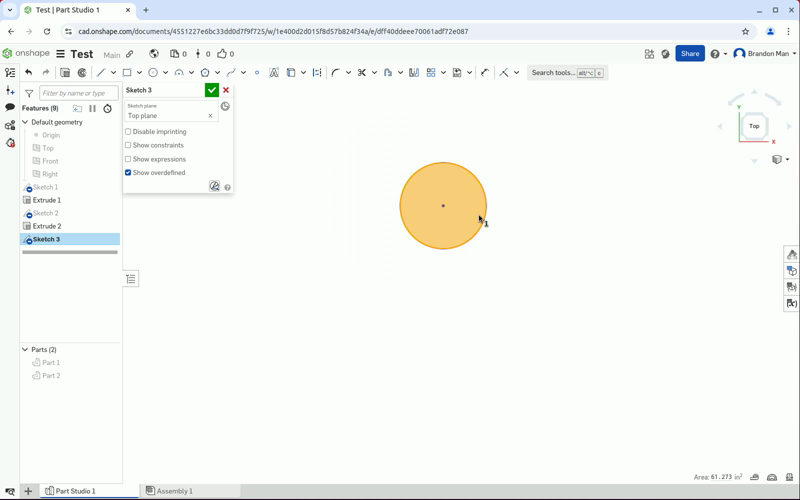
scroll(-6)
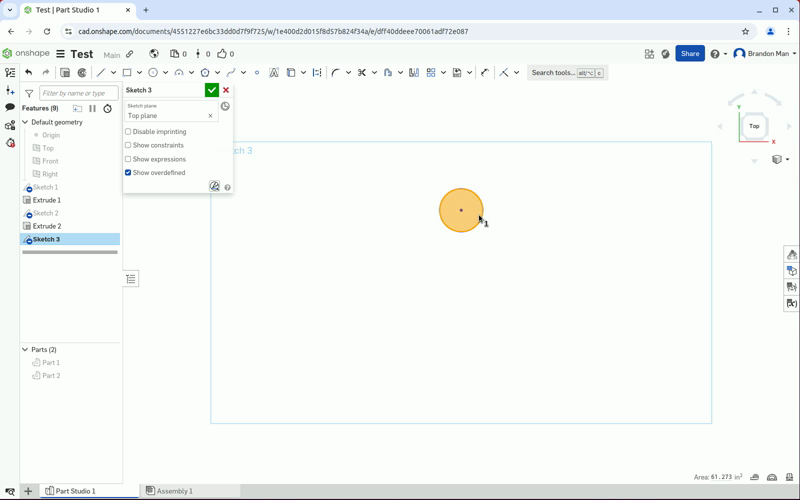
mouse_move(73, 352)
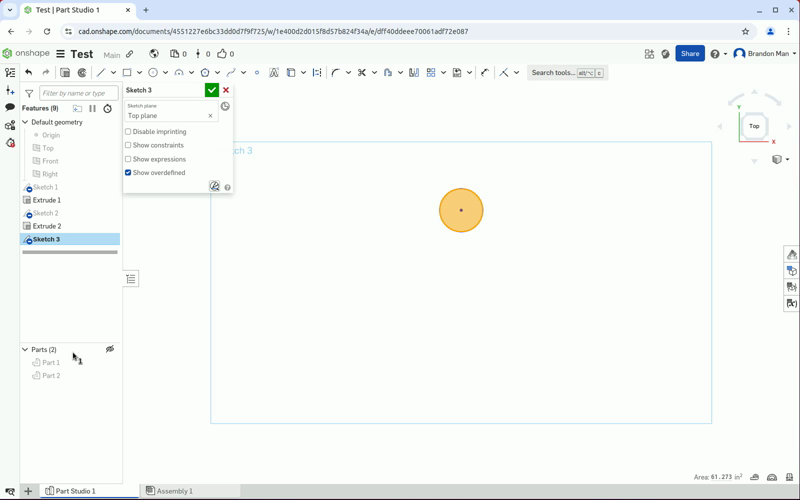
key(shift+y)
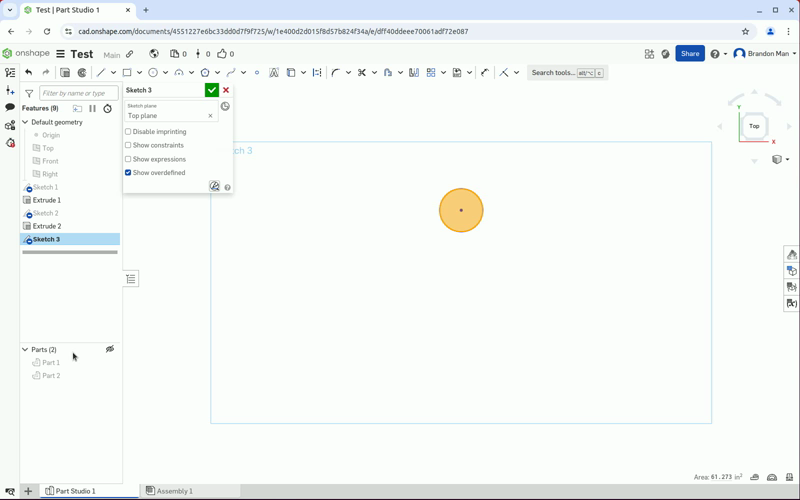
key(shift+e)
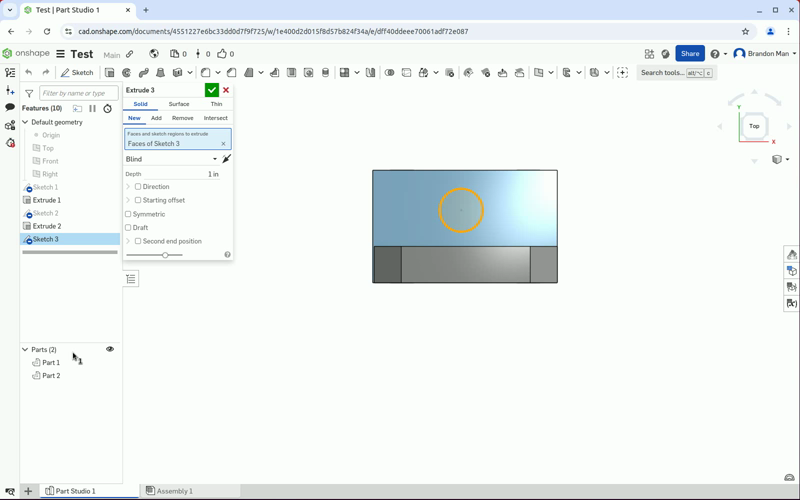
mouse_move(143, 106)
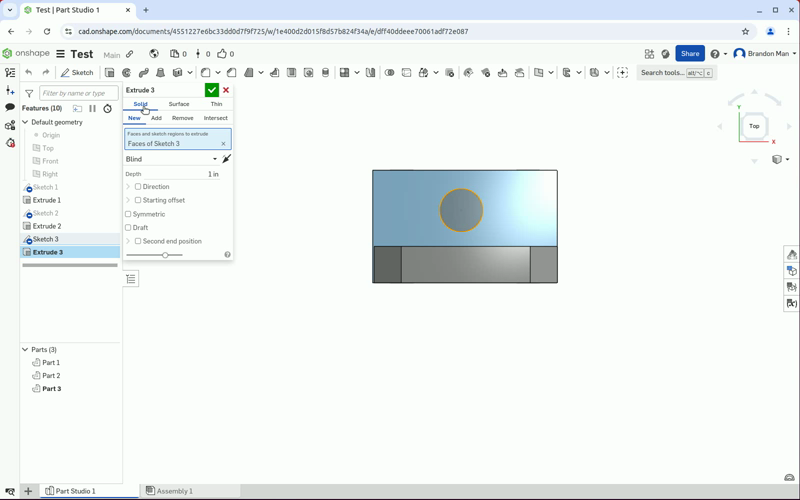
click(143, 106)
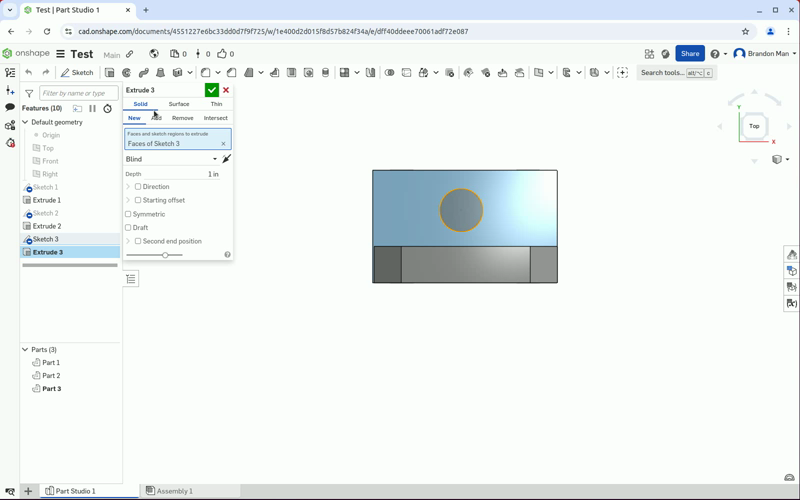
mouse_move(186, 120)
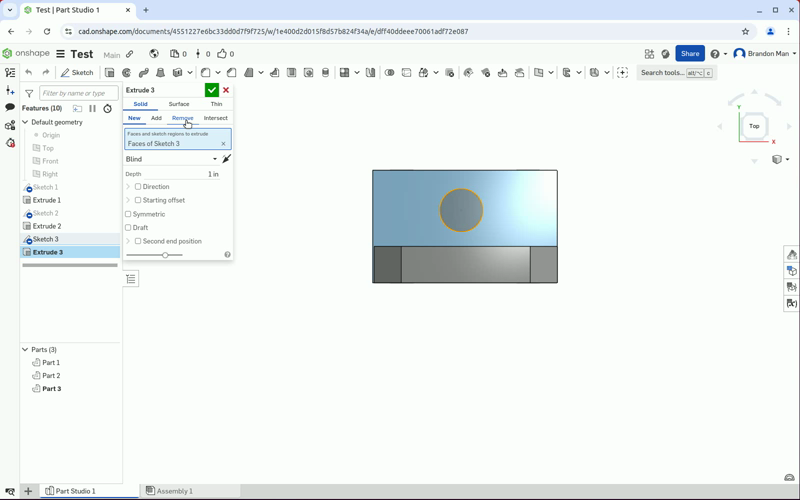
click(186, 120)
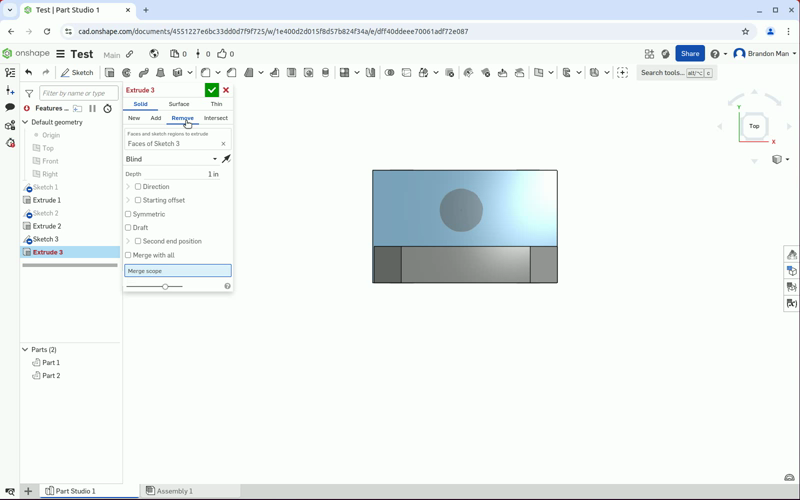
key(tab, 4)
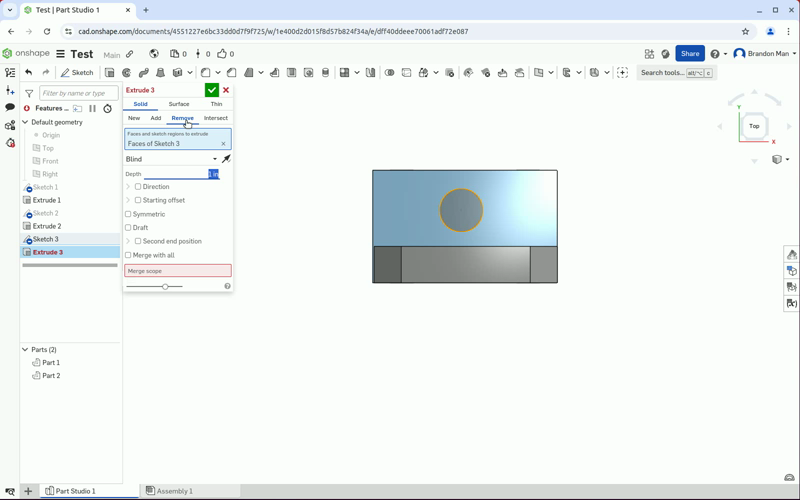
text(-8.425)
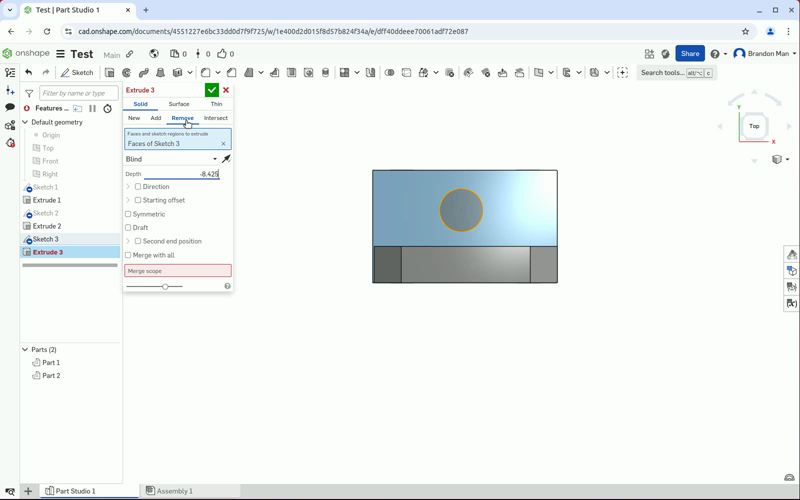
key(tab, 6)
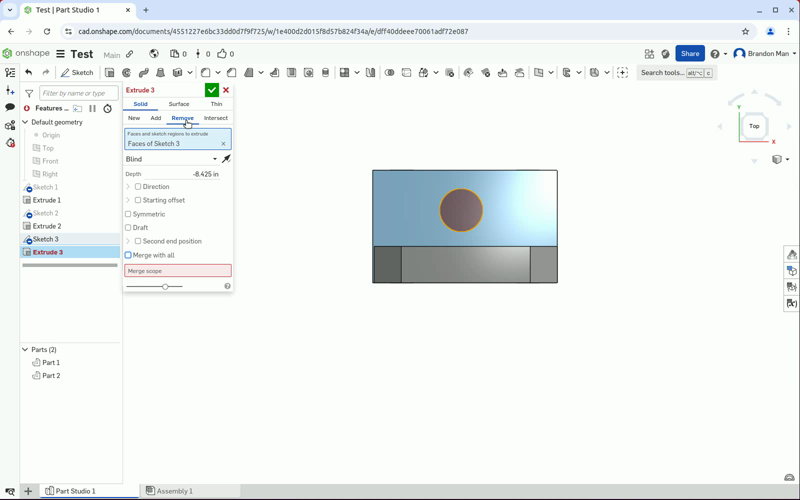
key(space)
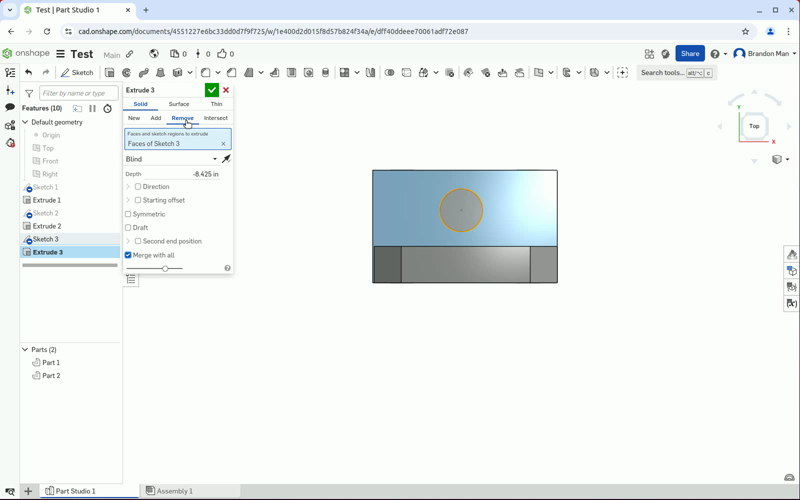
key(enter)
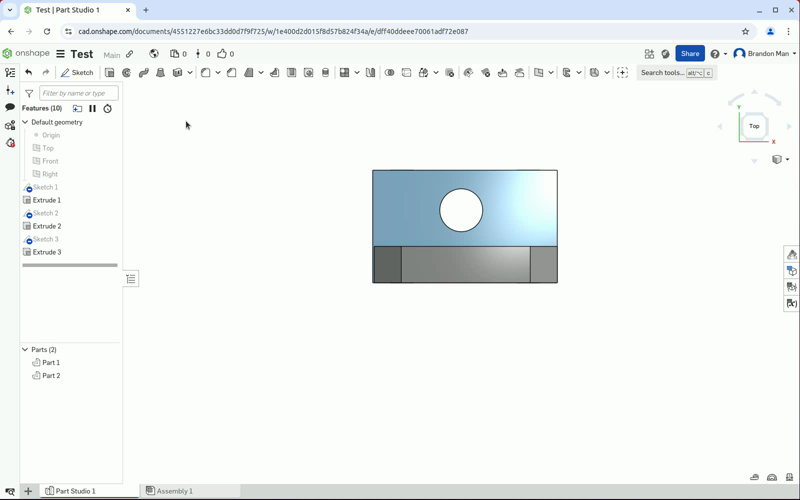
key(shift+h)
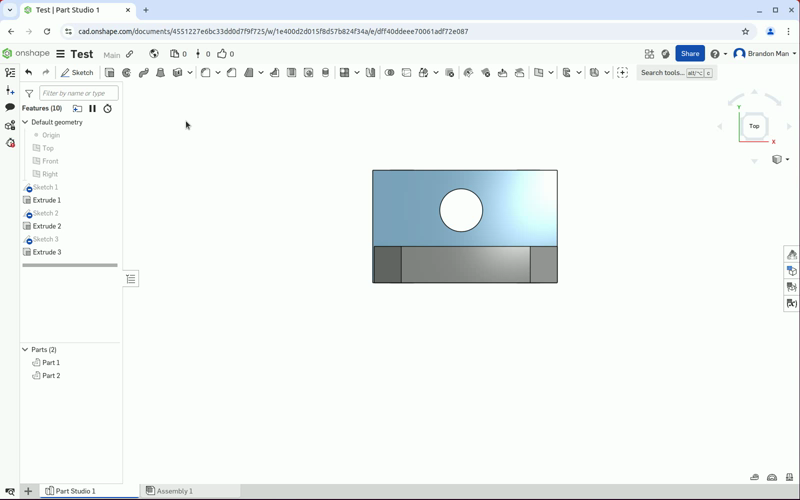
key(shift+h)
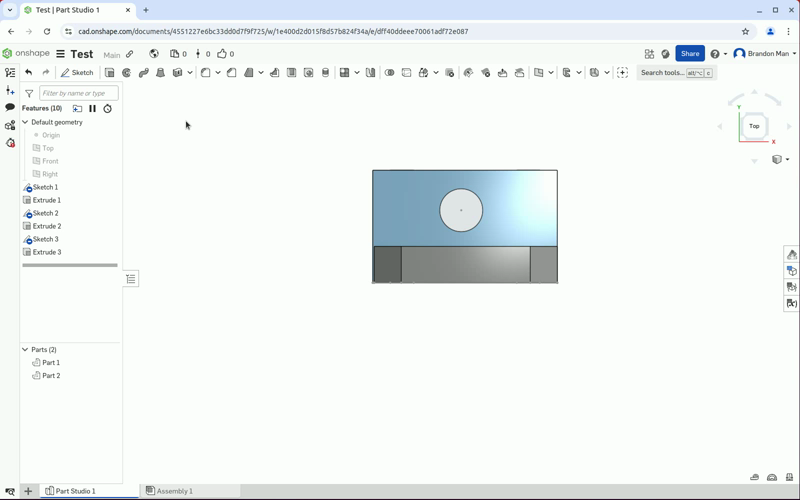
key(shift+7)
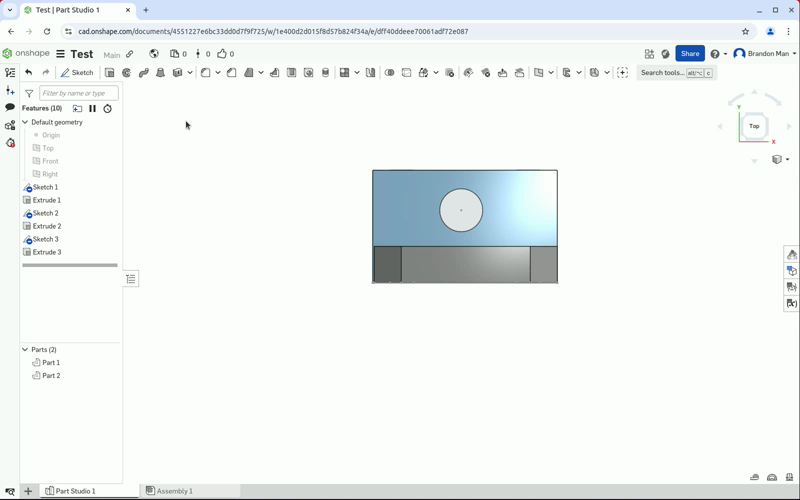
key(up, 3)
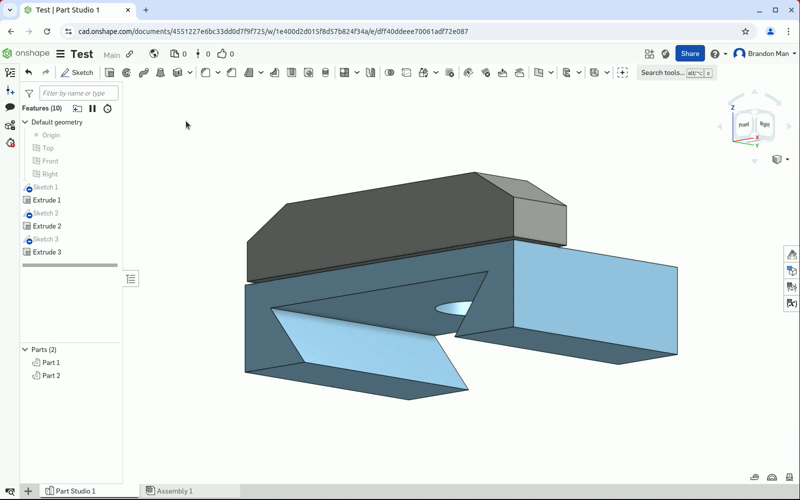
key(left, 3)
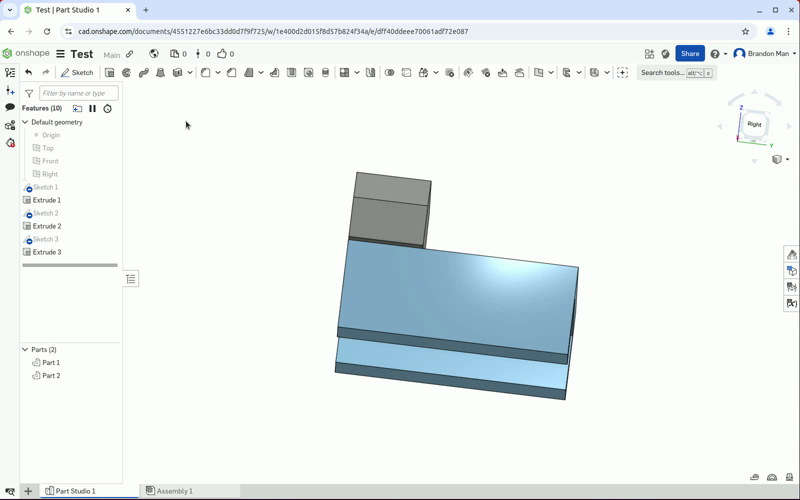
key(right, 3)
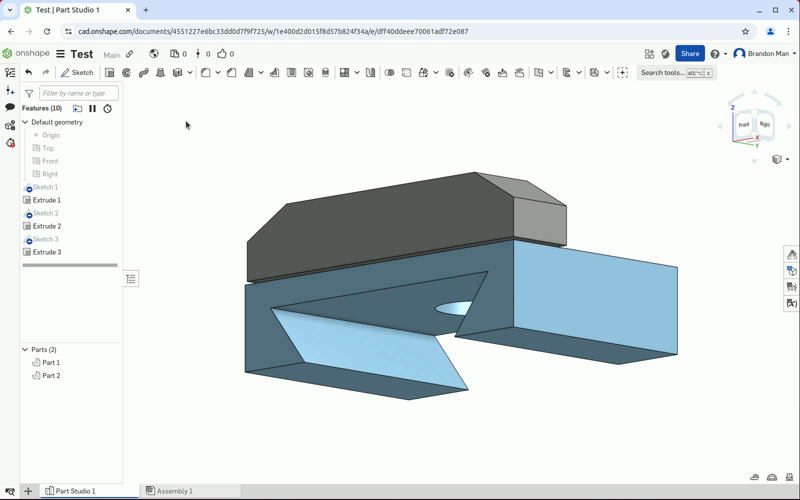
key(down, 3)
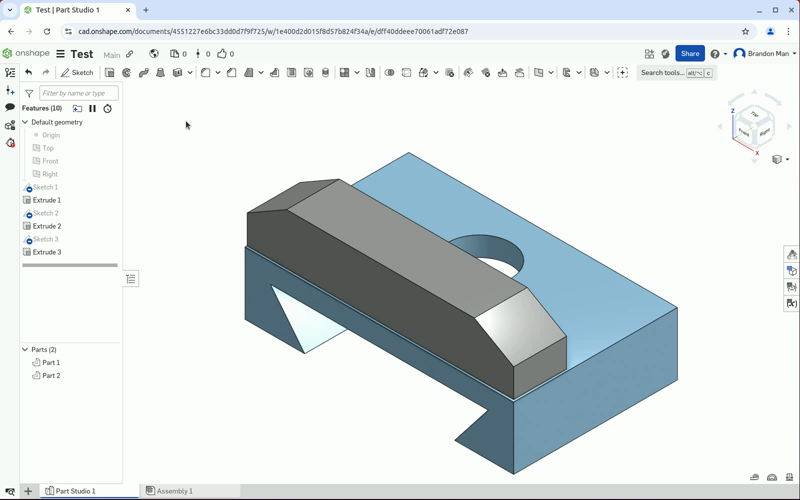
mouse_move(73, 189)
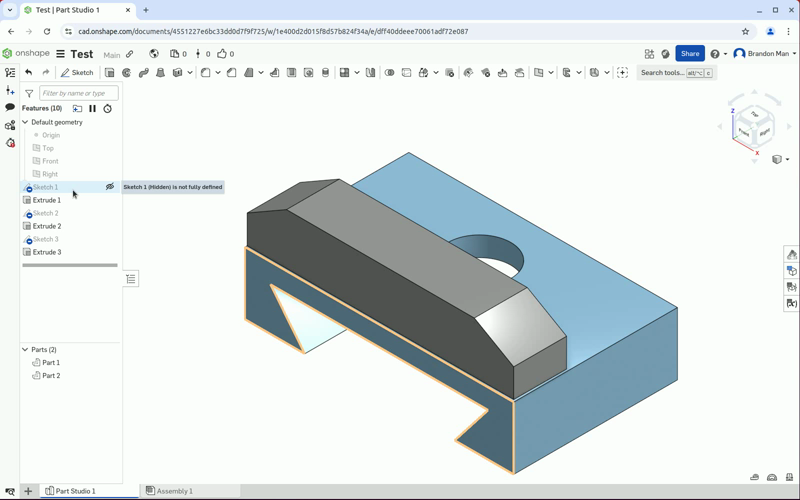
click(73, 189)